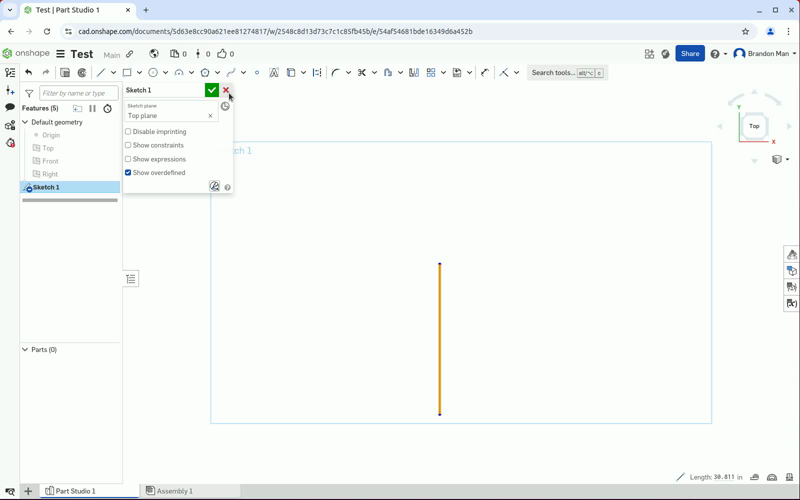
key(shift+h)
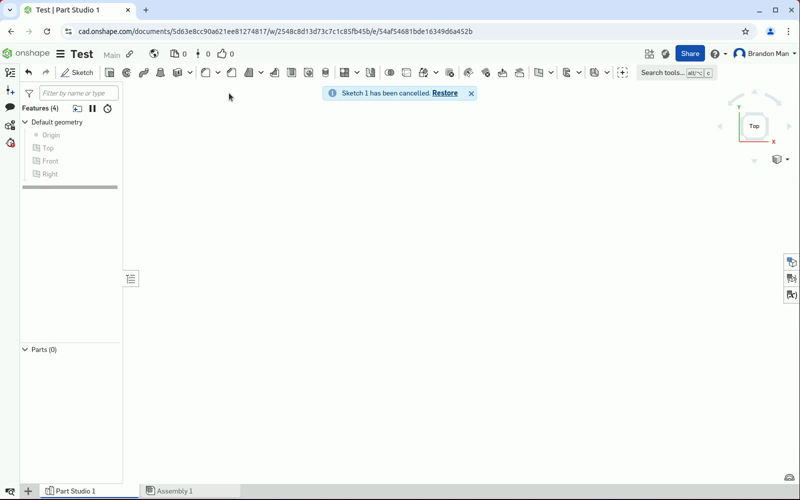
mouse_move(73, 352)
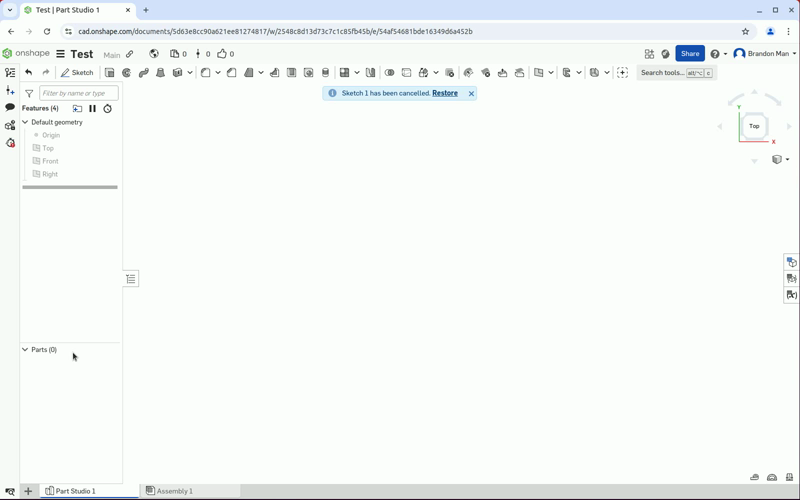
key(y)
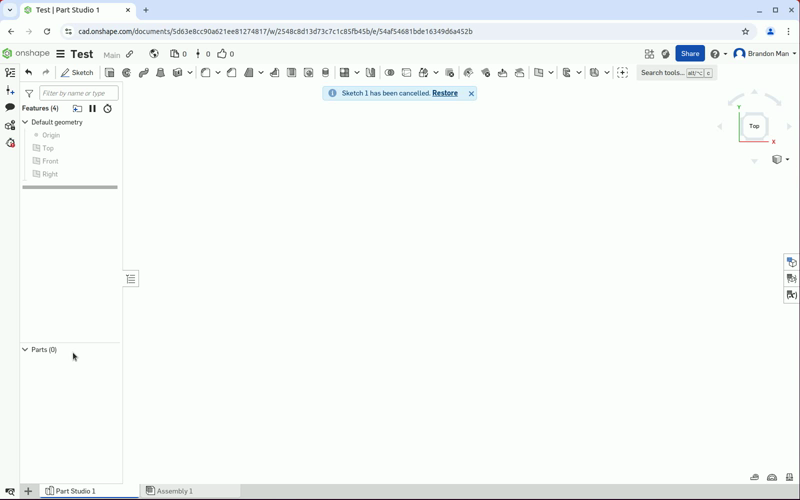
key(shift+p)
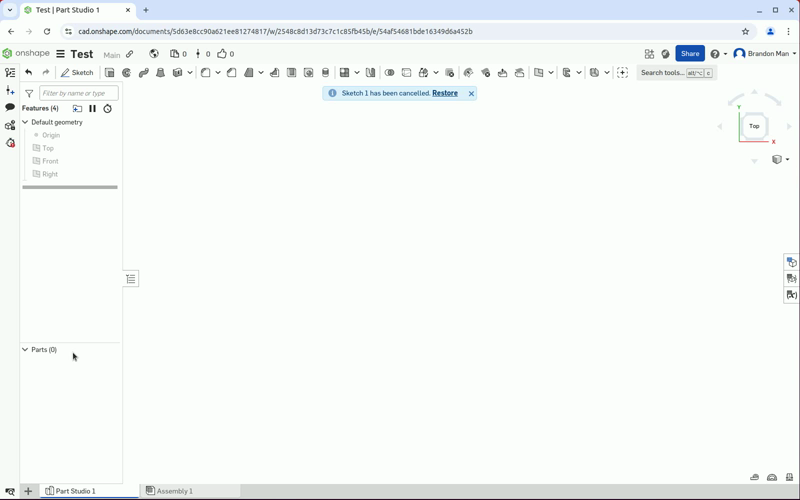
key(space)
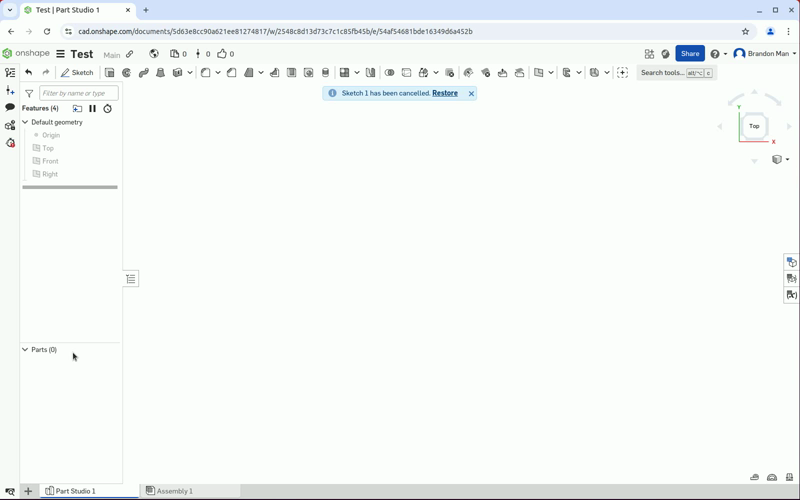
key_down(shift)
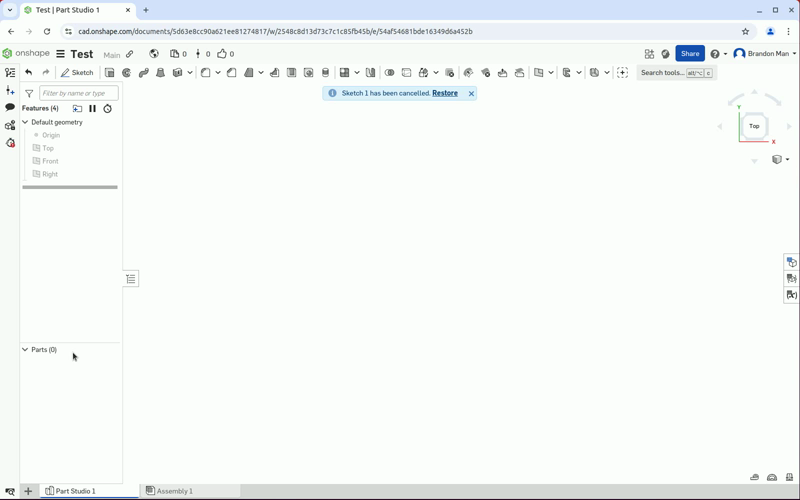
key(up)
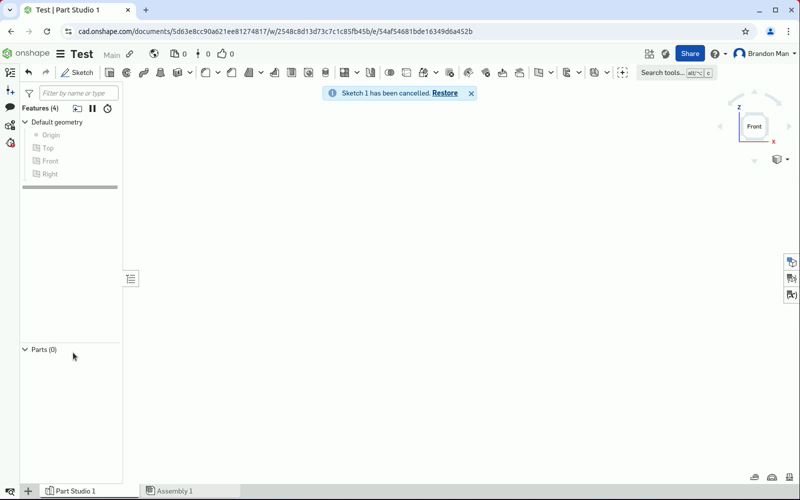
key_up(shift)
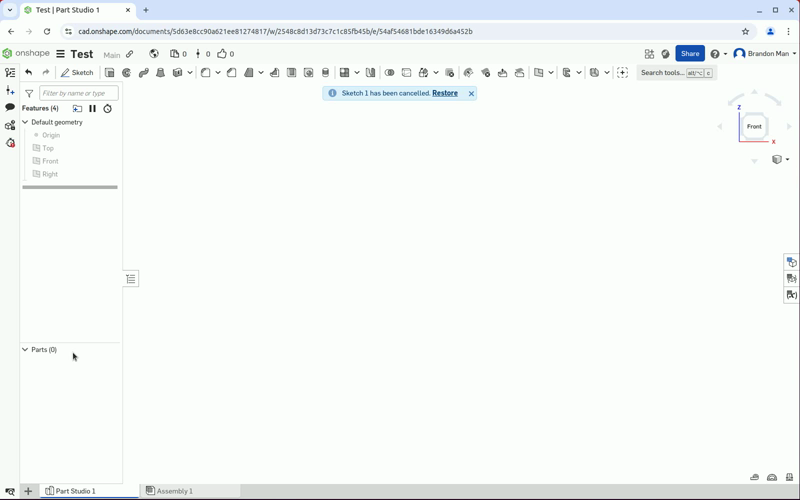
mouse_move(73, 352)
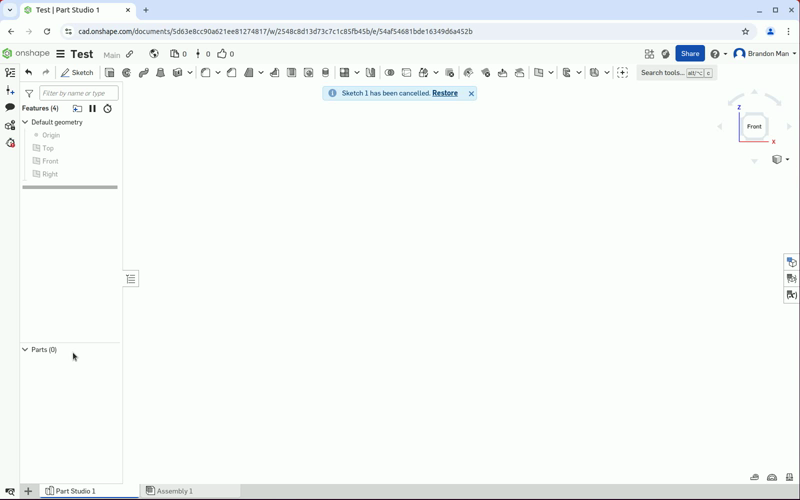
key(shift+y)
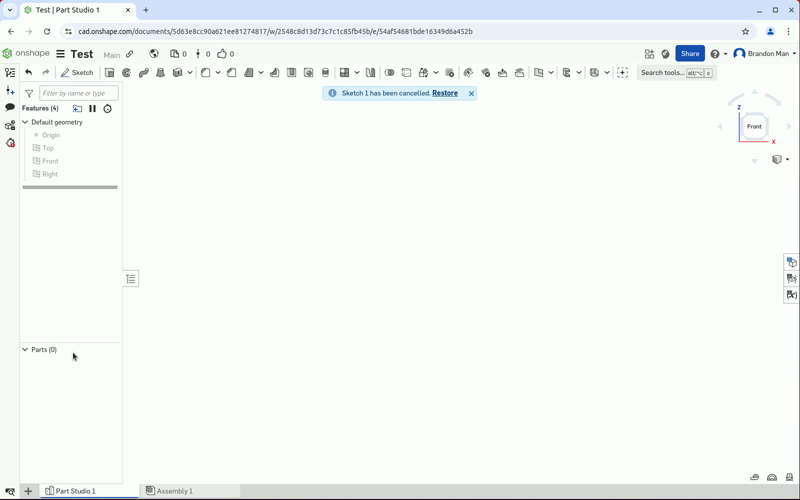
key(shift+s)
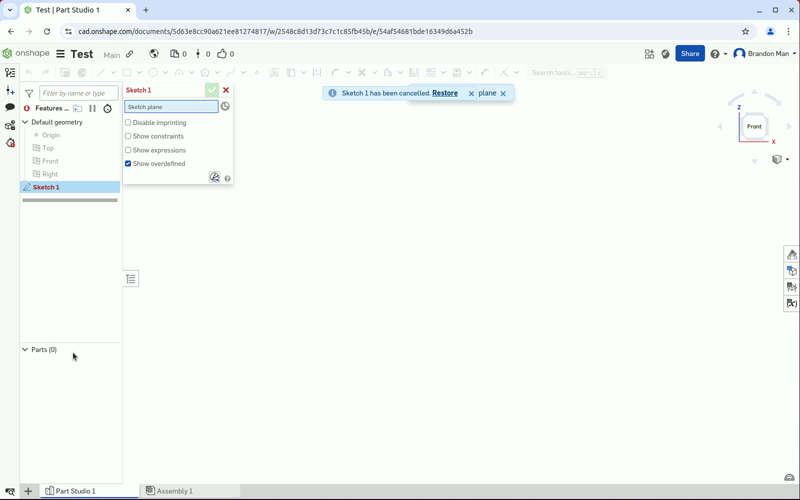
mouse_move(73, 163)
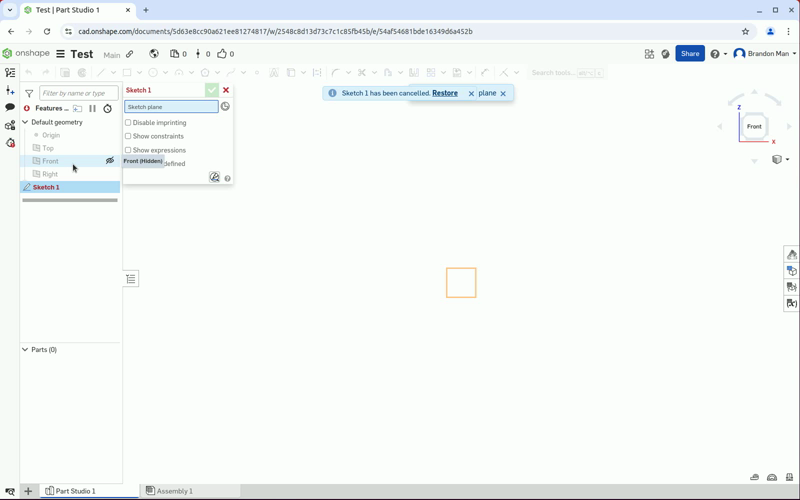
click(73, 163)
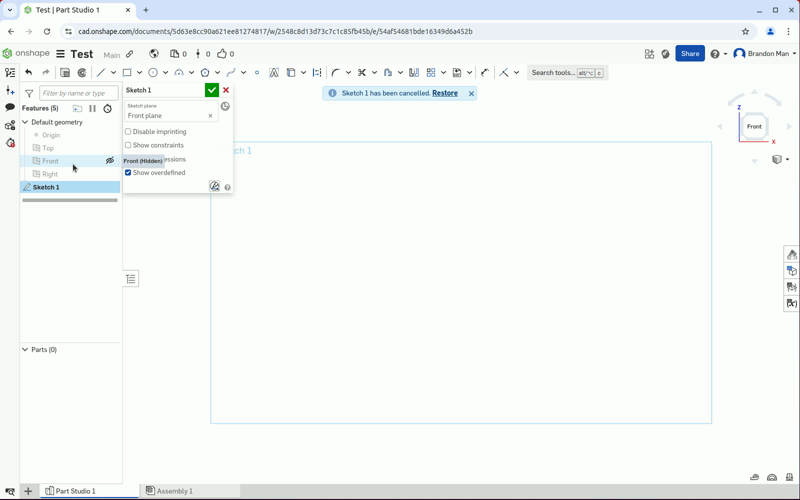
mouse_move(73, 352)
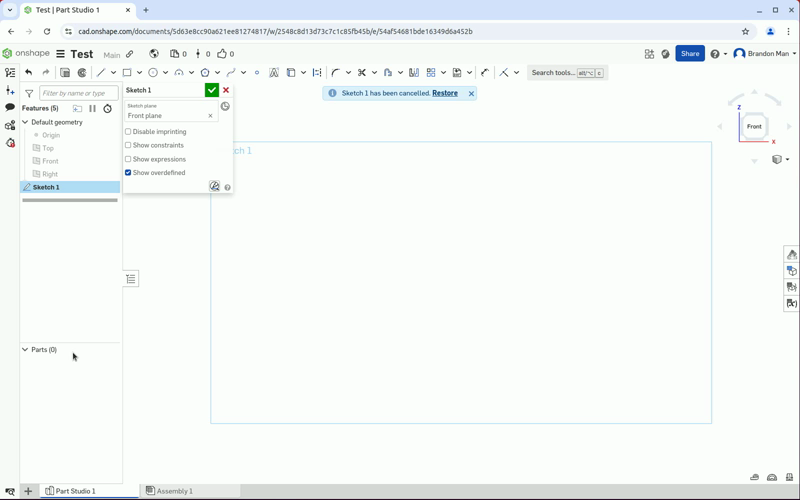
key(y)
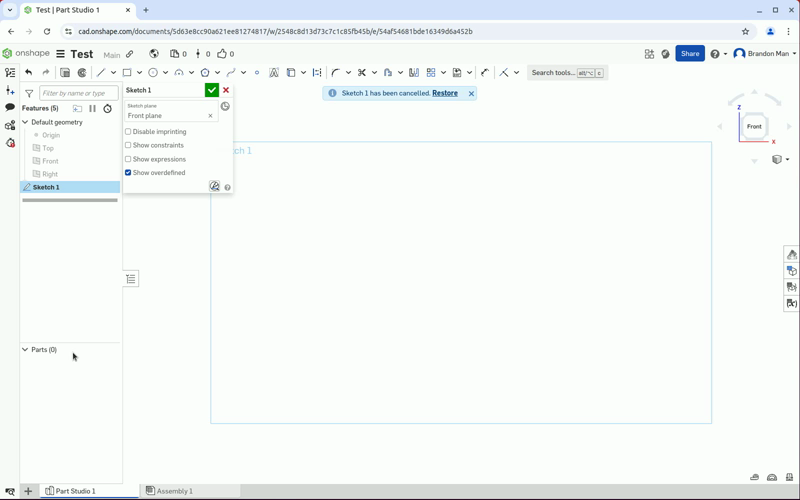
key(l)
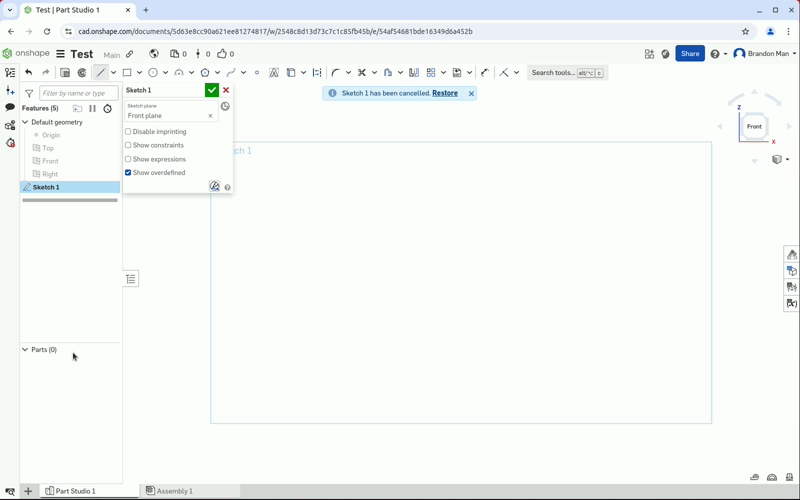
key_down(shift)
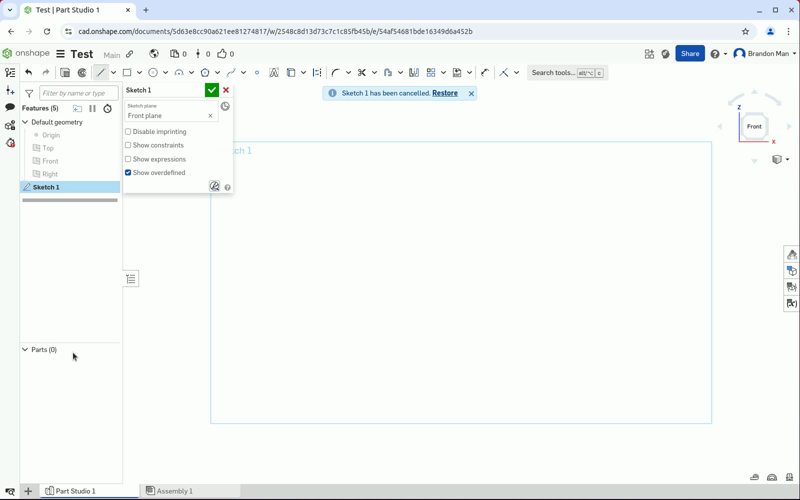
mouse_move(348, 254)
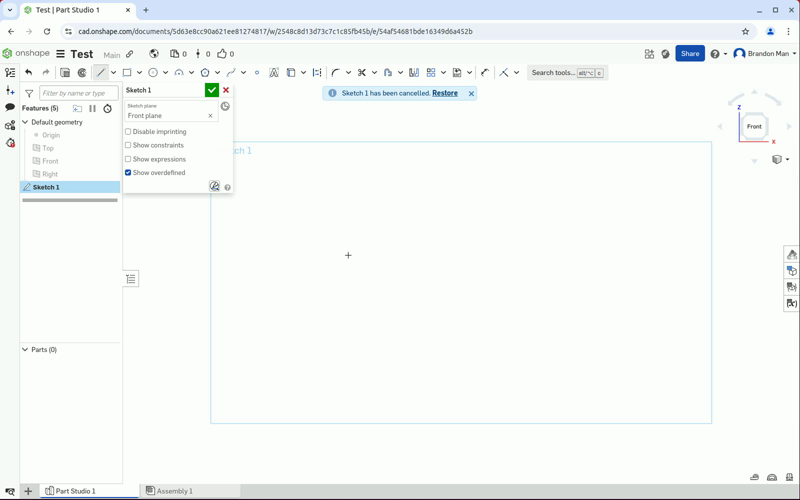
click(348, 254)
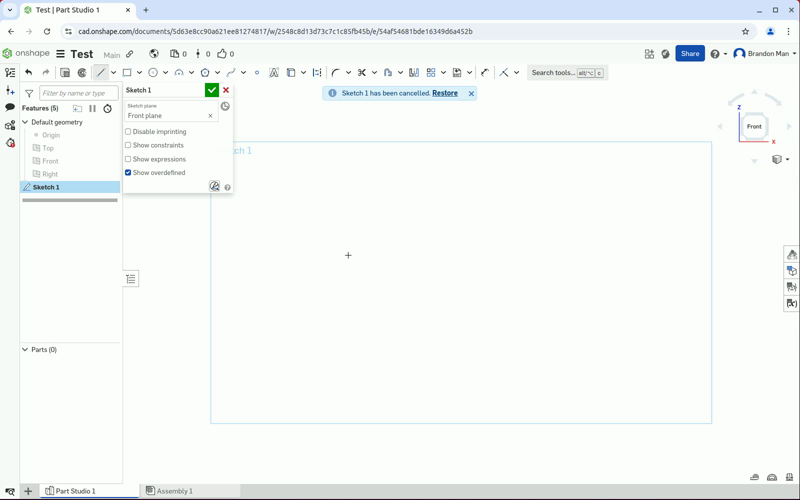
key_up(shift)
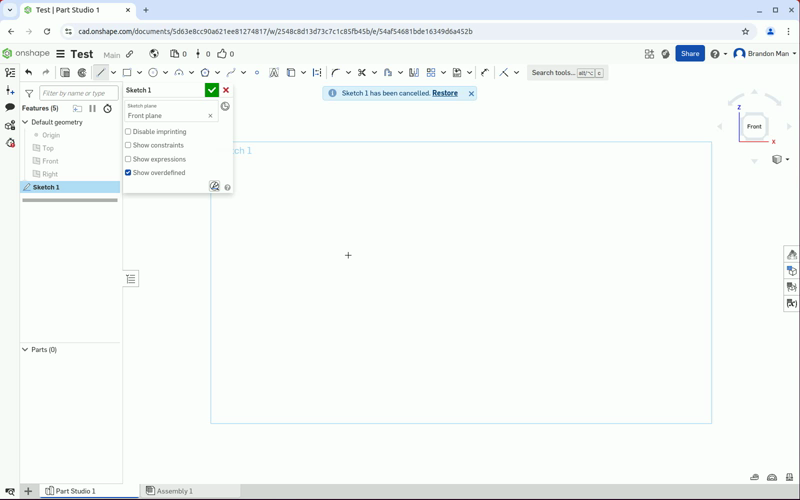
key_down(shift)
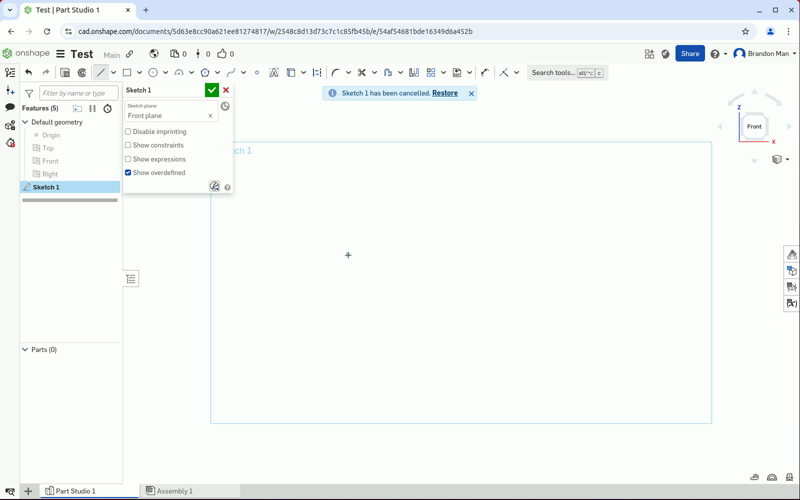
mouse_move(513, 388)
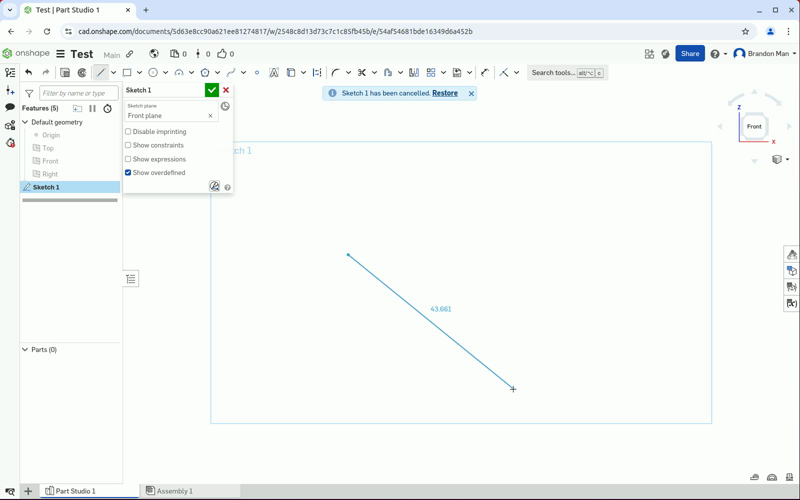
click(513, 388)
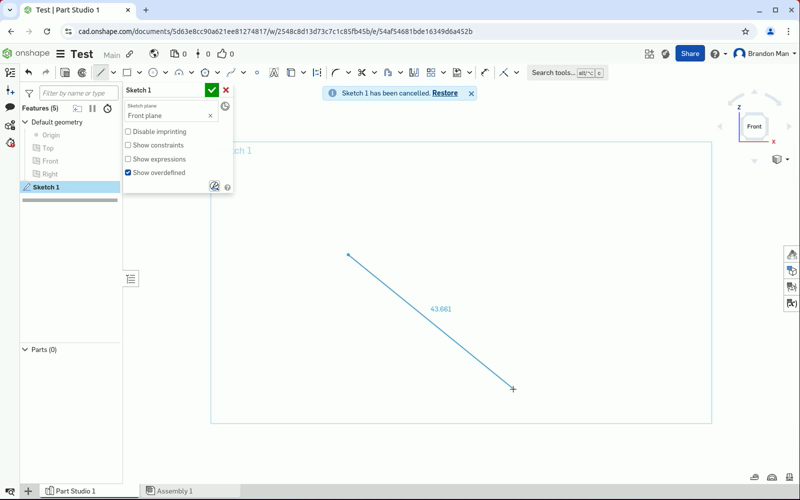
key_up(shift)
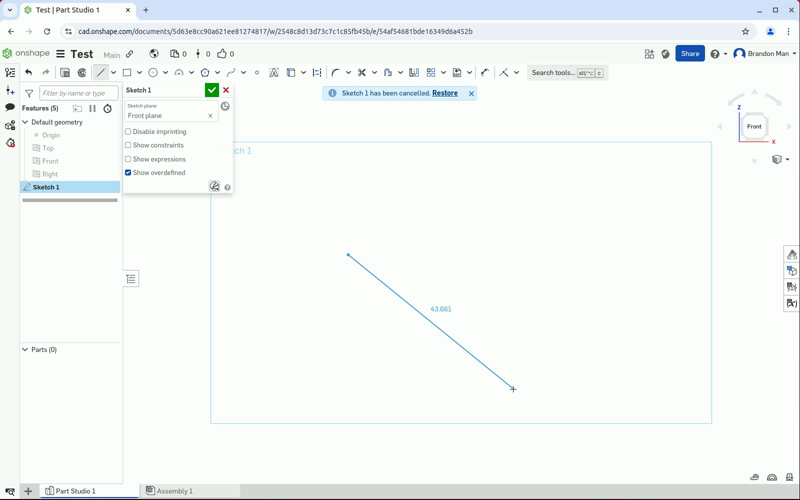
key_down(shift)
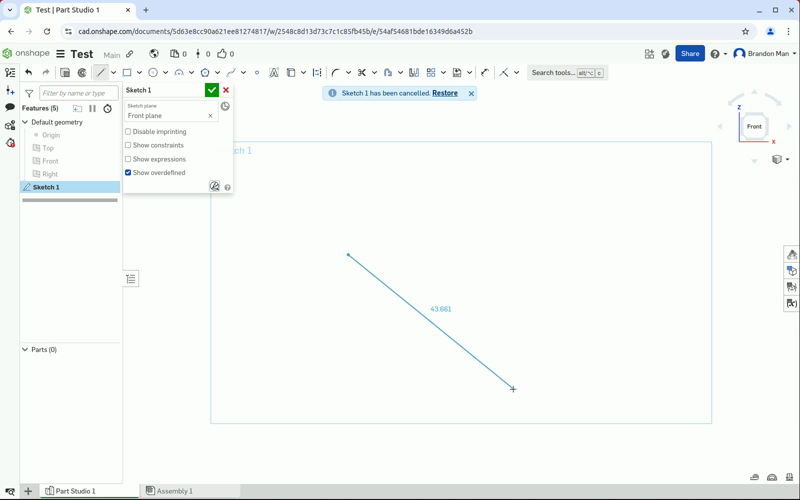
mouse_move(543, 388)
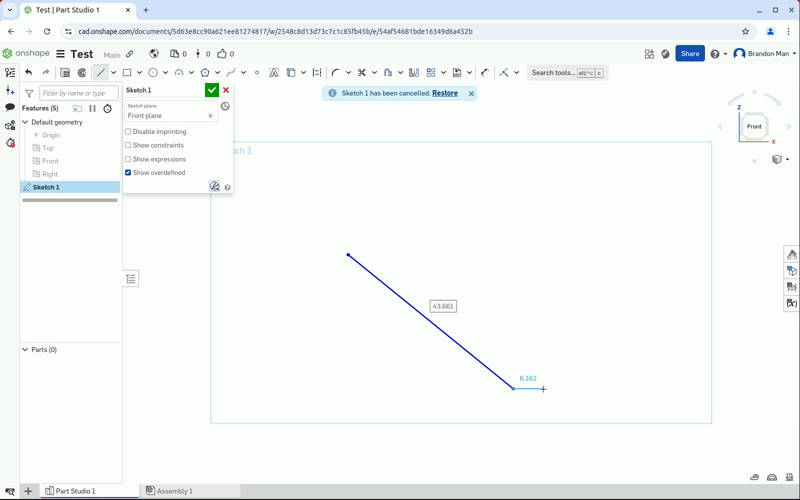
mouse_move(530, 388)
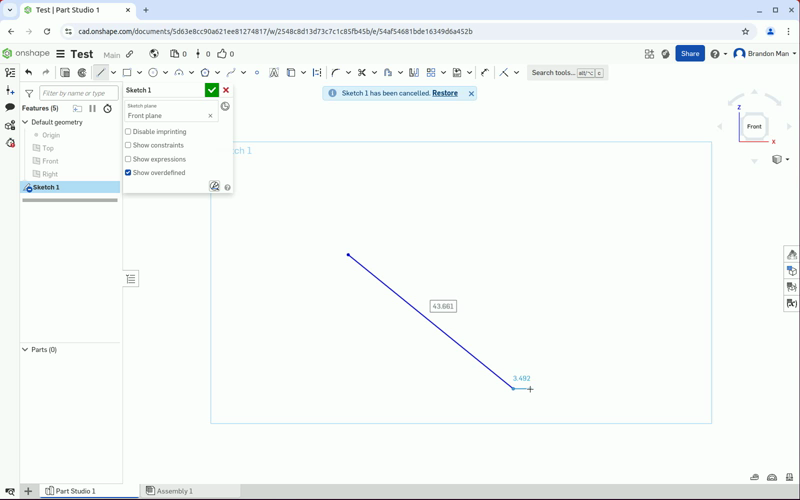
click(530, 388)
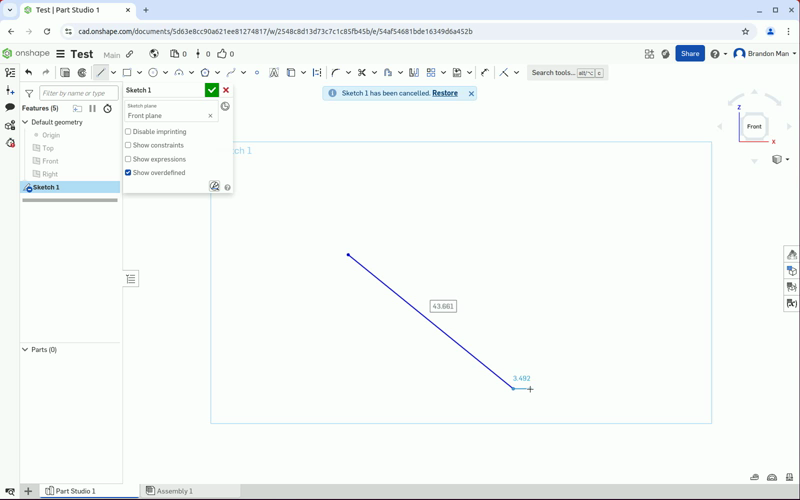
key_up(shift)
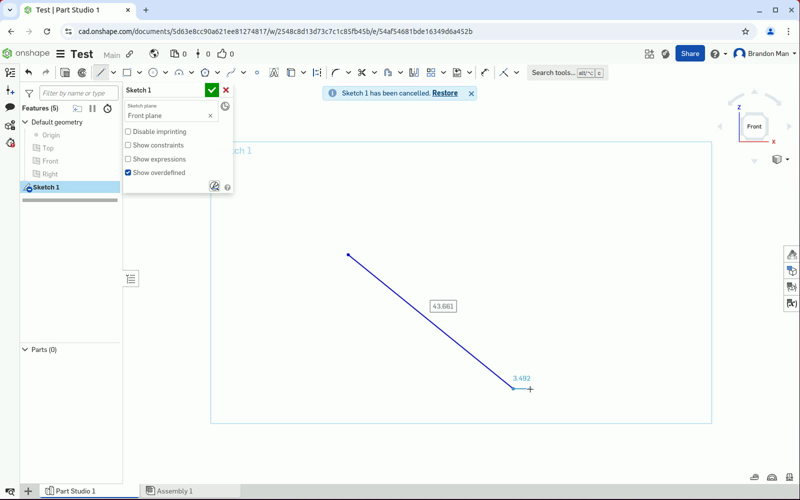
key_down(shift)
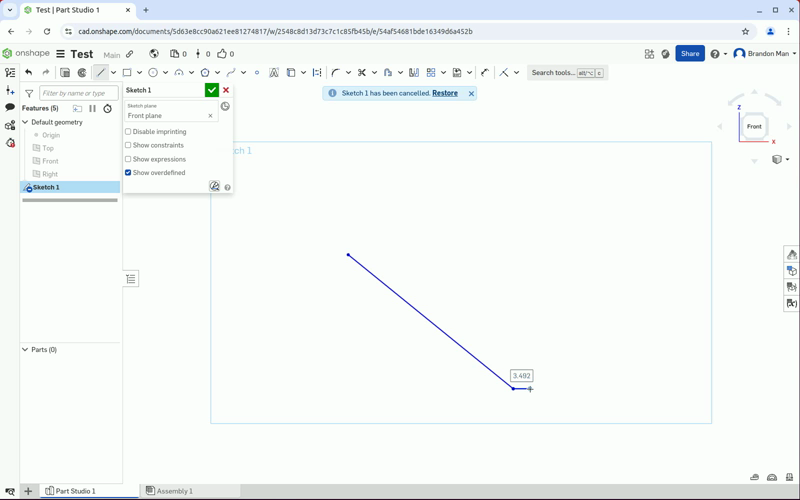
mouse_move(560, 388)
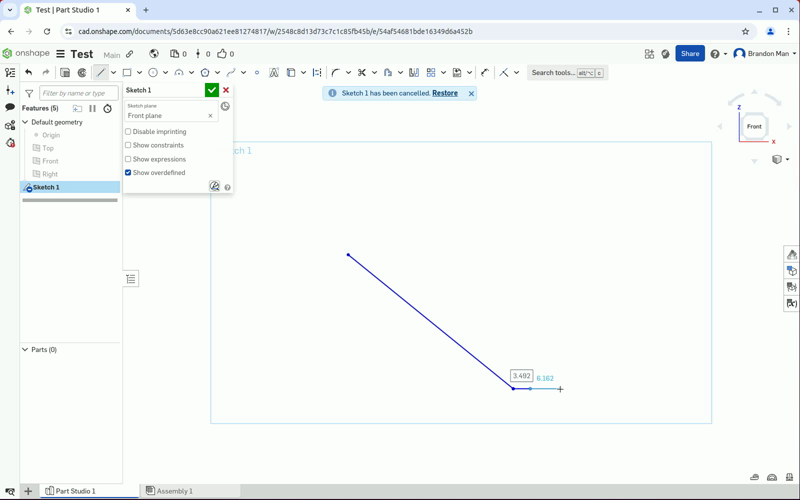
mouse_move(530, 369)
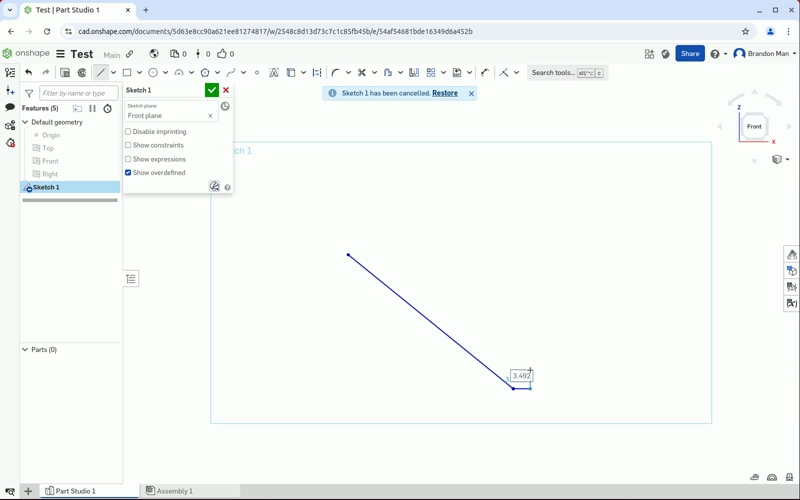
click(530, 369)
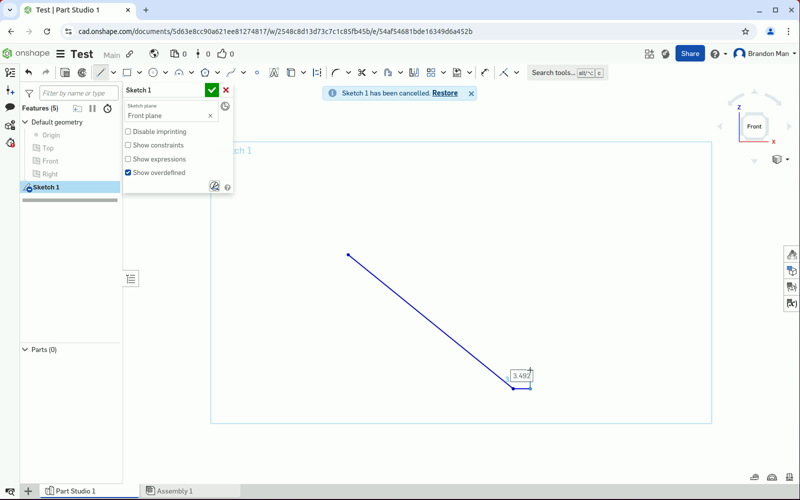
key_up(shift)
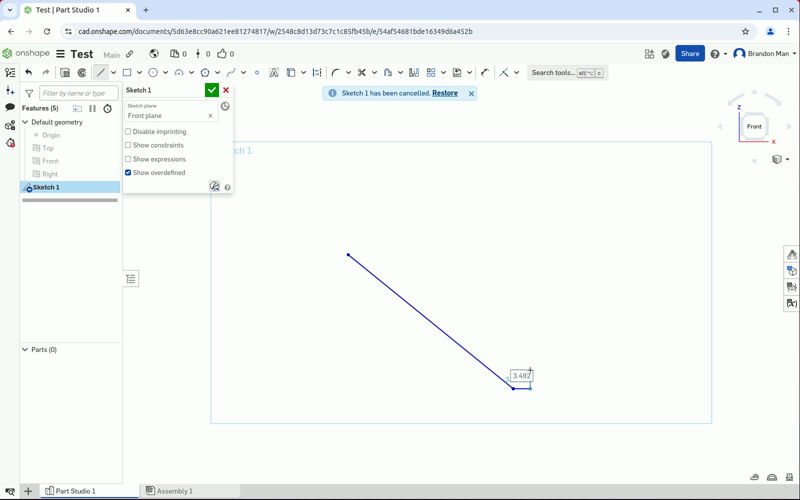
key_down(shift)
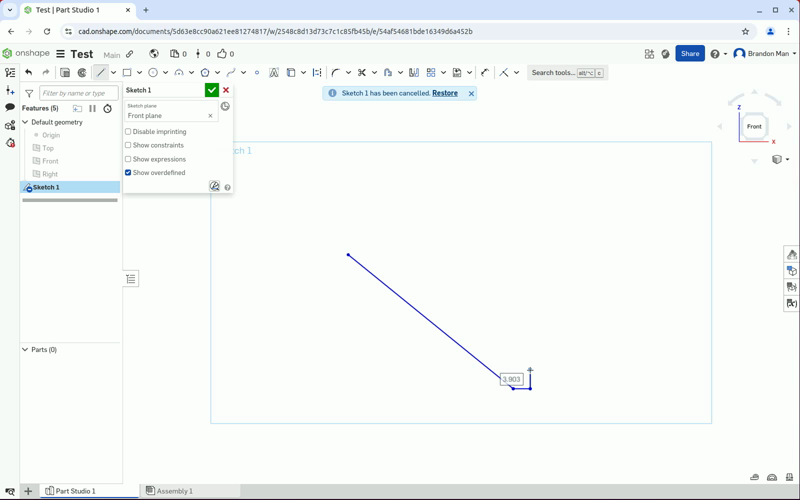
mouse_move(411, 224)
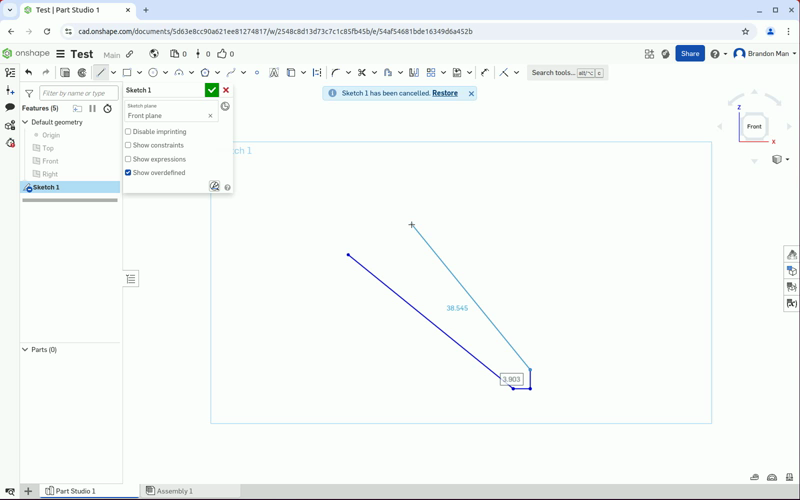
click(411, 224)
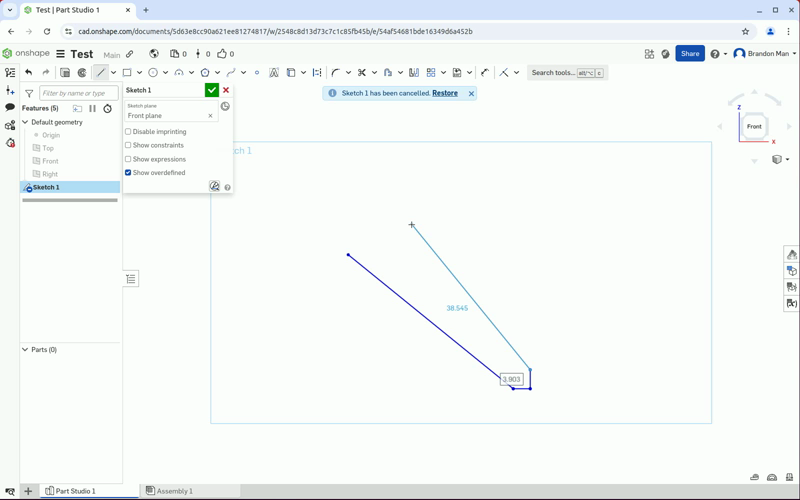
key_up(shift)
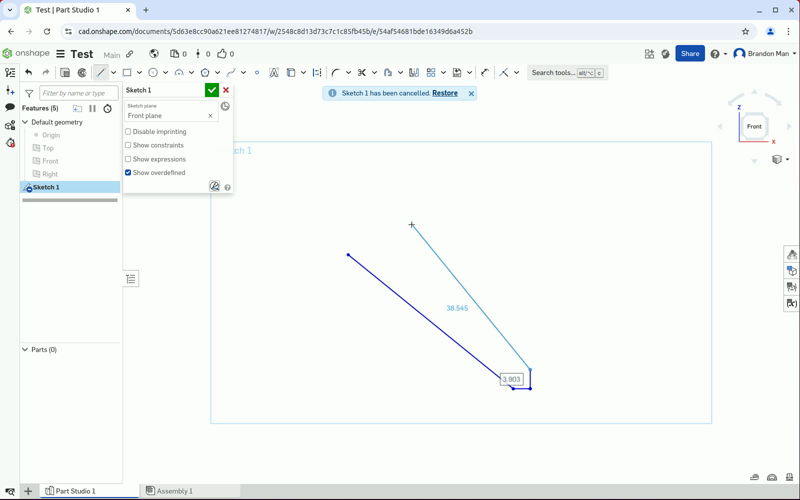
key_down(shift)
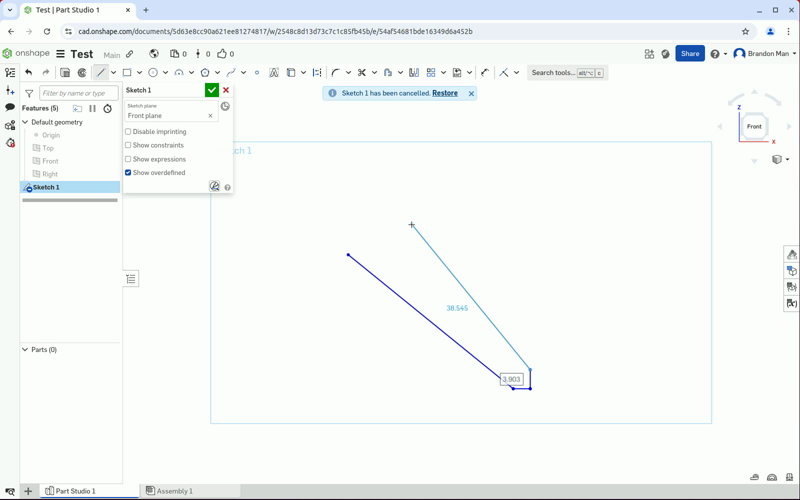
mouse_move(348, 224)
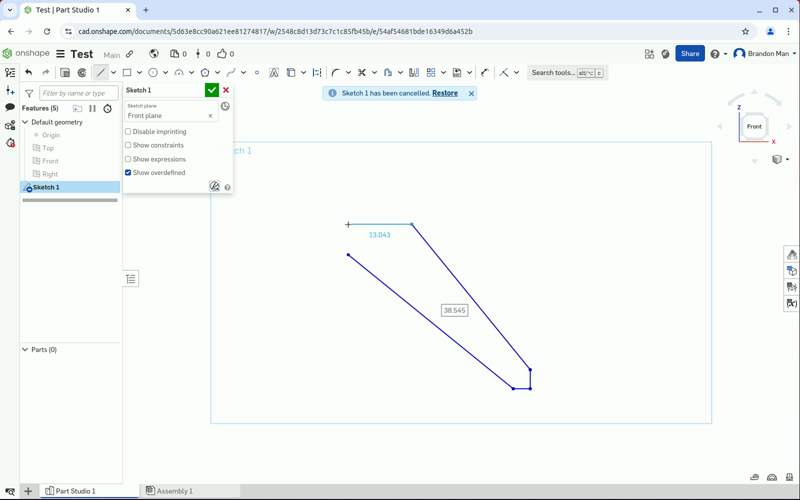
click(348, 224)
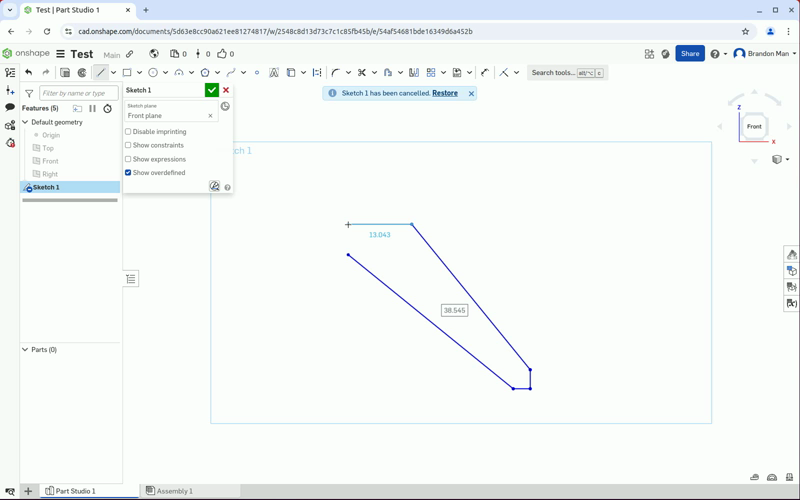
key_up(shift)
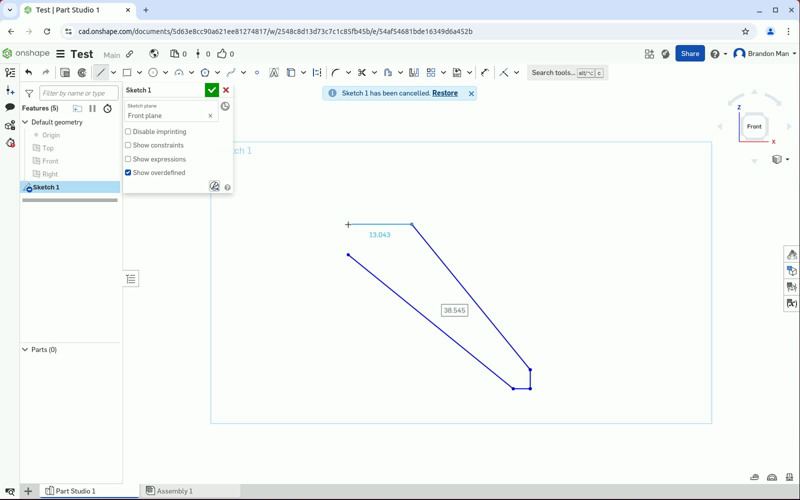
mouse_move(378, 224)
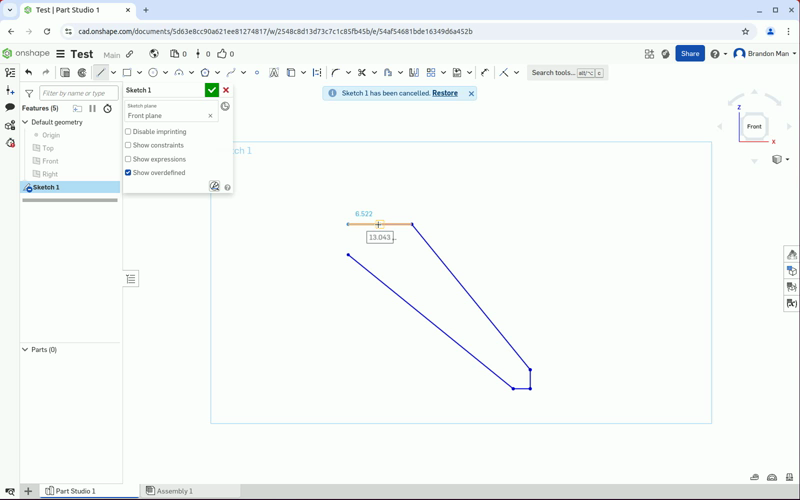
key_down(shift)
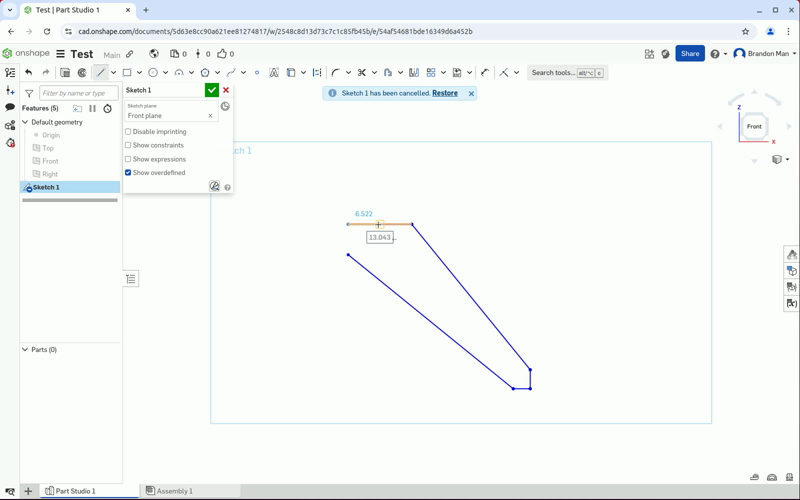
mouse_move(348, 254)
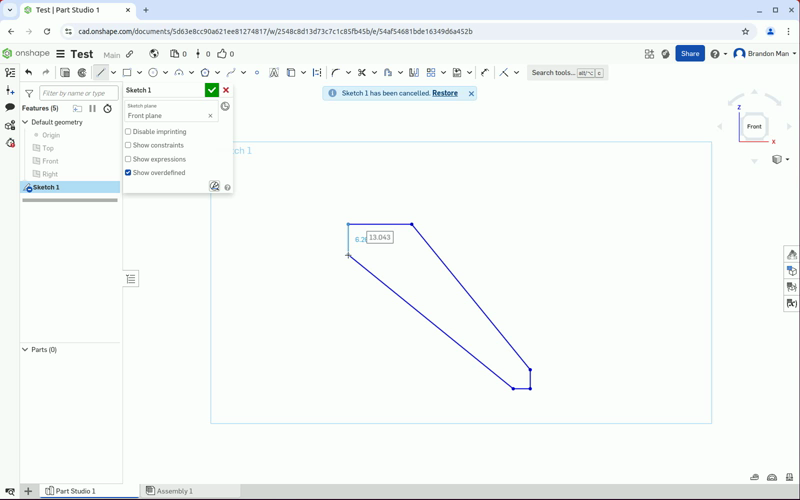
key_up(shift)
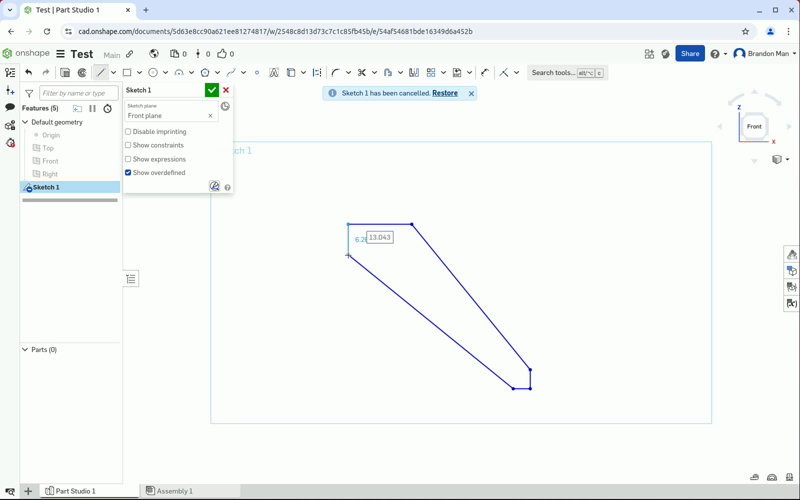
click(348, 254)
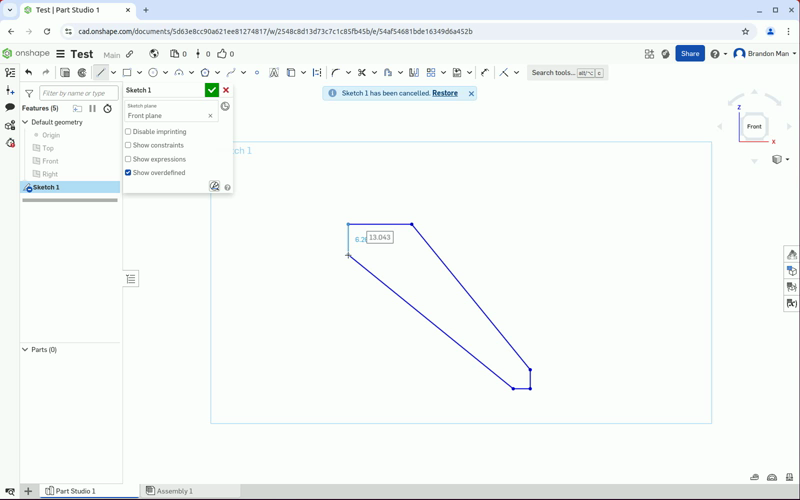
key(esc)
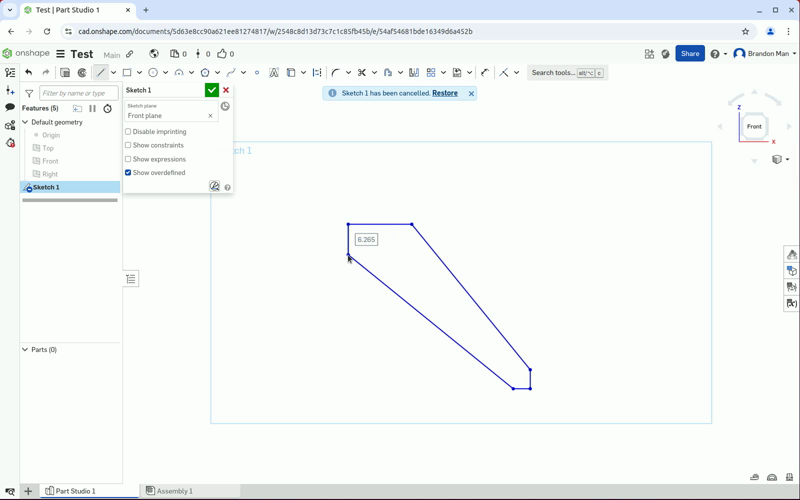
mouse_move(502, 363)
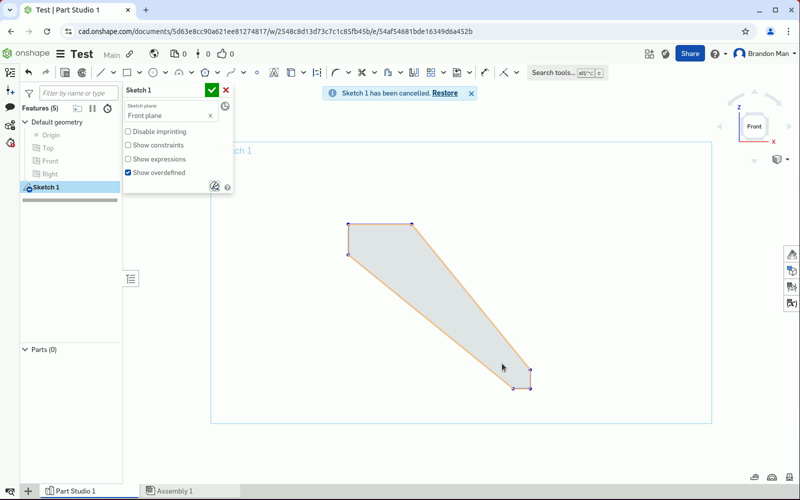
click(502, 363)
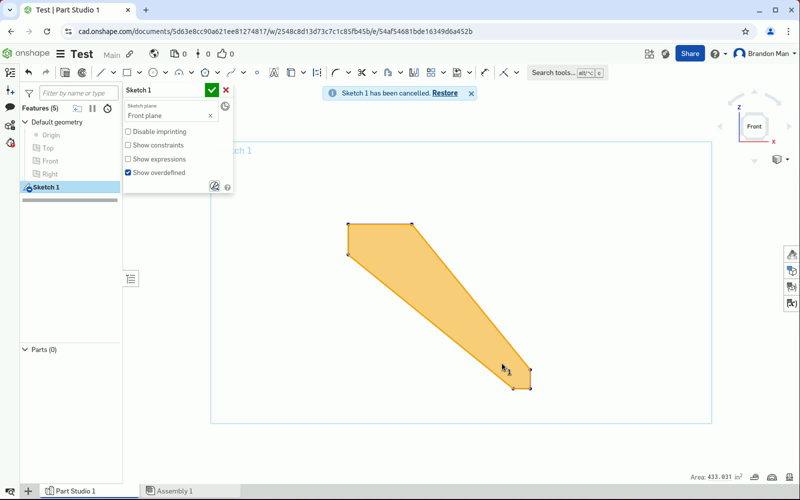
mouse_move(73, 352)
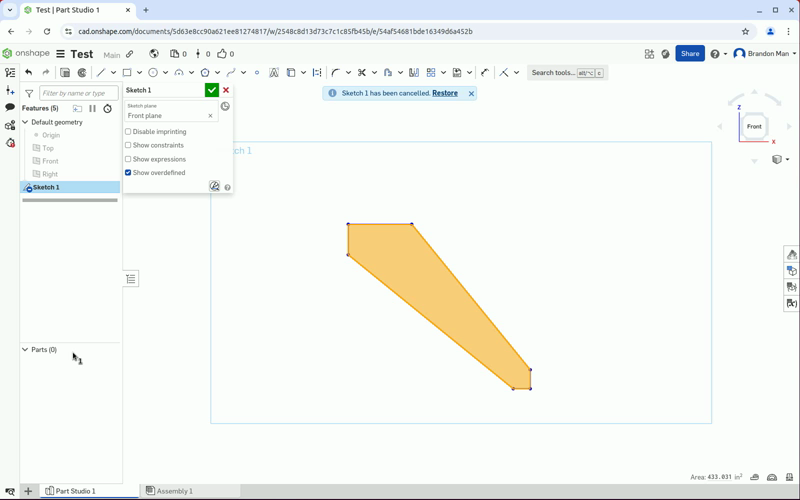
key(shift+y)
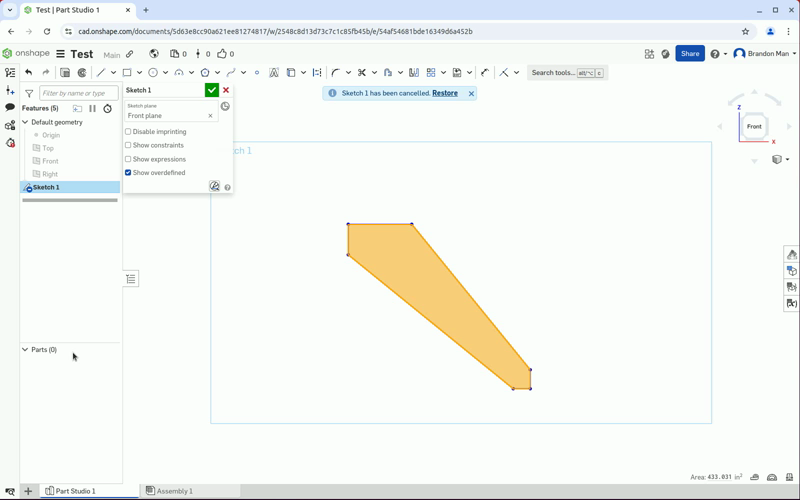
key(shift+e)
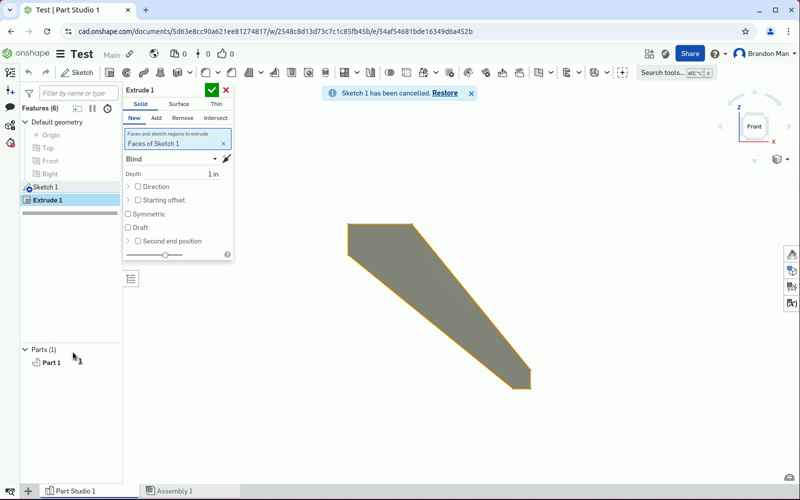
mouse_move(143, 106)
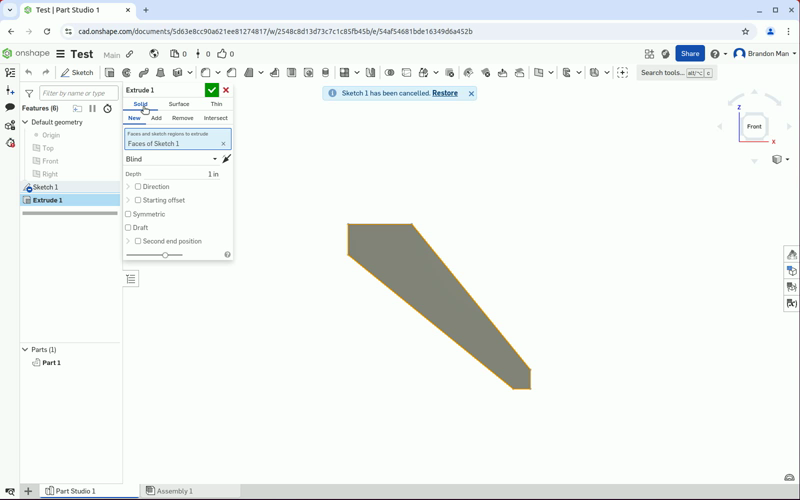
click(143, 106)
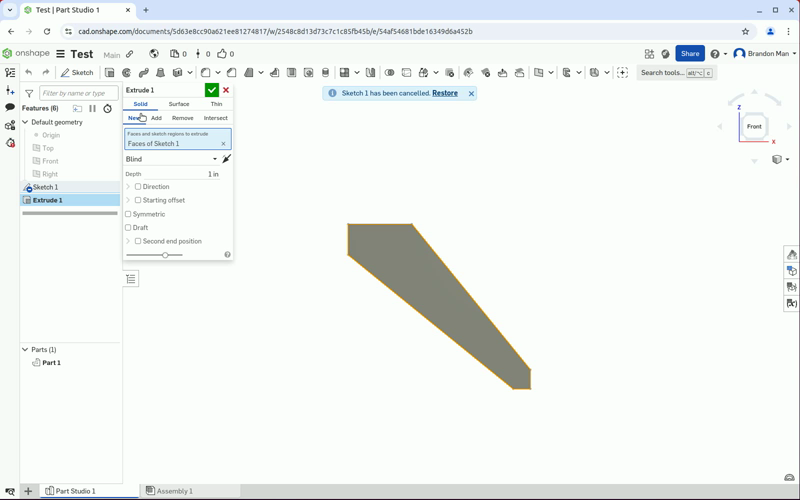
mouse_move(137, 120)
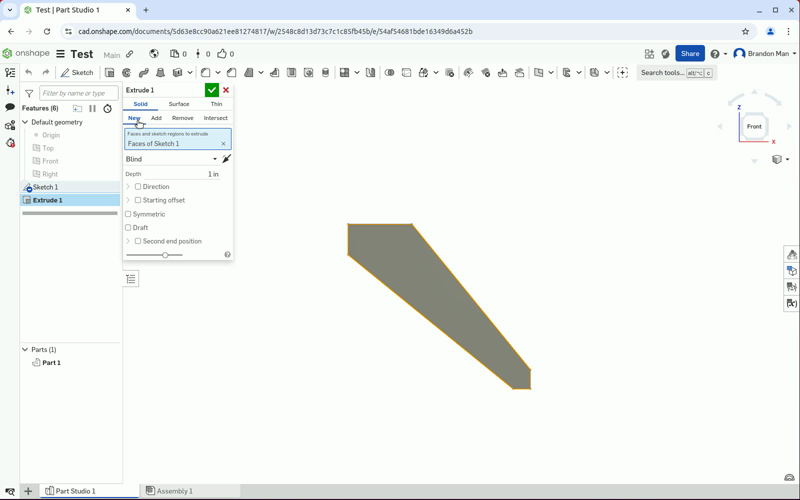
click(137, 120)
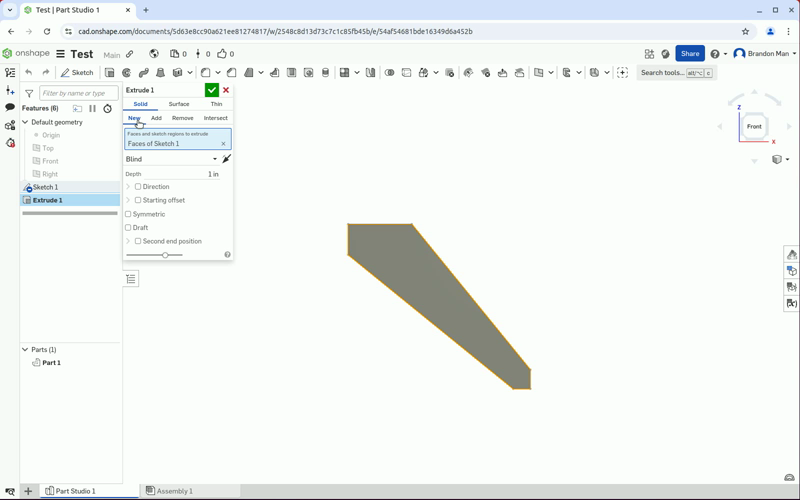
key(tab, 4)
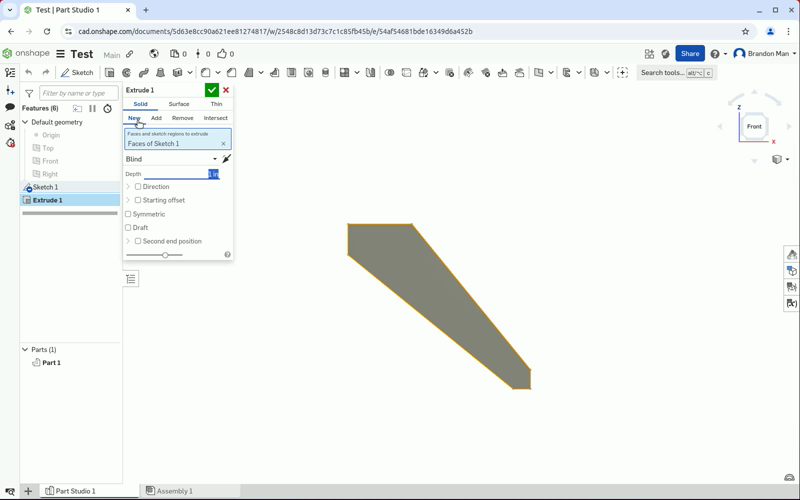
text(1.926)
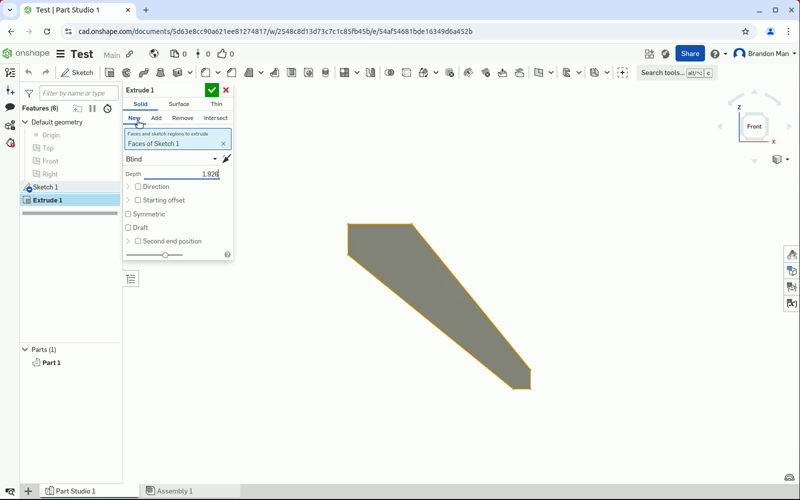
key(enter)
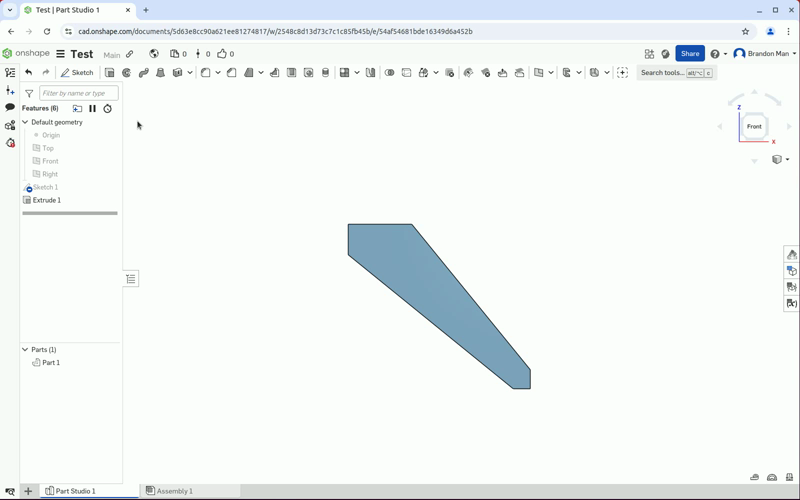
key(shift+h)
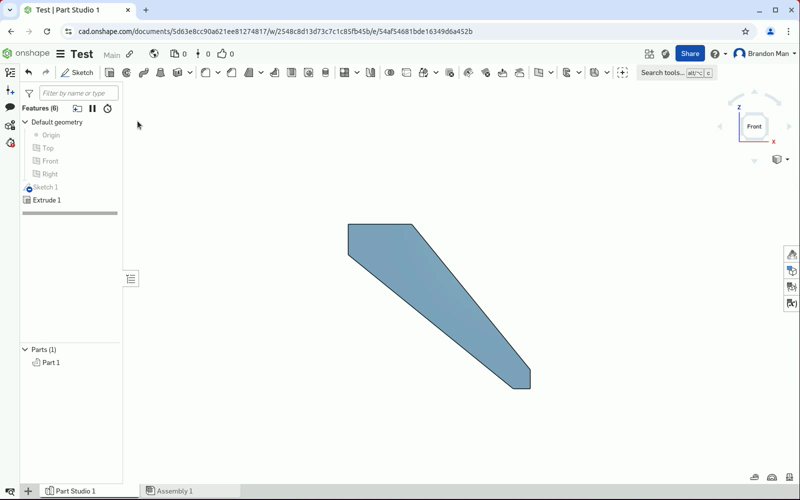
key(shift+h)
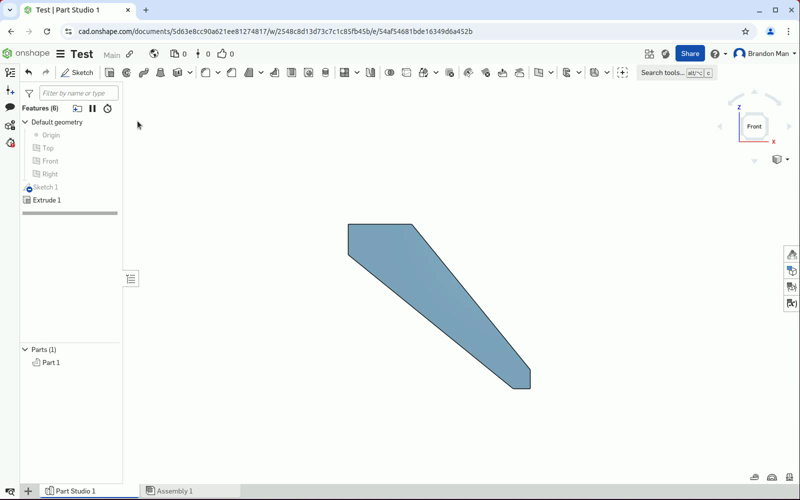
mouse_move(73, 189)
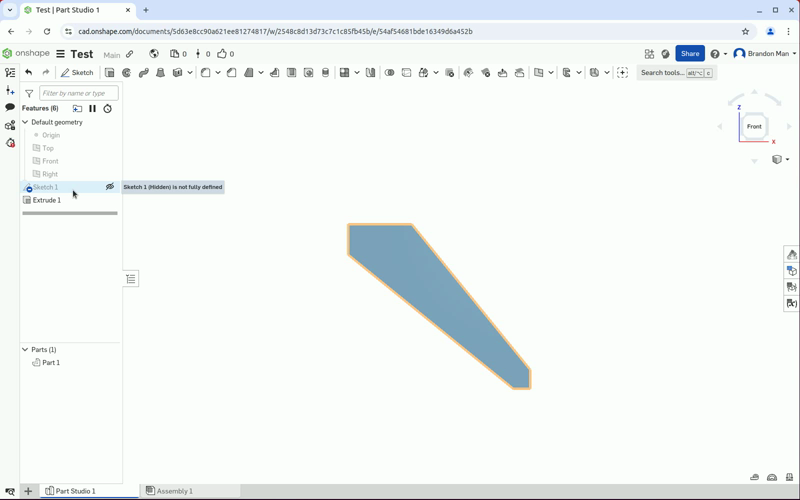
click(73, 189)
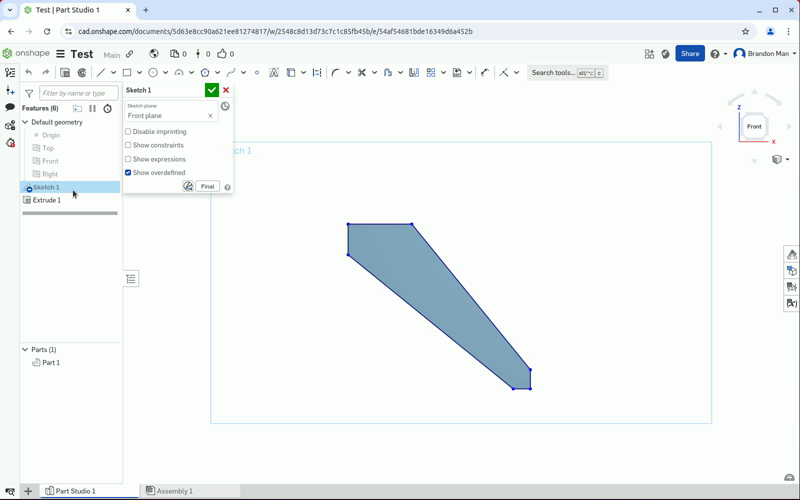
mouse_move(229, 92)
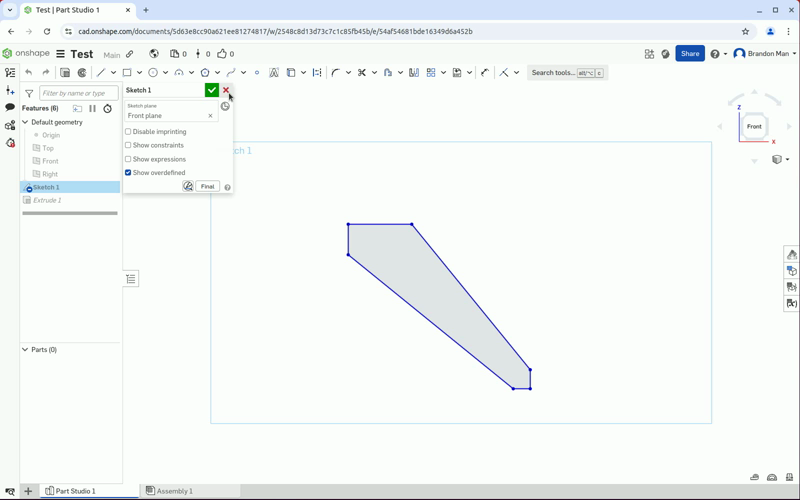
click(229, 92)
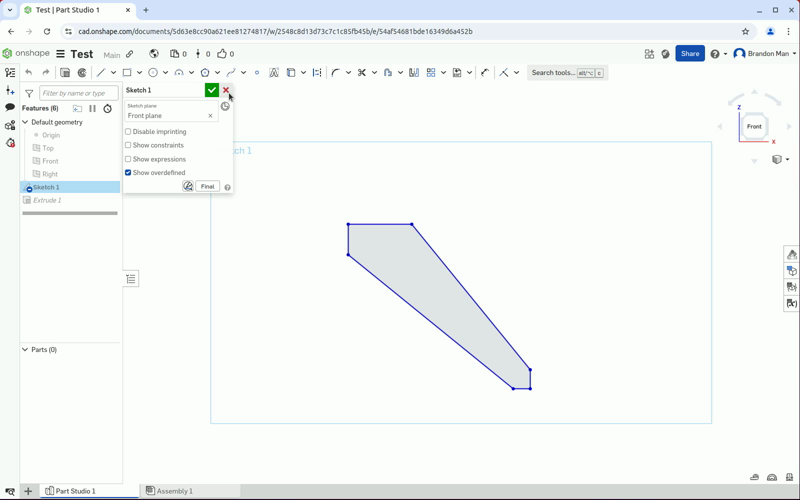
key(shift+s)
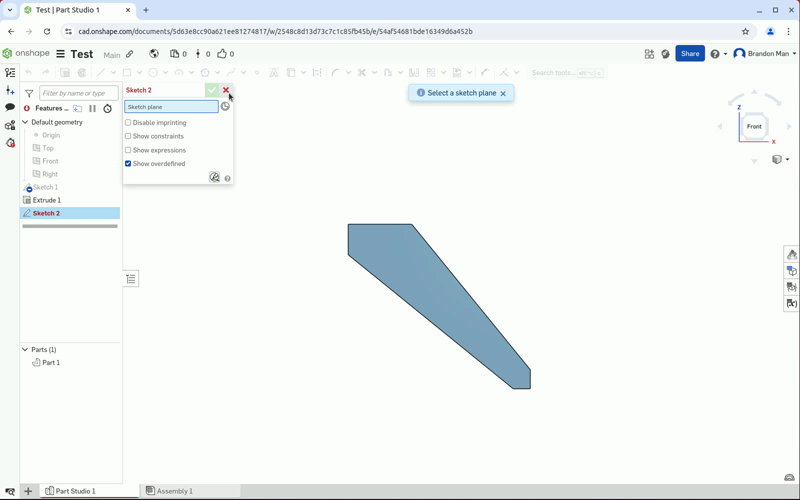
mouse_move(73, 163)
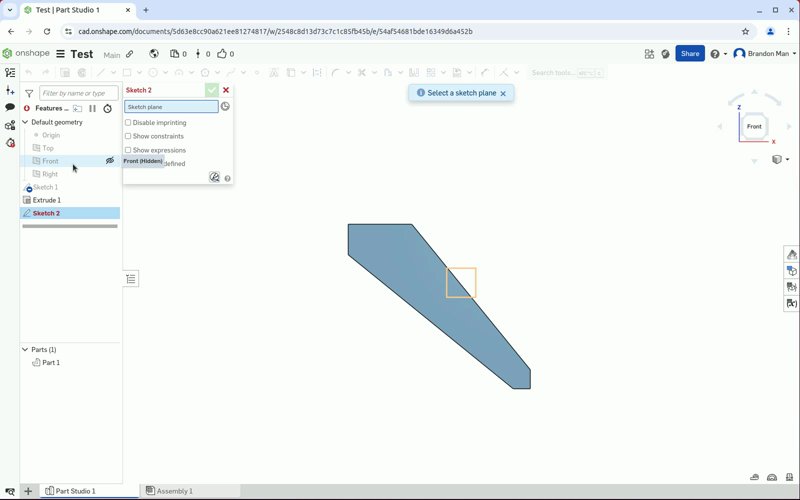
click(73, 163)
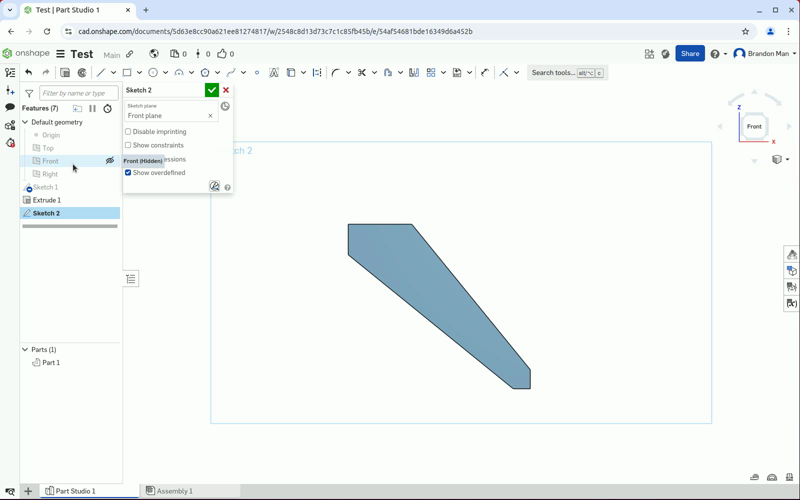
mouse_move(73, 352)
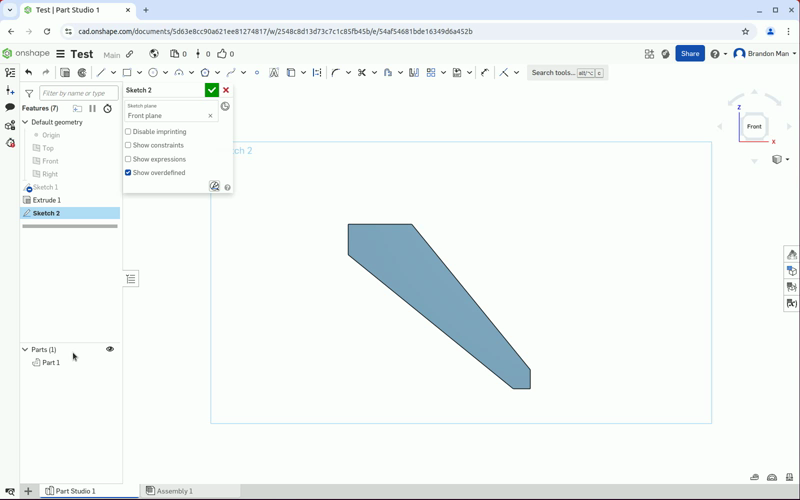
key(y)
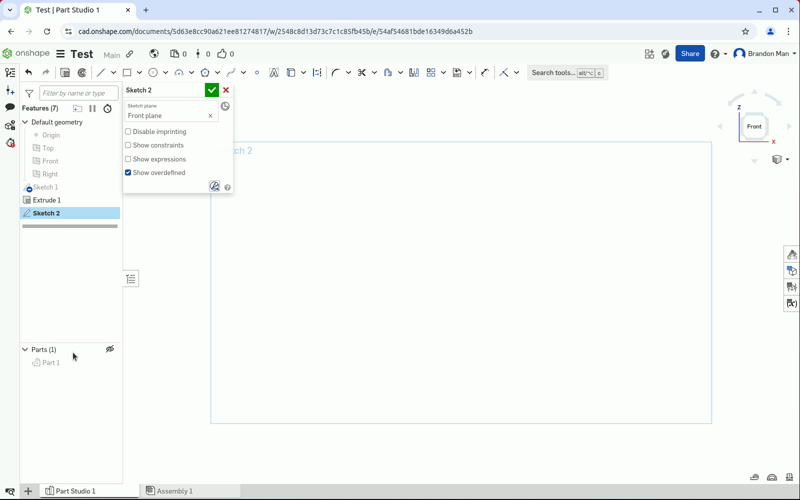
key(l)
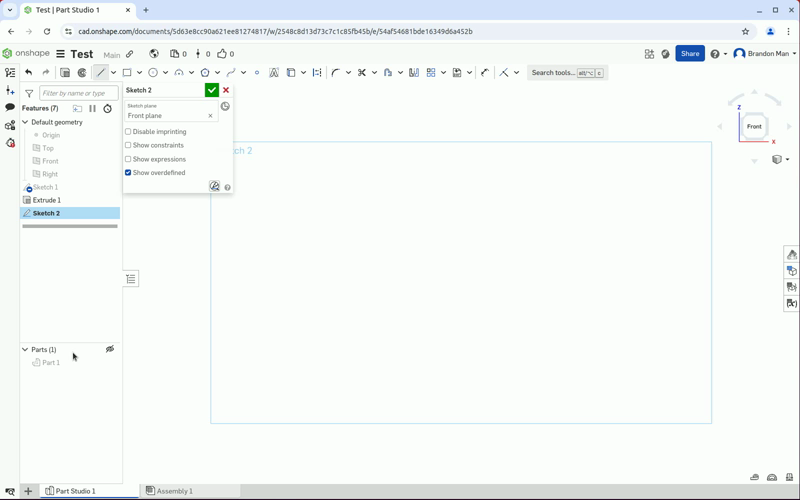
key_down(shift)
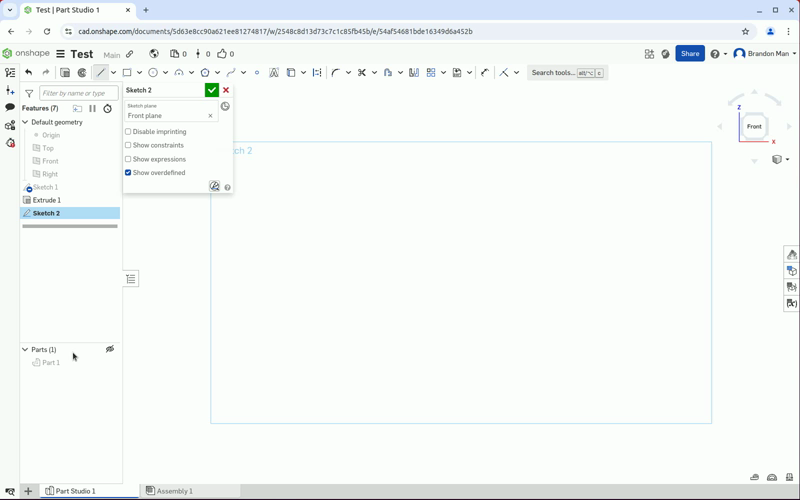
mouse_move(348, 224)
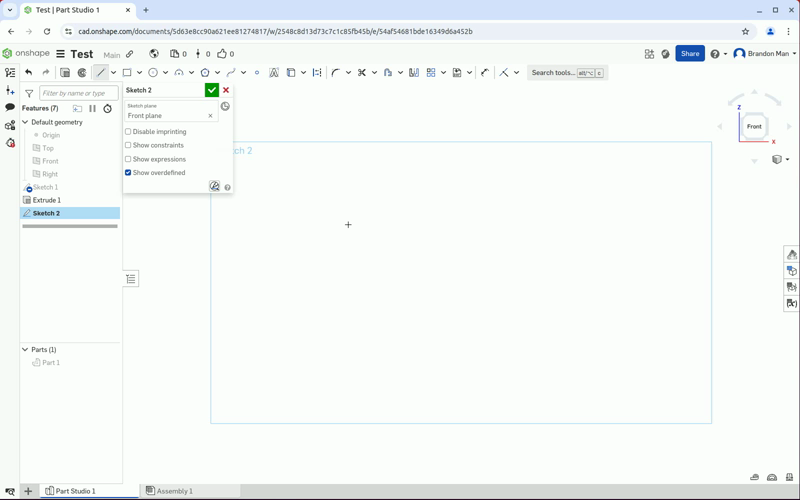
click(348, 224)
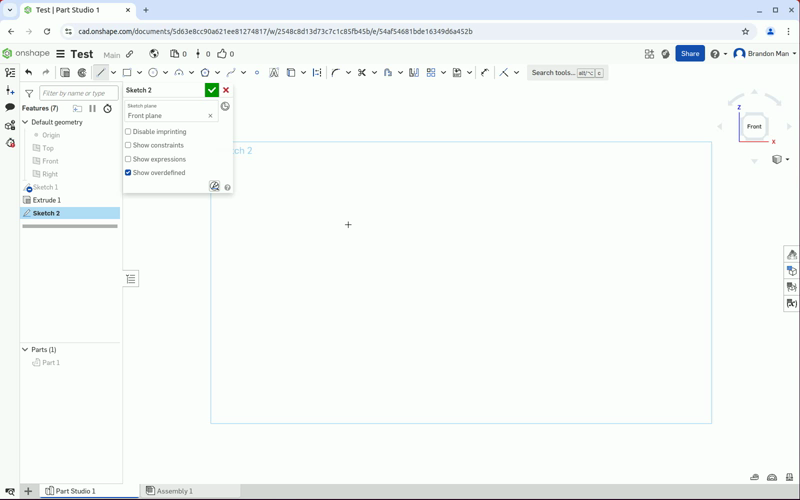
key_up(shift)
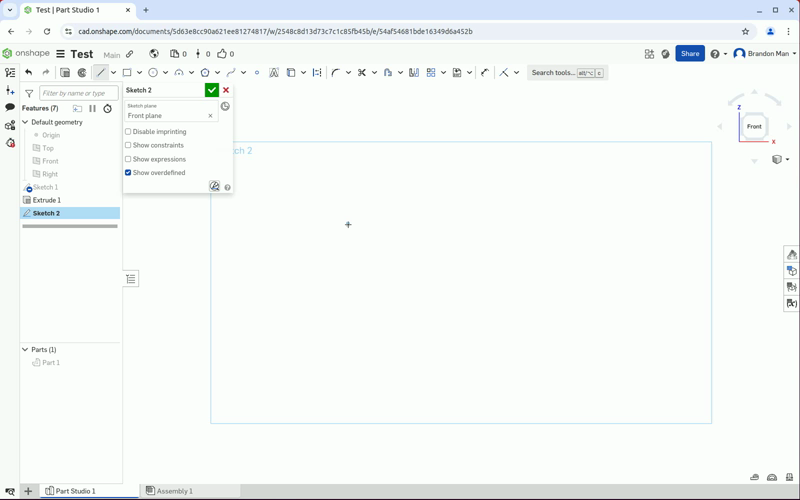
key_down(shift)
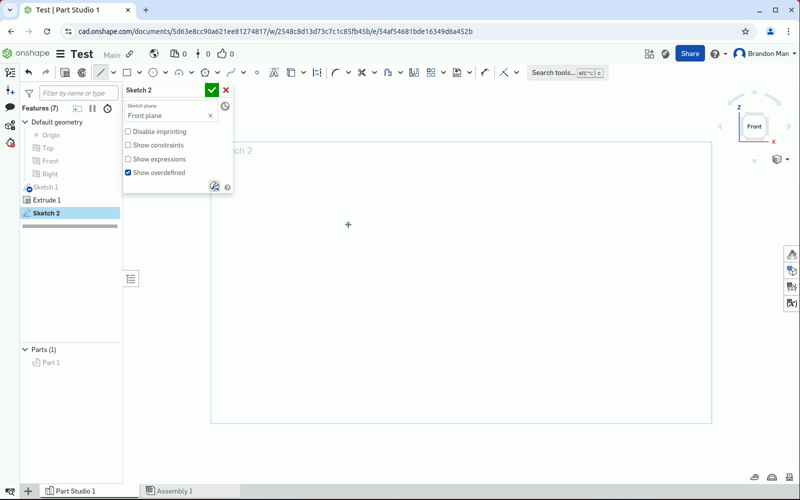
mouse_move(412, 224)
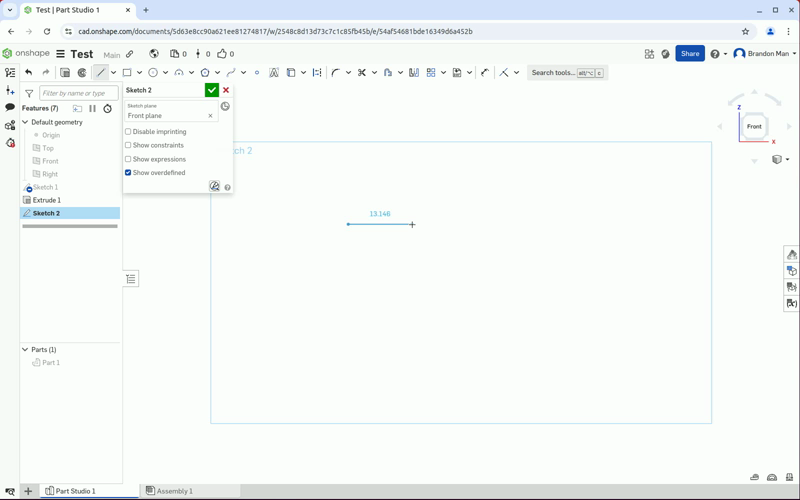
click(412, 224)
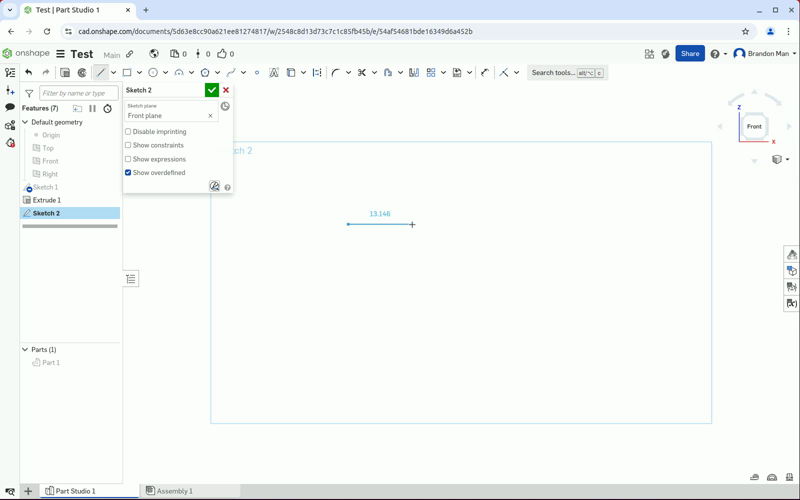
key_up(shift)
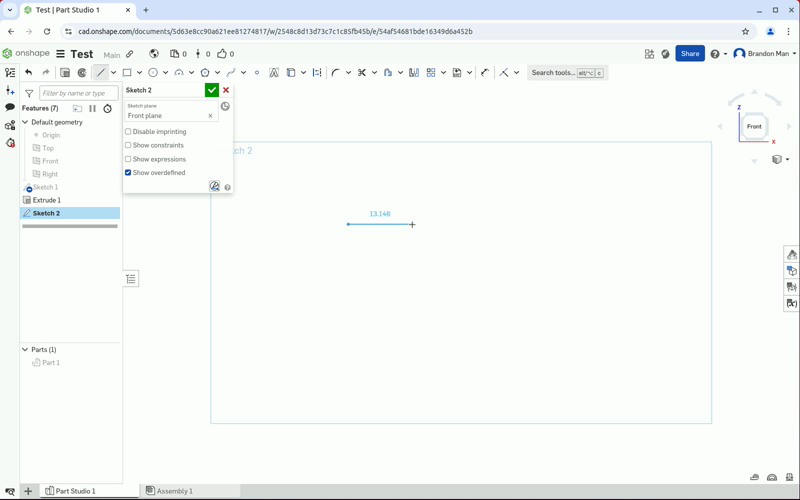
key_down(shift)
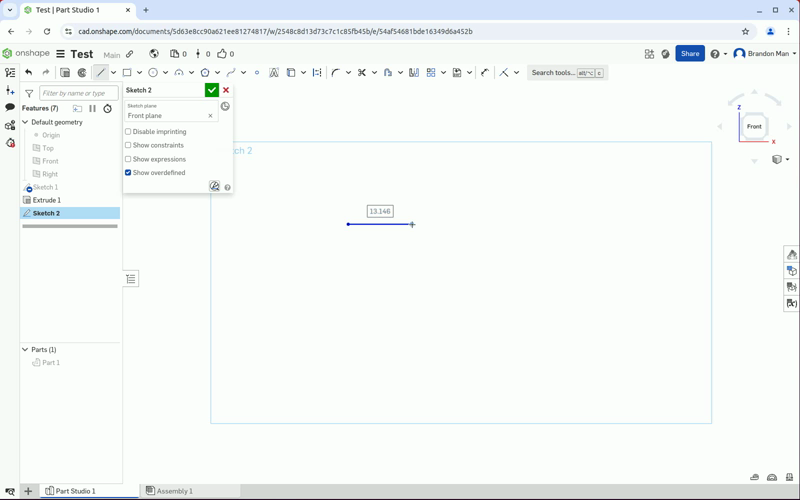
mouse_move(442, 224)
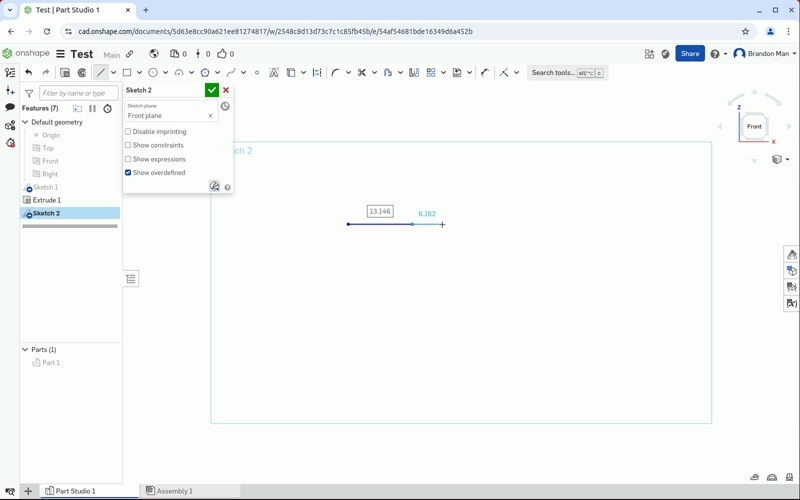
mouse_move(397, 206)
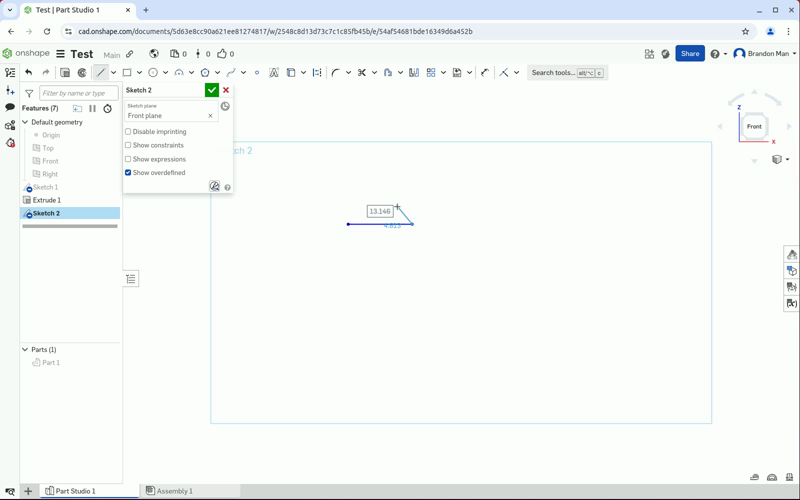
click(397, 206)
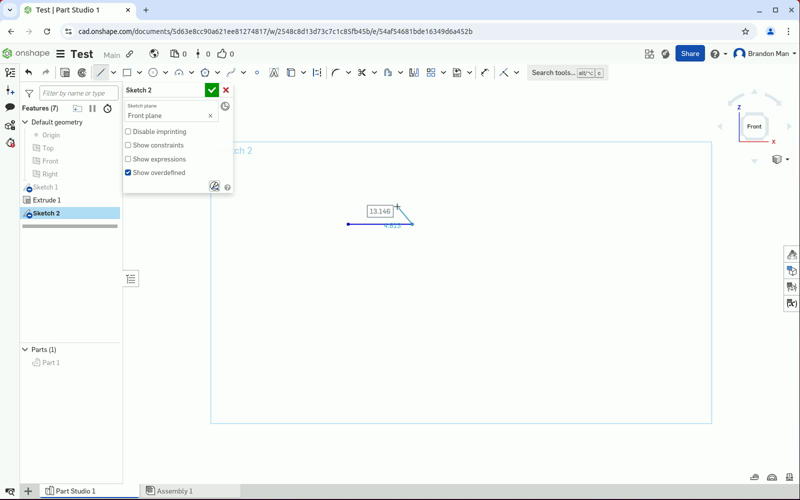
key_up(shift)
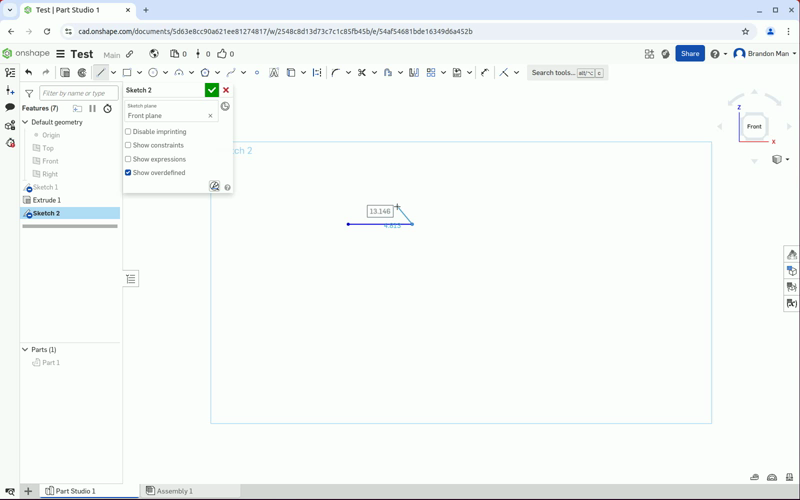
key_down(shift)
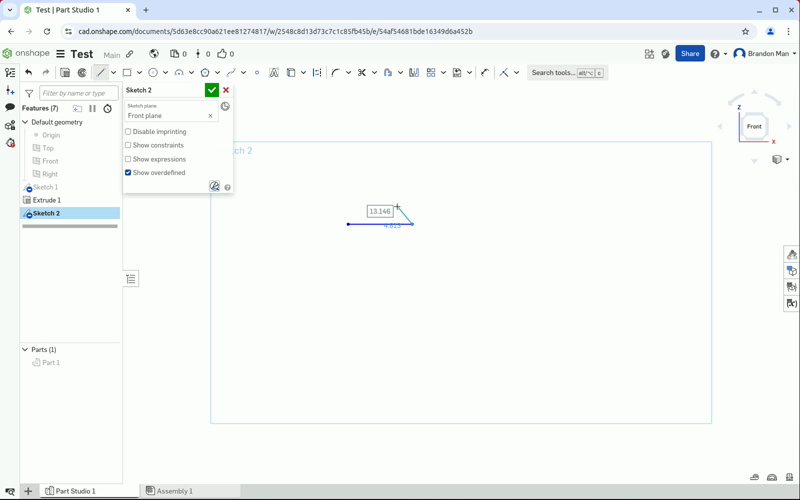
mouse_move(427, 206)
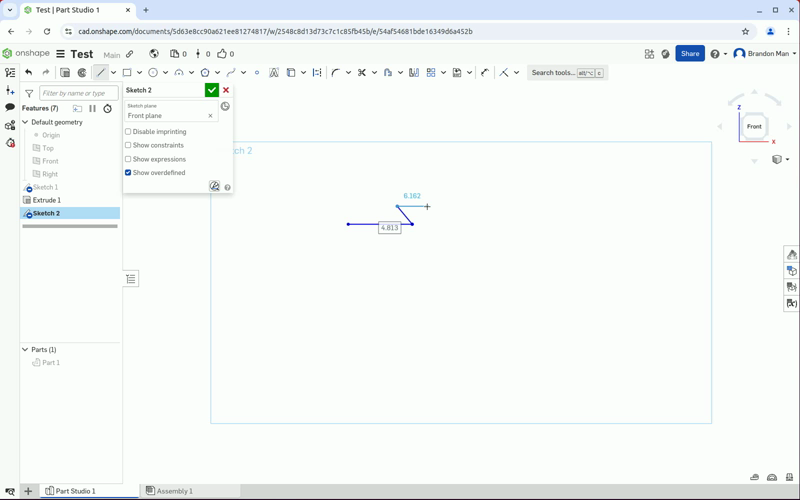
mouse_move(348, 206)
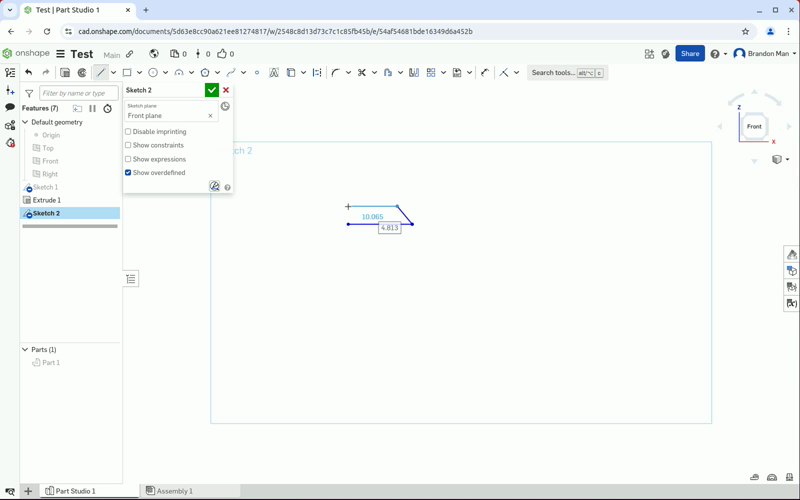
click(348, 206)
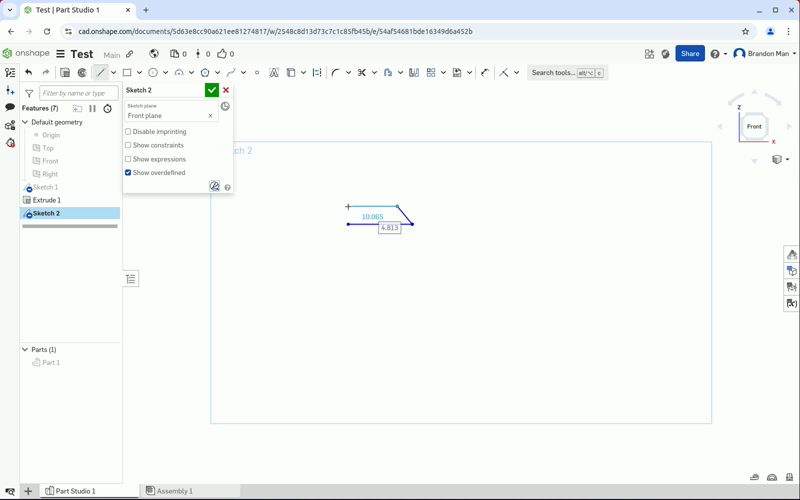
key_up(shift)
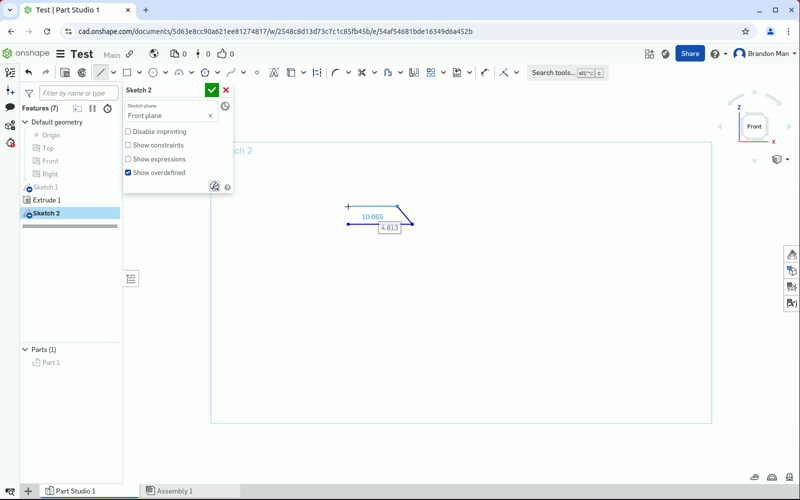
mouse_move(378, 206)
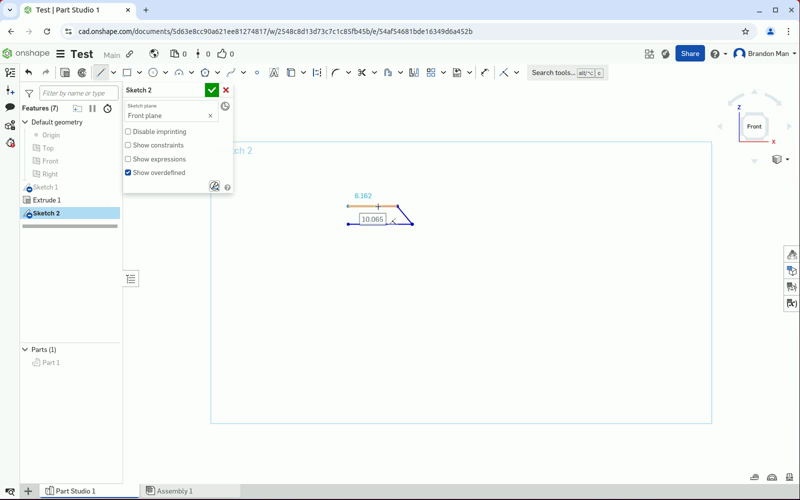
key_down(shift)
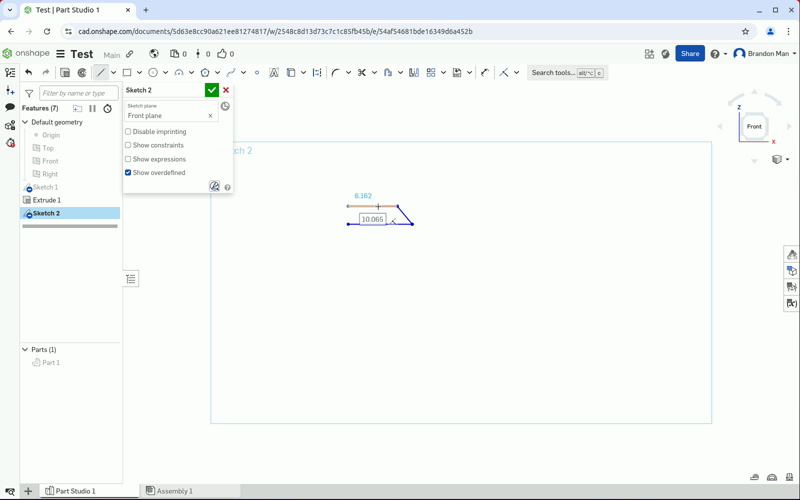
mouse_move(348, 224)
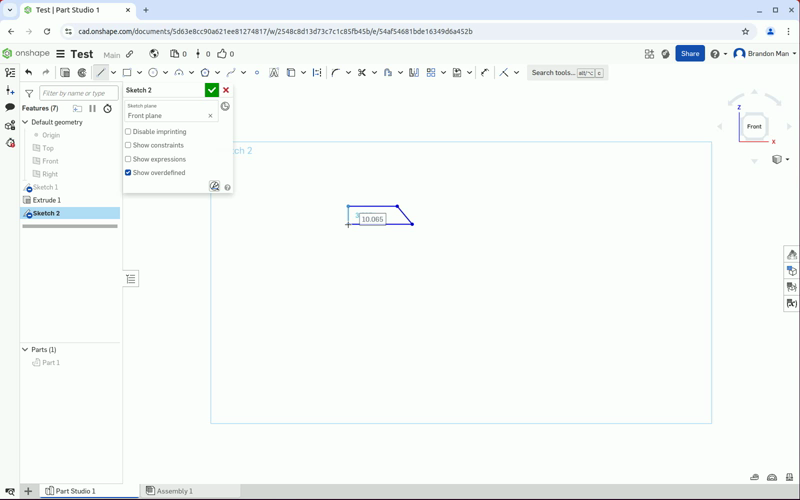
key_up(shift)
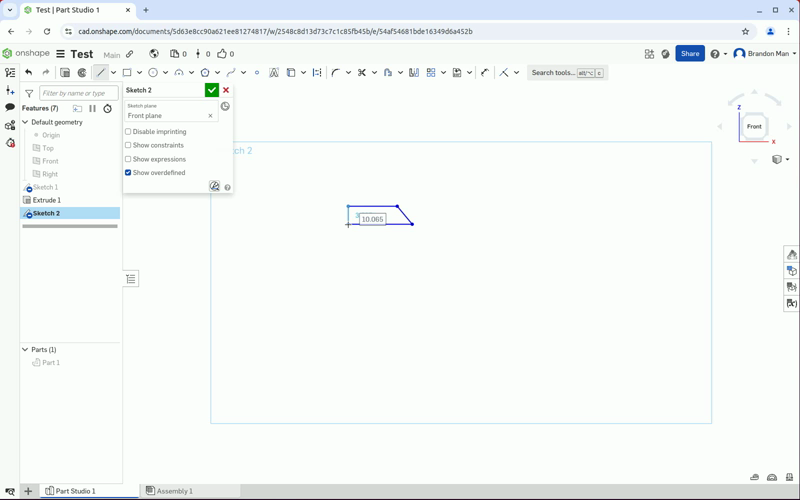
click(348, 224)
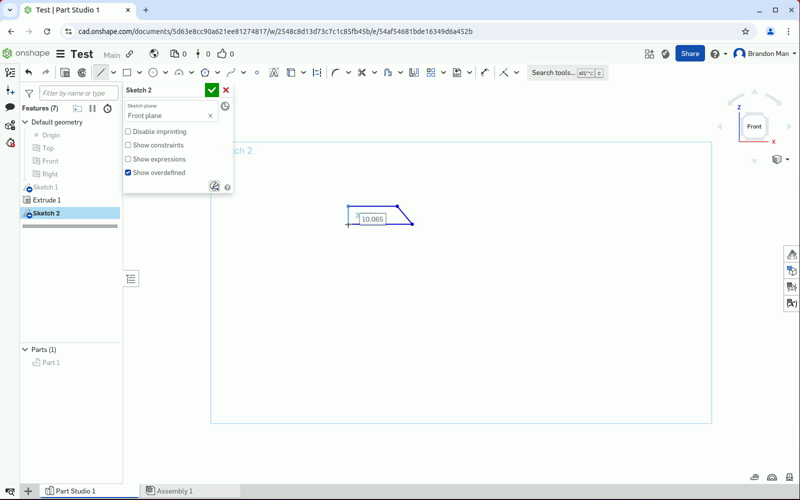
key(esc)
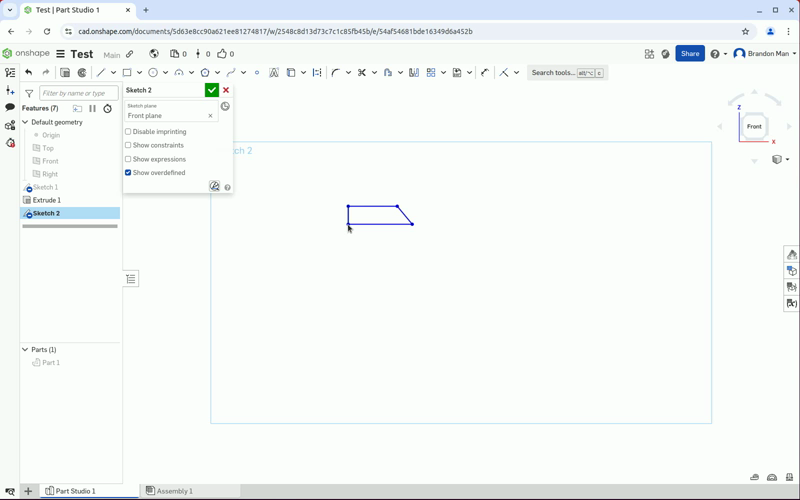
mouse_move(376, 212)
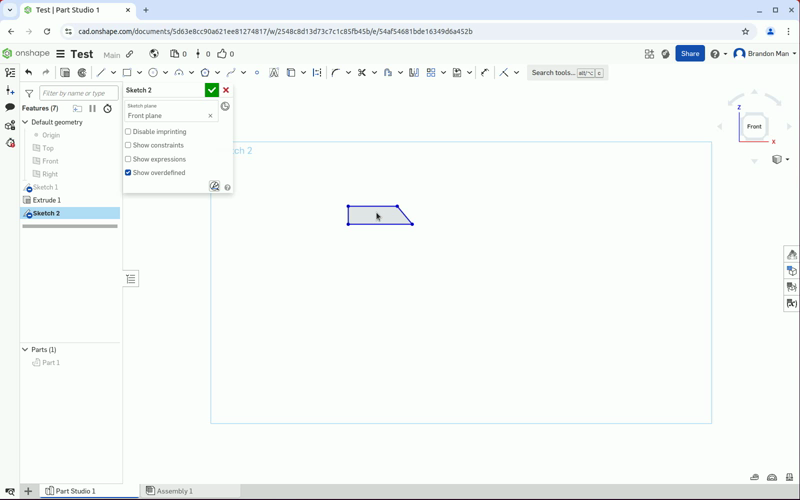
scroll(6)
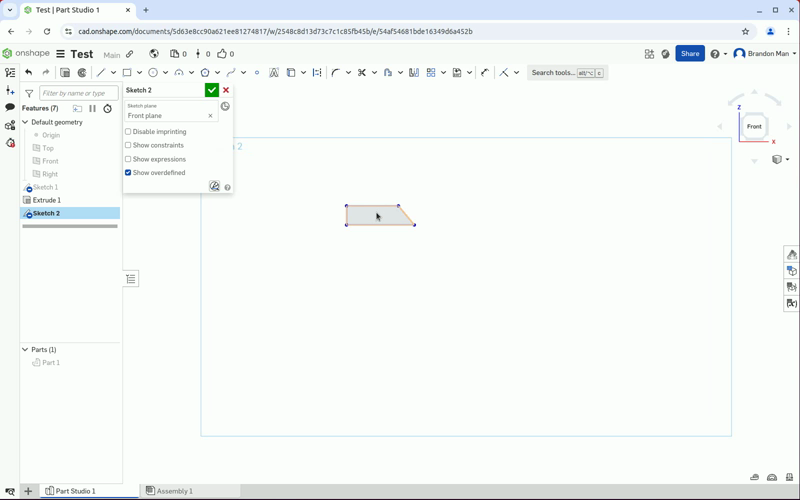
scroll(6)
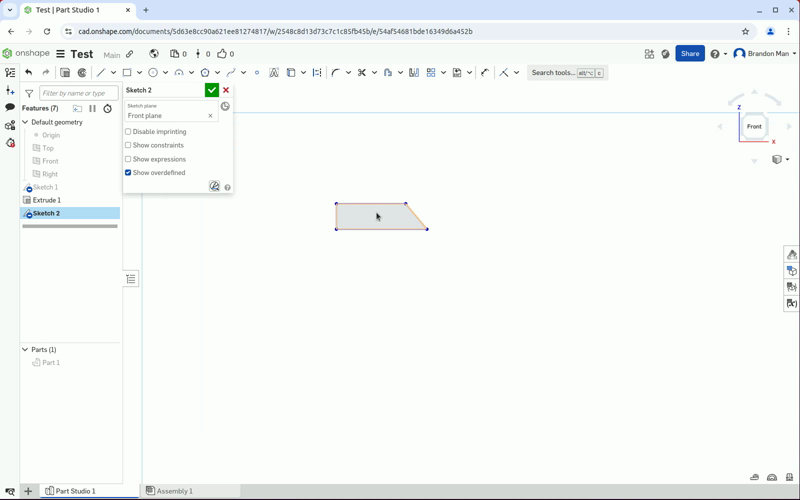
scroll(6)
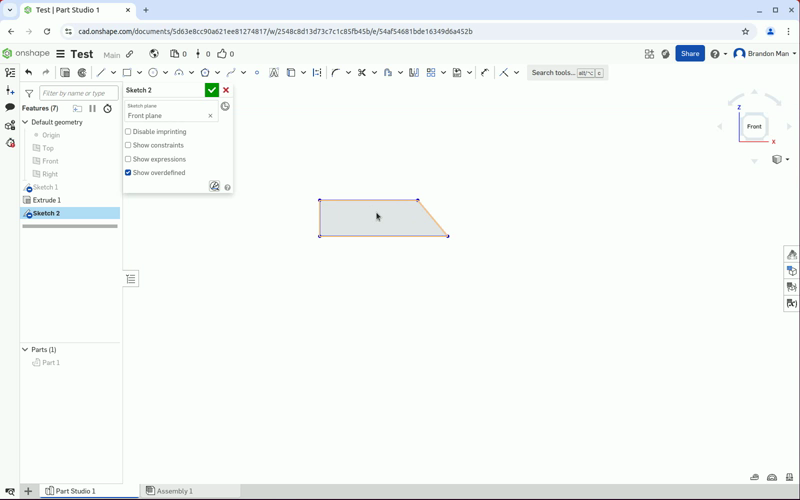
scroll(6)
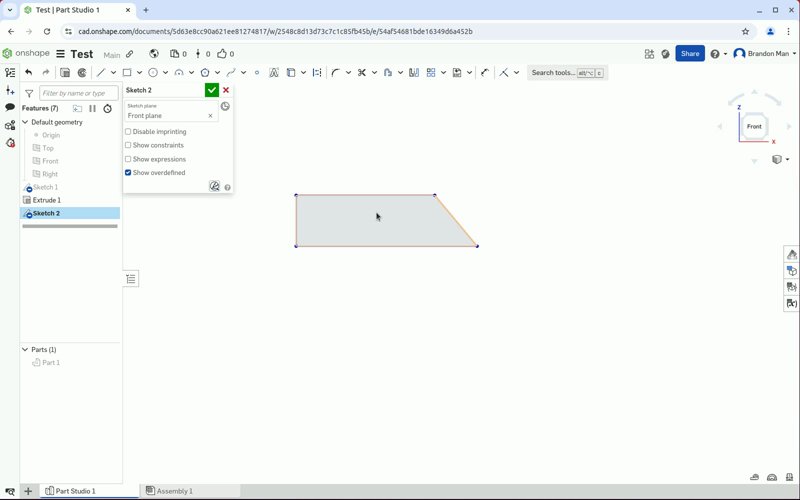
scroll(6)
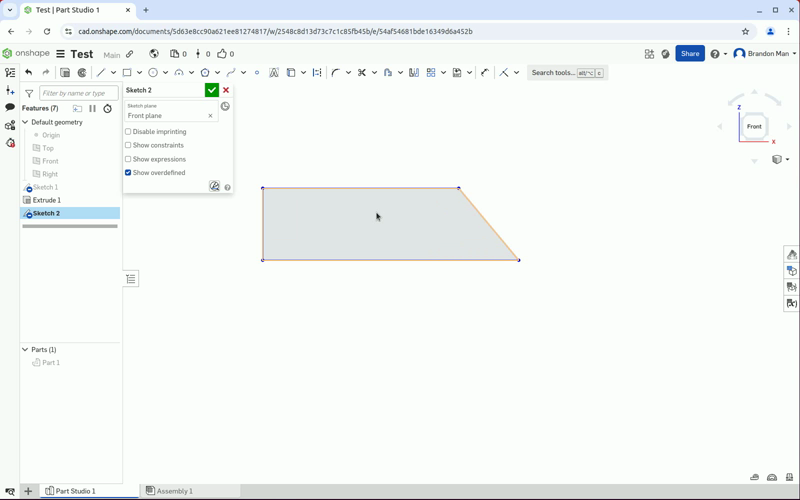
scroll(6)
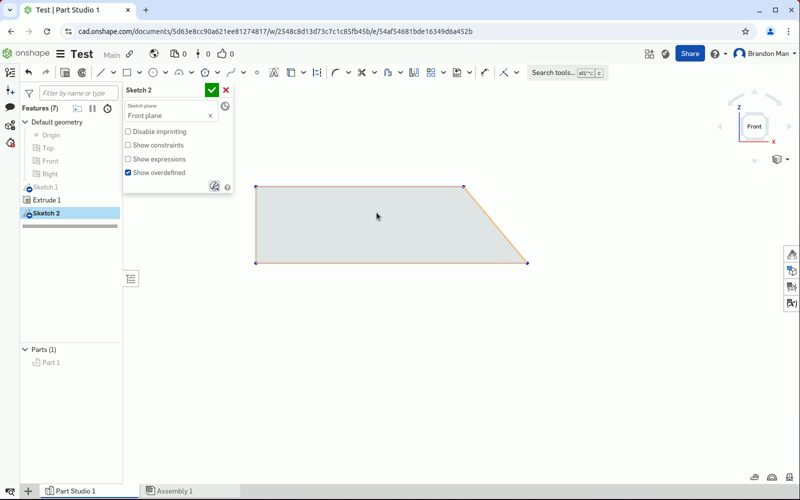
scroll(6)
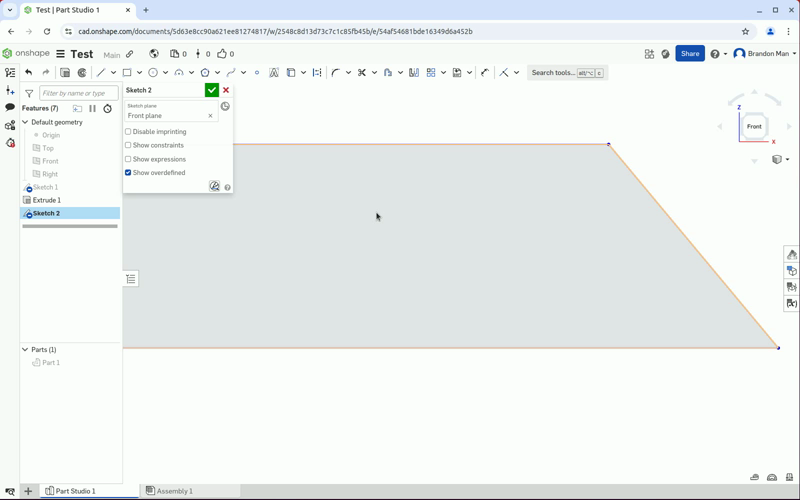
click(376, 212)
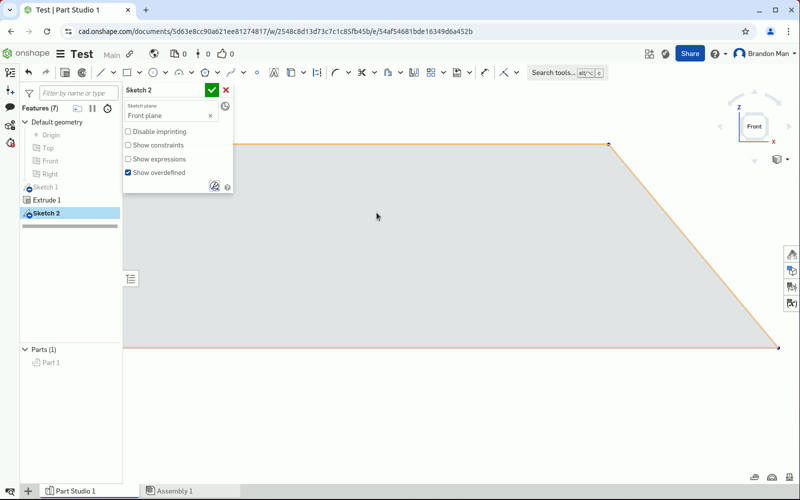
scroll(-6)
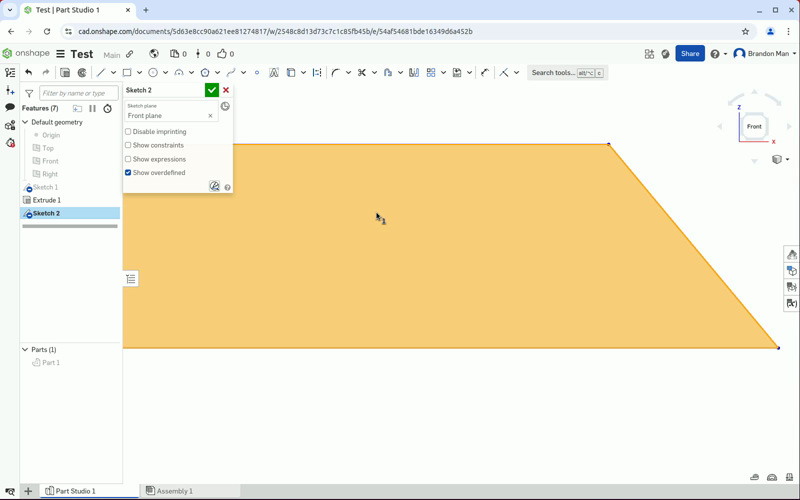
scroll(-6)
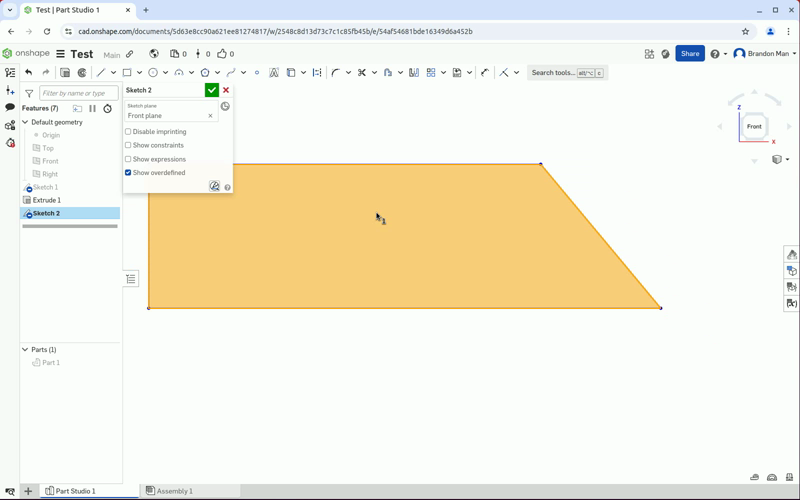
scroll(-6)
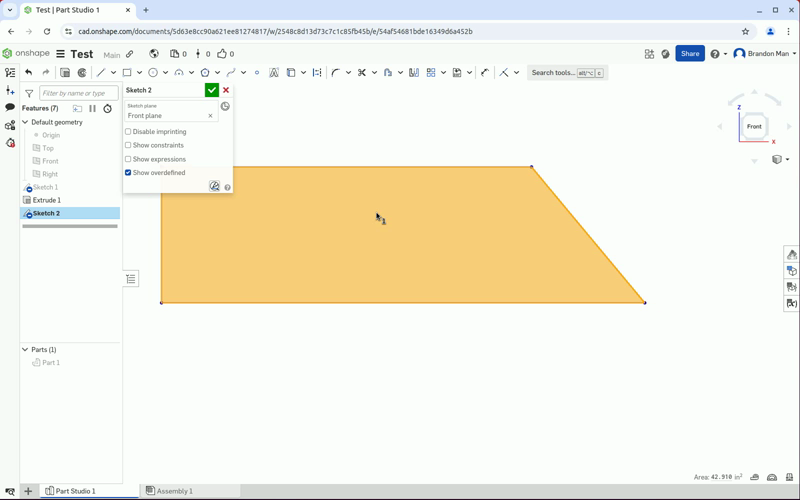
scroll(-6)
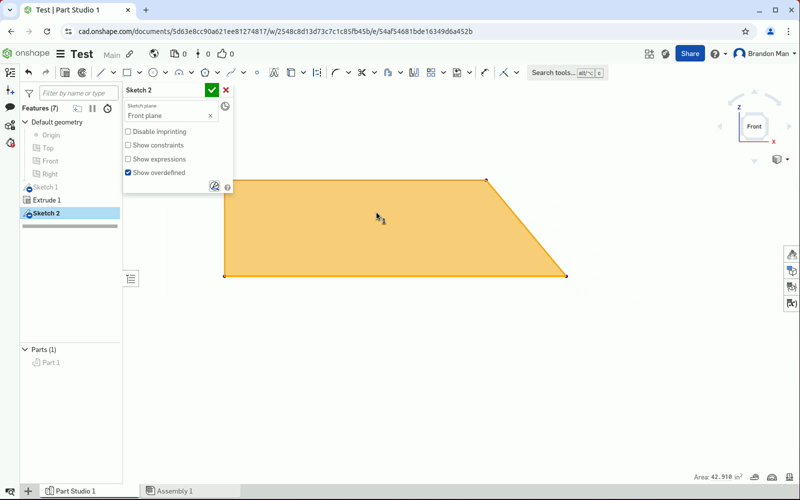
scroll(-6)
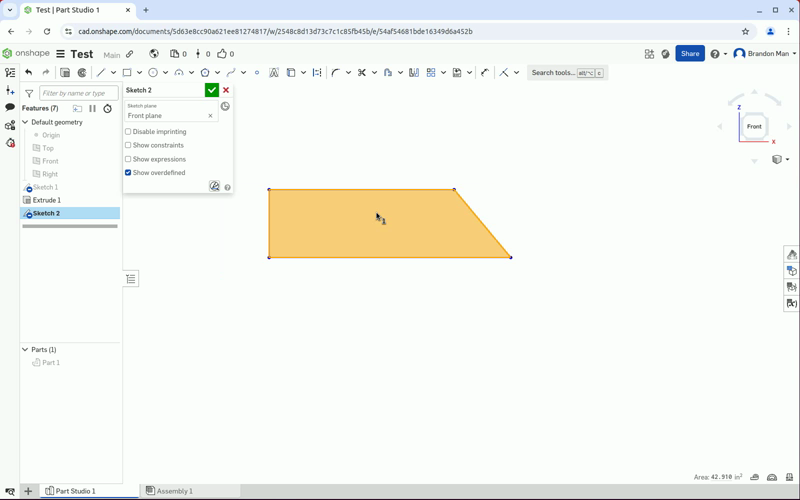
scroll(-6)
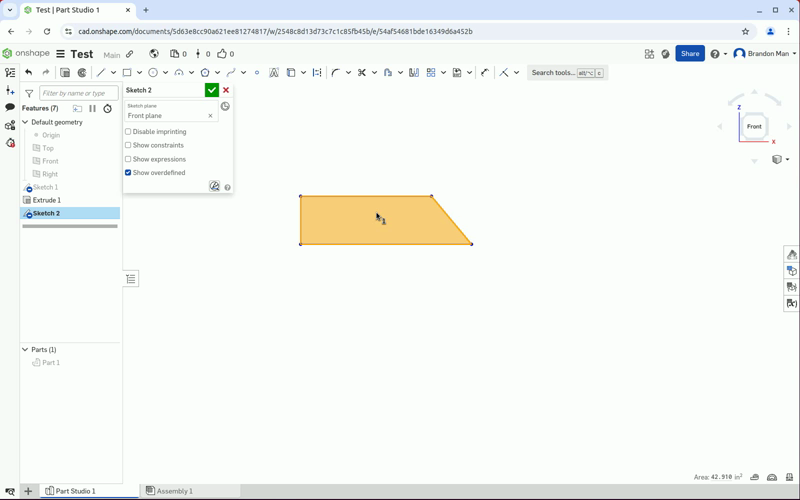
scroll(-6)
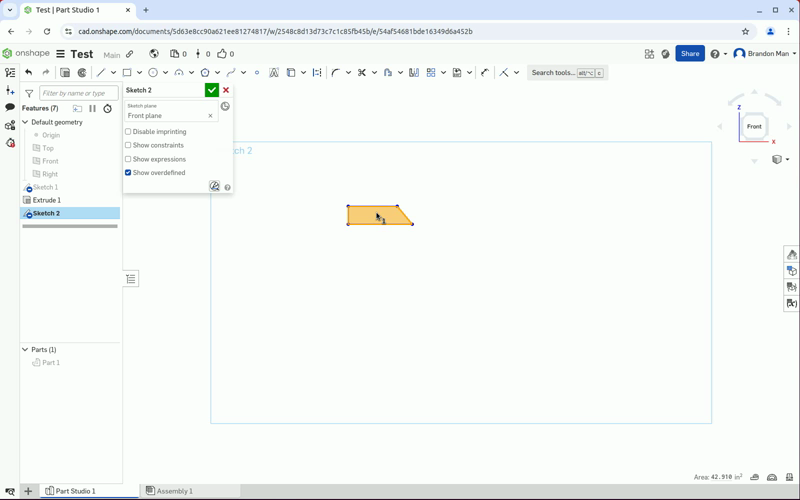
mouse_move(73, 352)
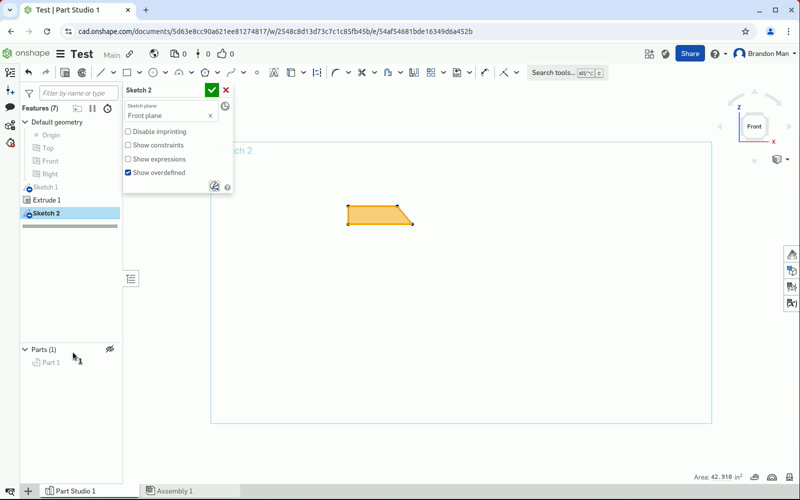
key(shift+y)
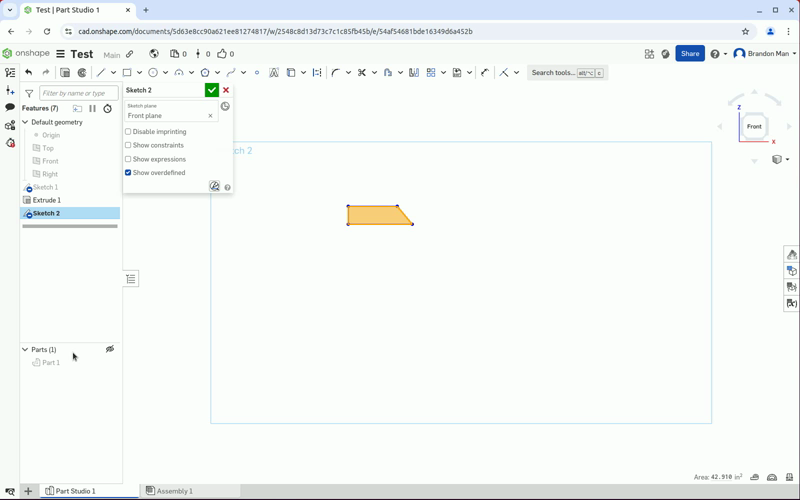
key(shift+e)
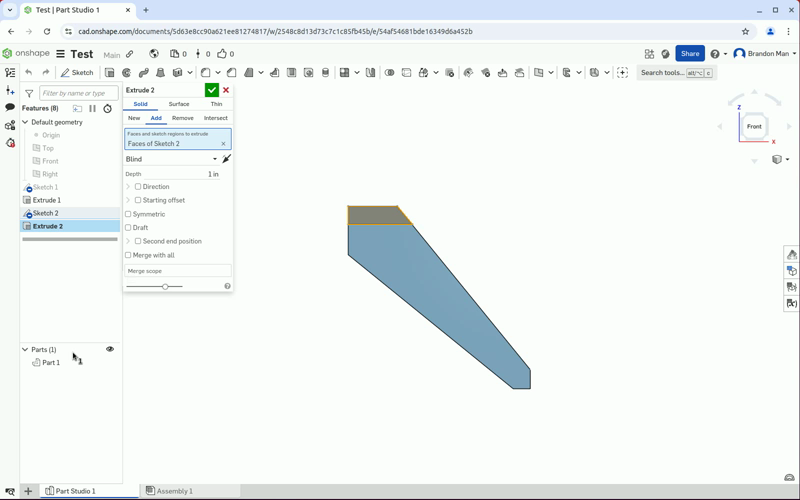
mouse_move(143, 106)
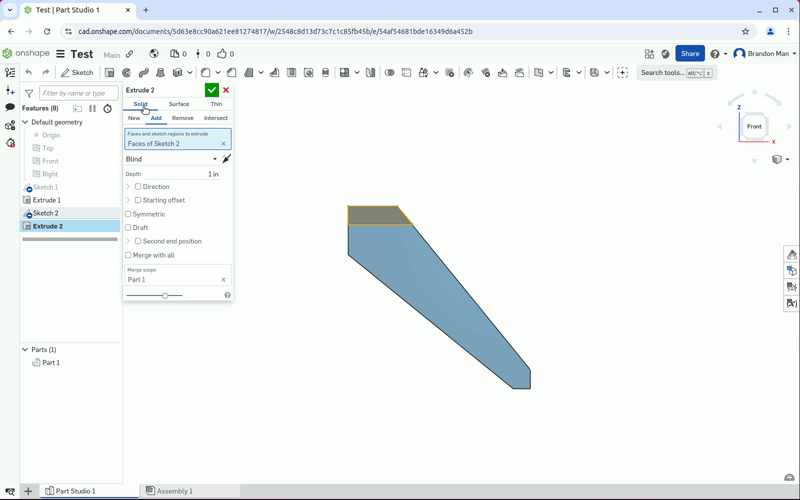
click(143, 106)
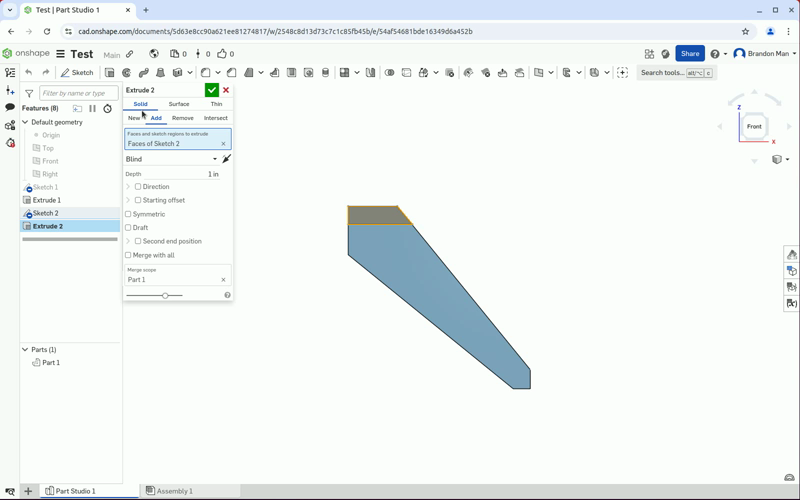
mouse_move(137, 120)
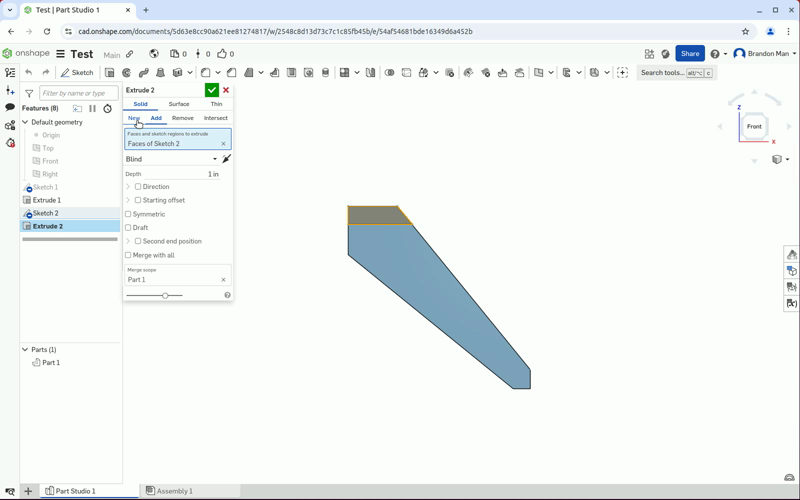
click(137, 120)
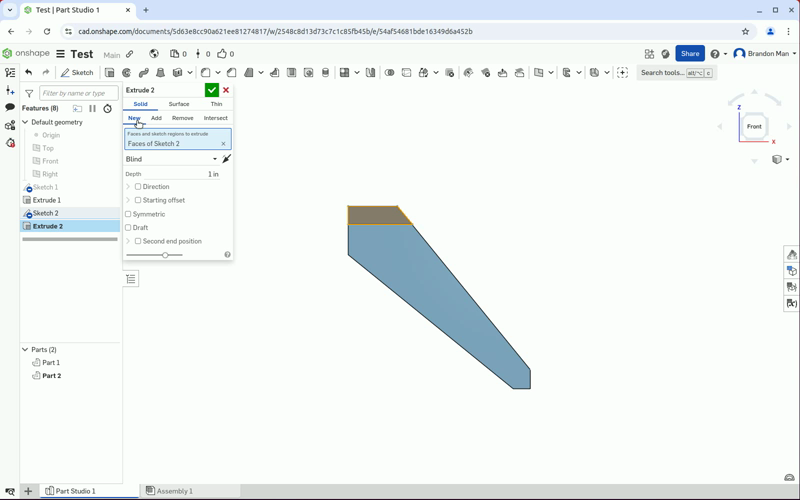
key(tab, 4)
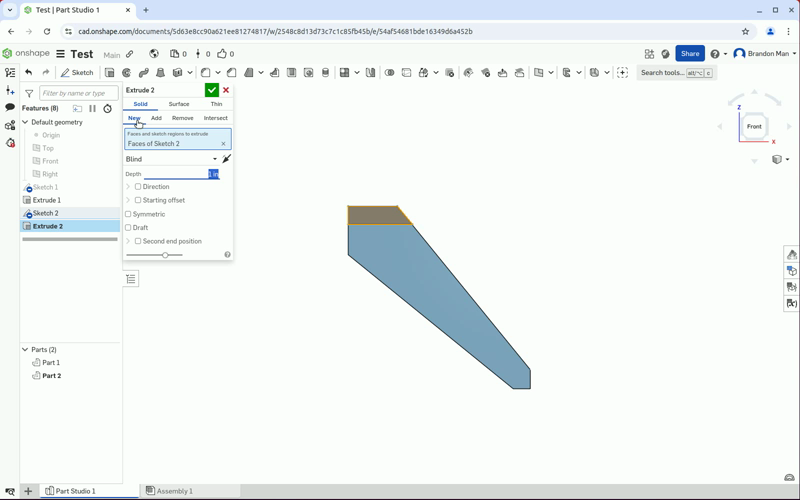
text(1.926)
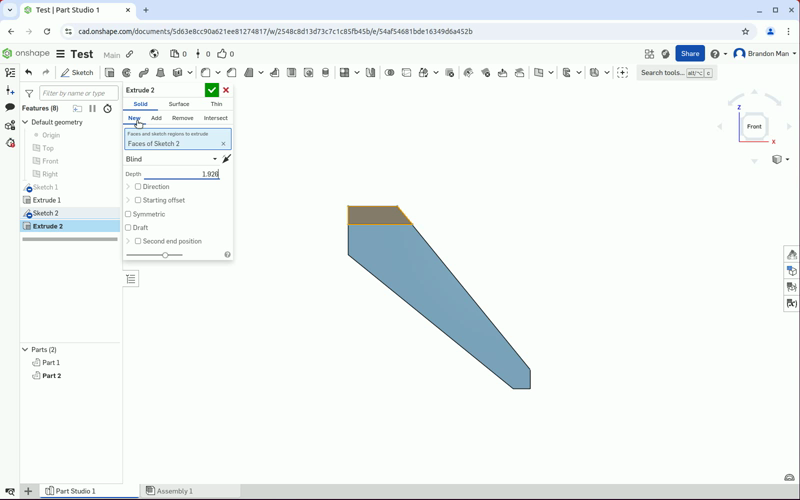
key(enter)
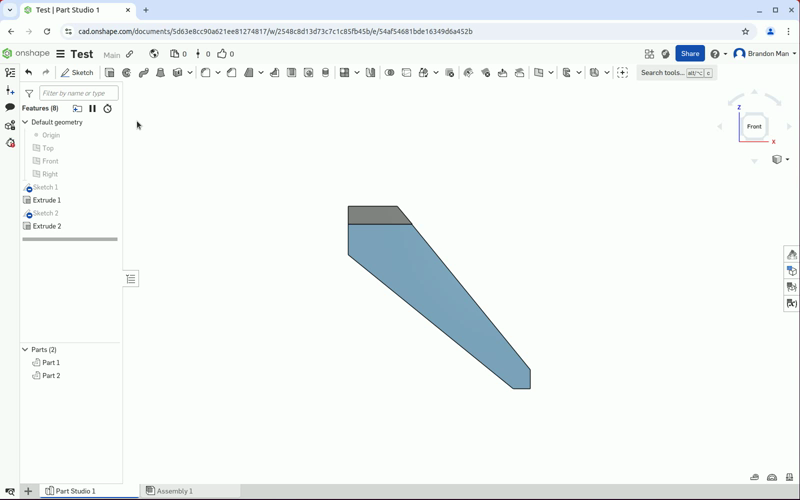
key(shift+h)
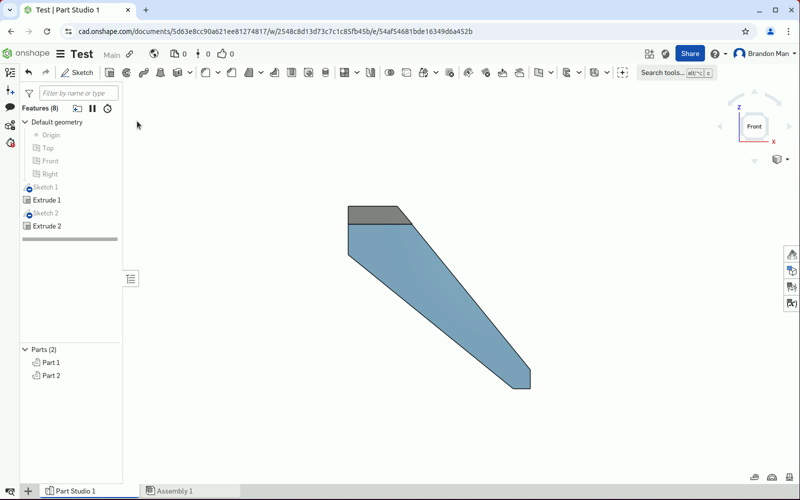
key(shift+h)
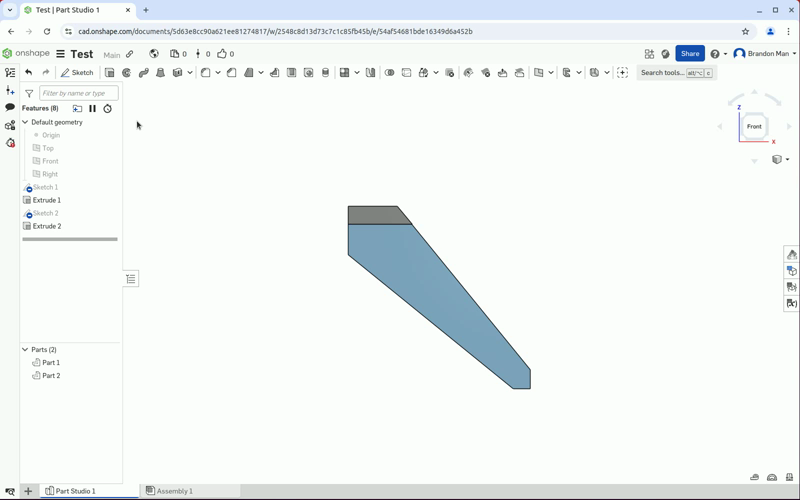
mouse_move(73, 189)
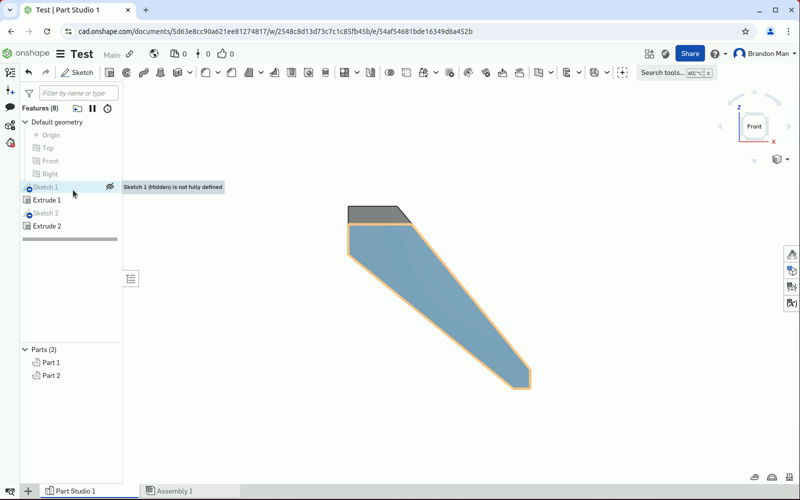
click(73, 189)
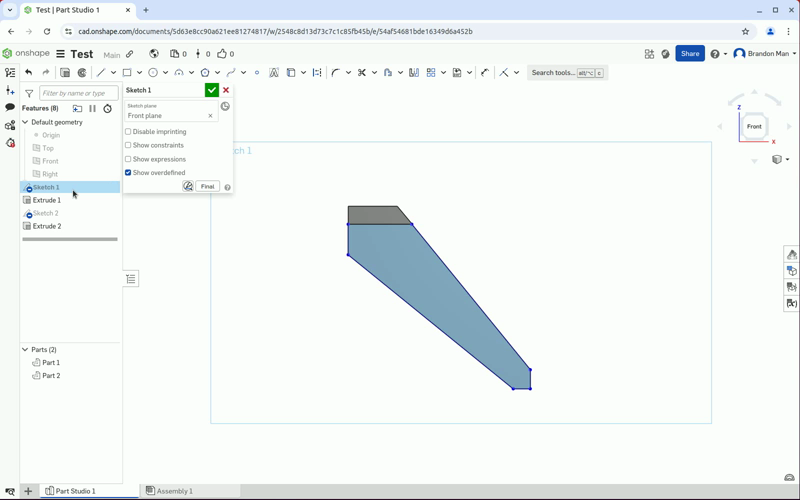
mouse_move(229, 92)
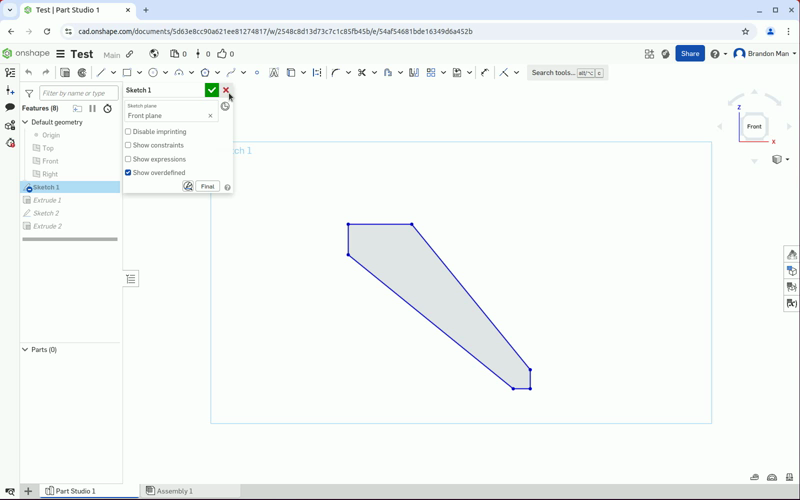
click(229, 92)
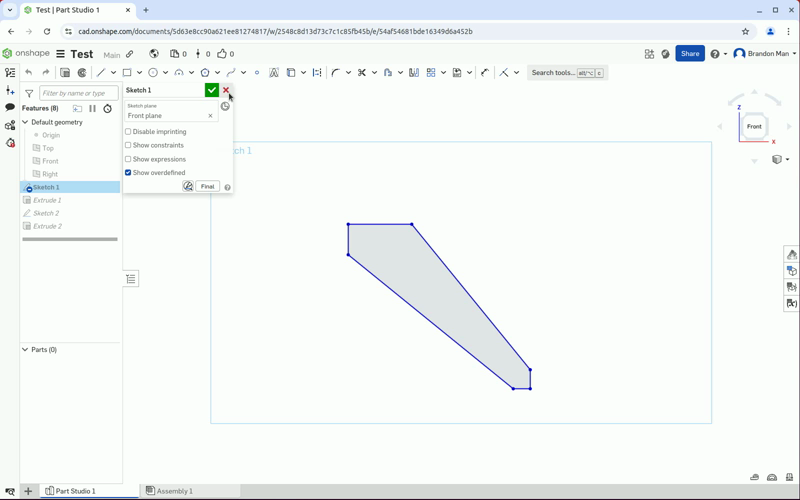
key(shift+s)
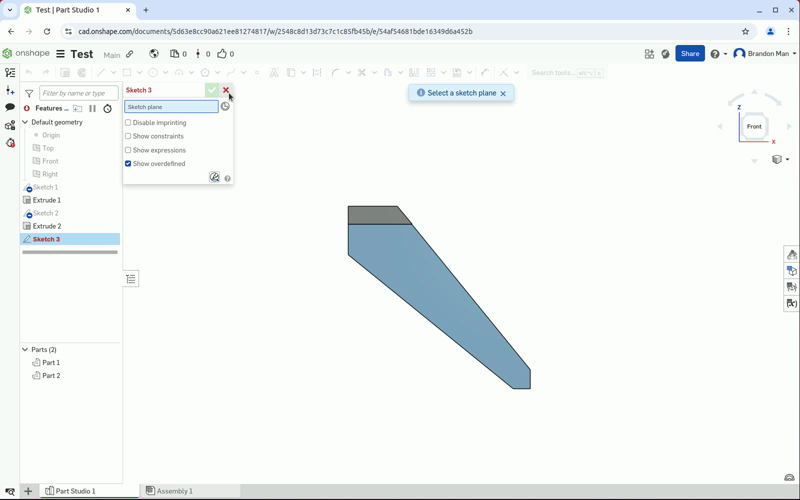
mouse_move(73, 163)
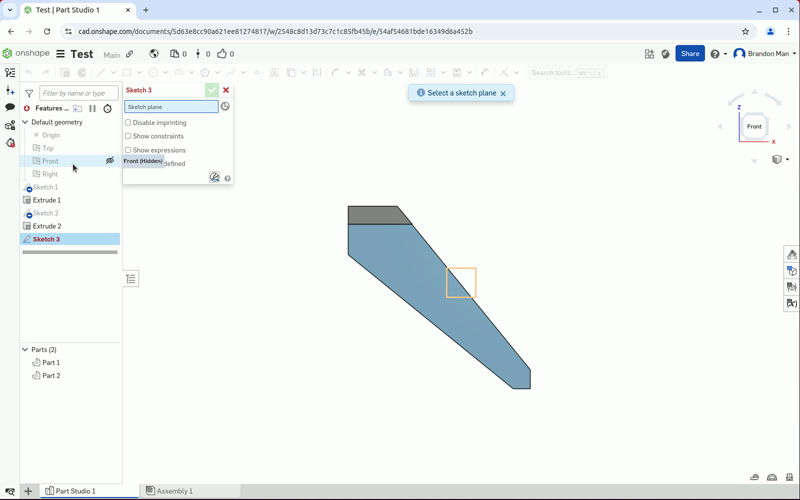
click(73, 163)
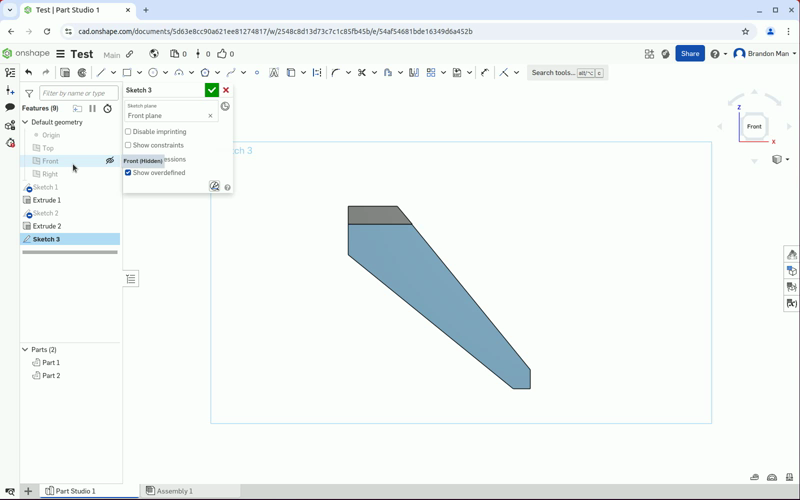
mouse_move(73, 352)
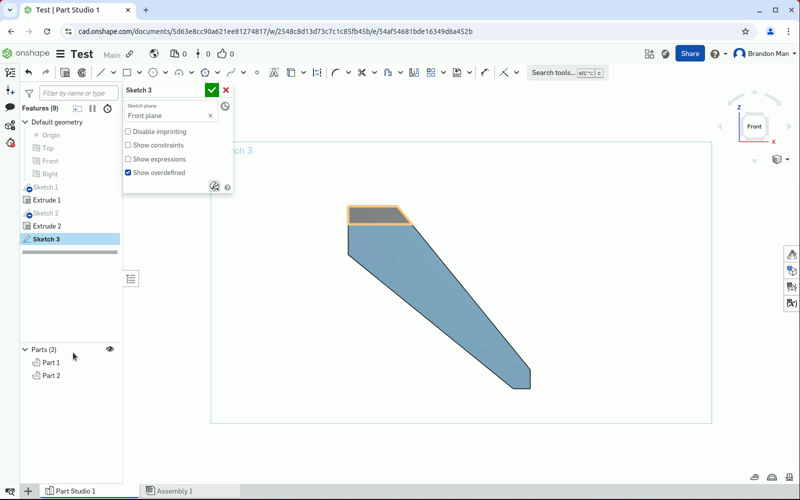
key(y)
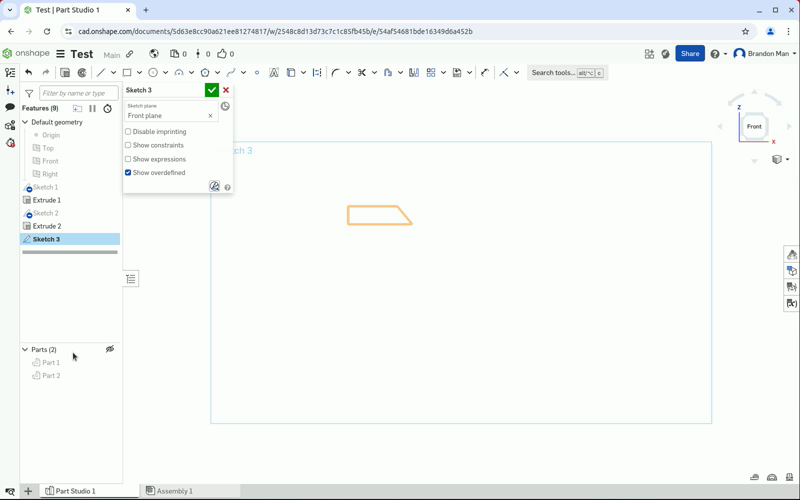
key(l)
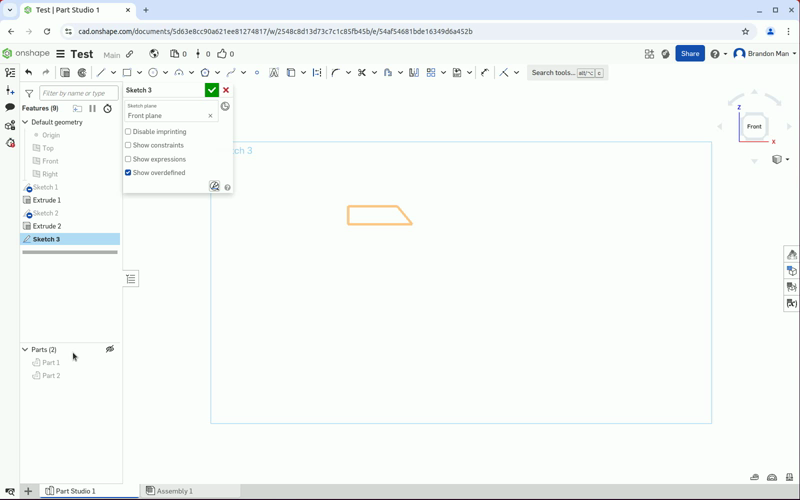
key_down(shift)
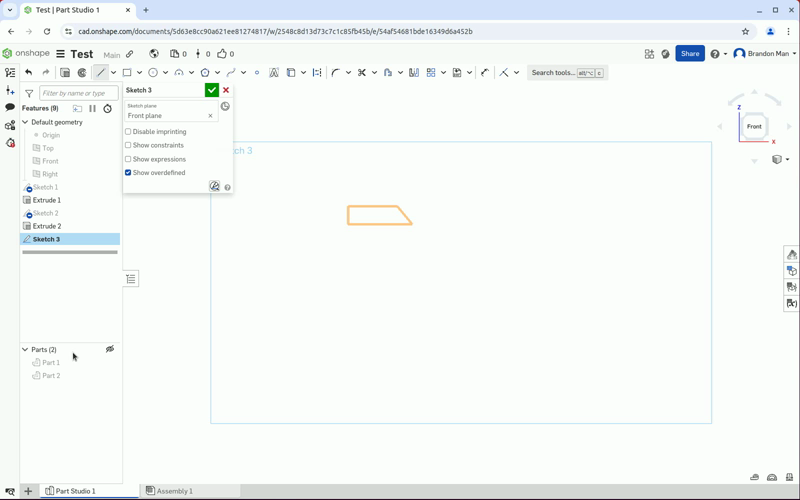
mouse_move(348, 254)
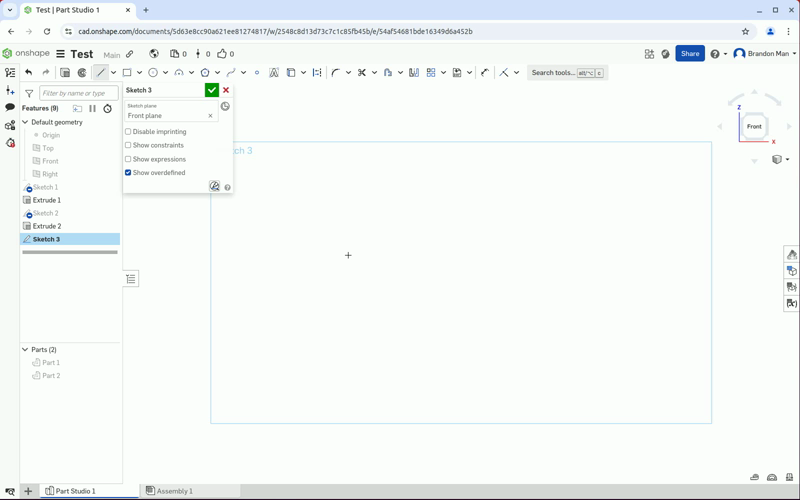
click(348, 254)
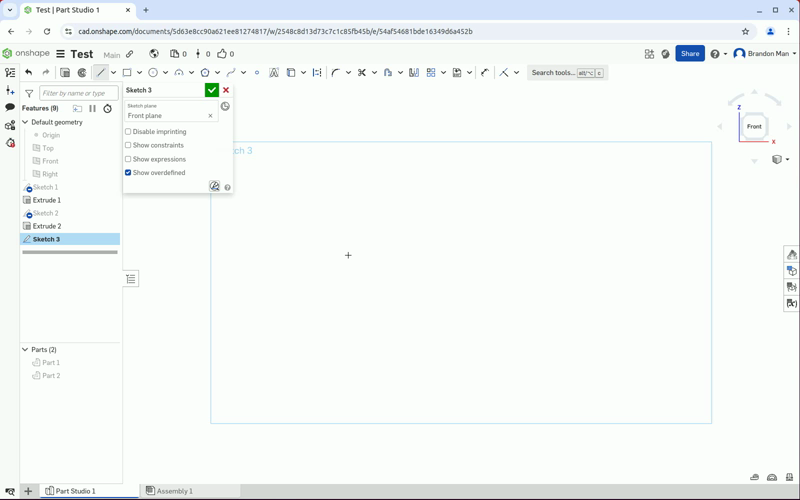
key_up(shift)
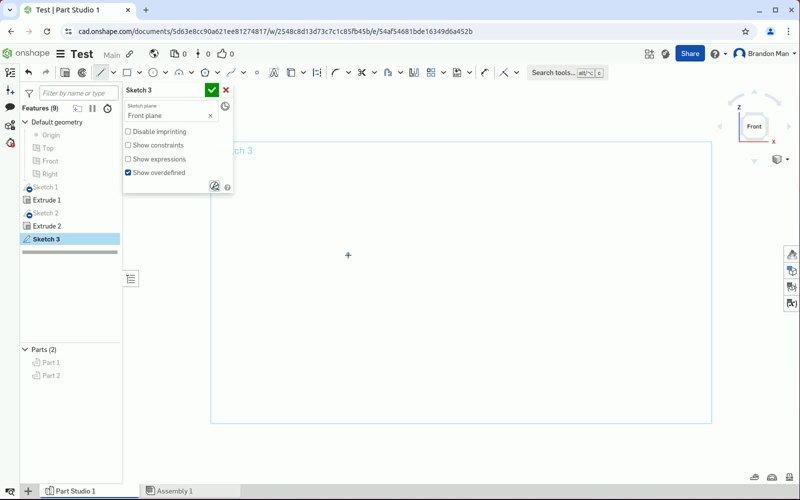
key_down(shift)
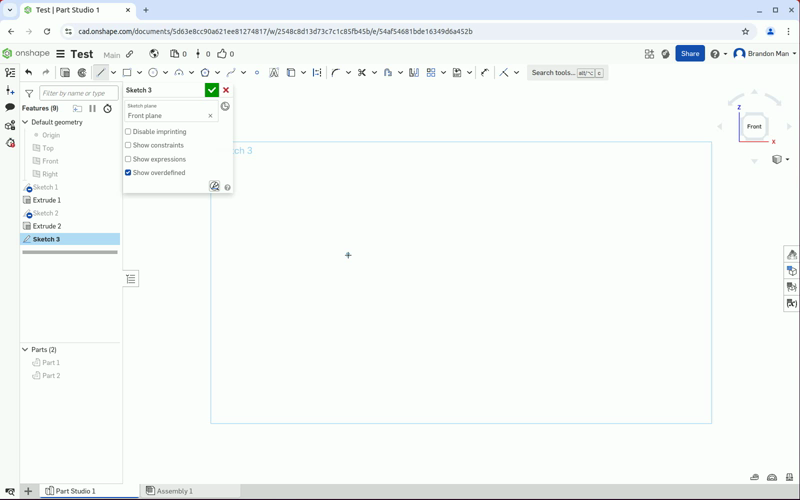
mouse_move(513, 388)
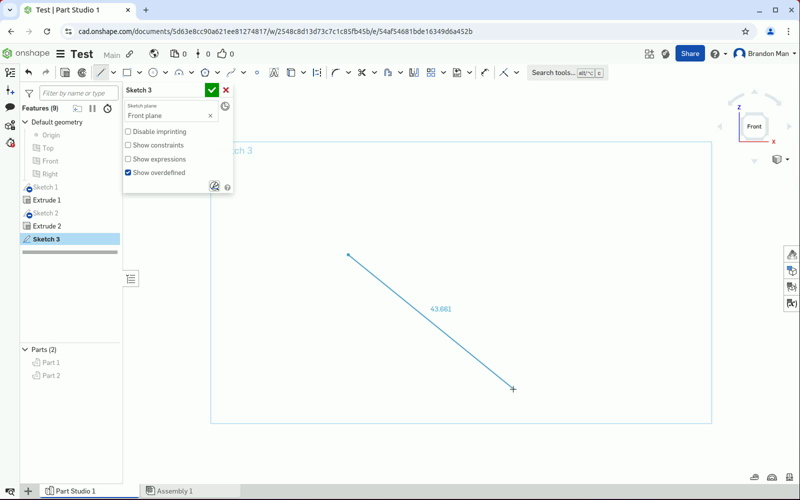
click(513, 388)
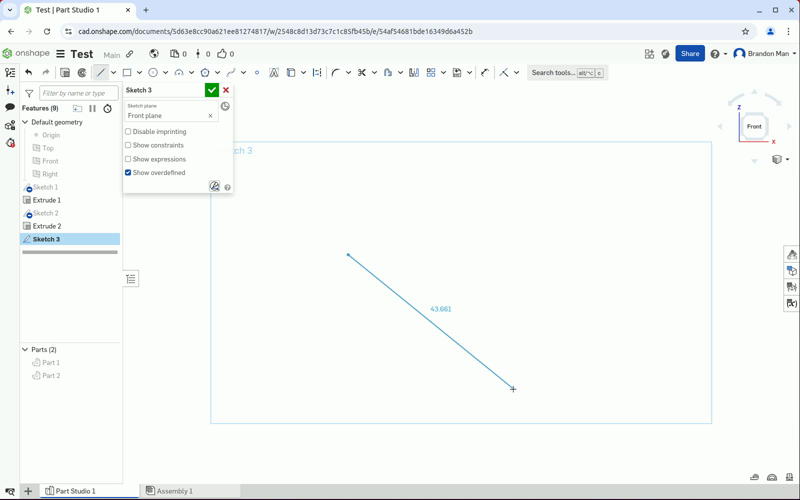
key_up(shift)
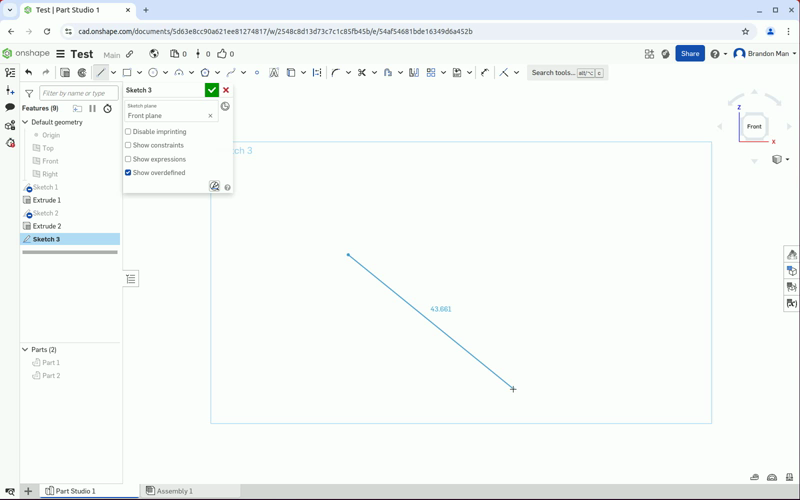
key_down(shift)
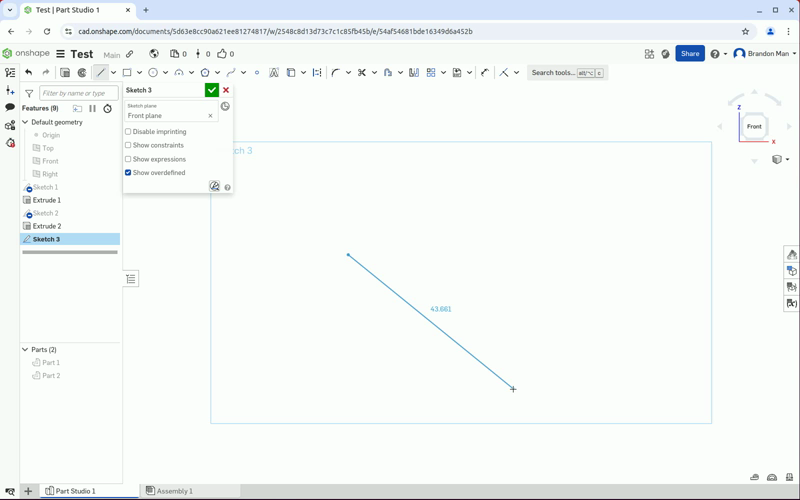
mouse_move(543, 388)
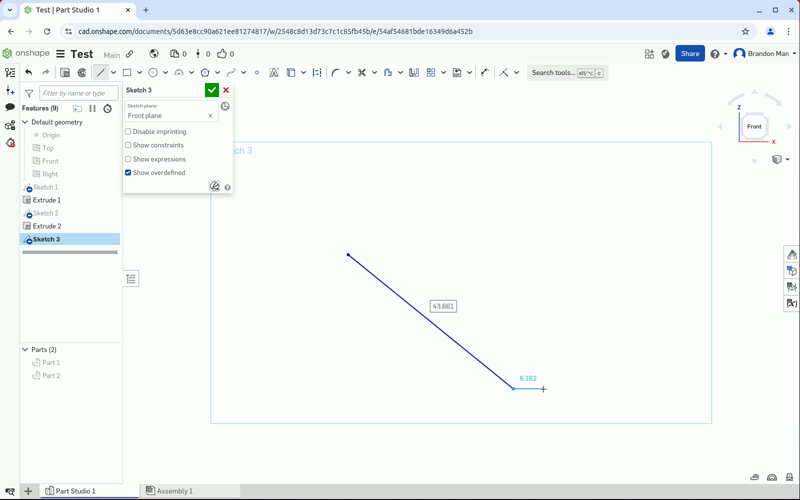
mouse_move(530, 388)
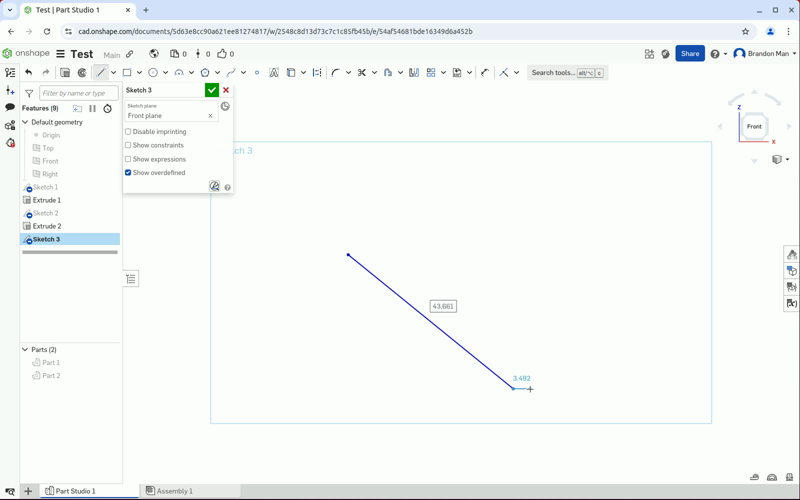
click(530, 388)
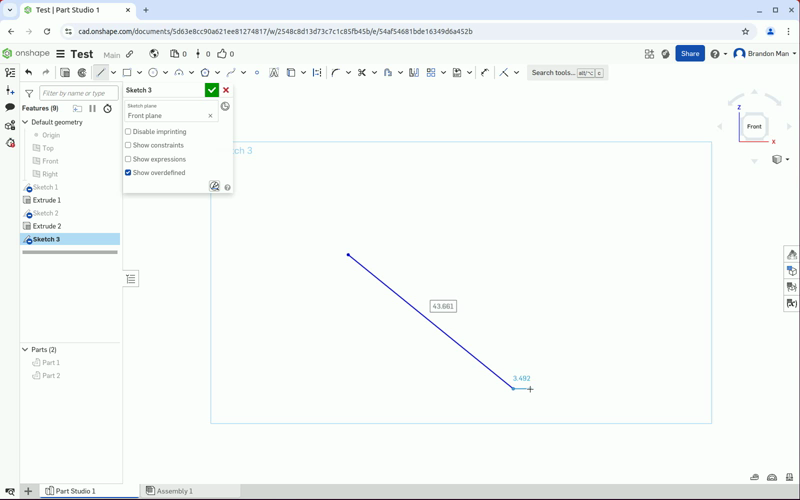
key_up(shift)
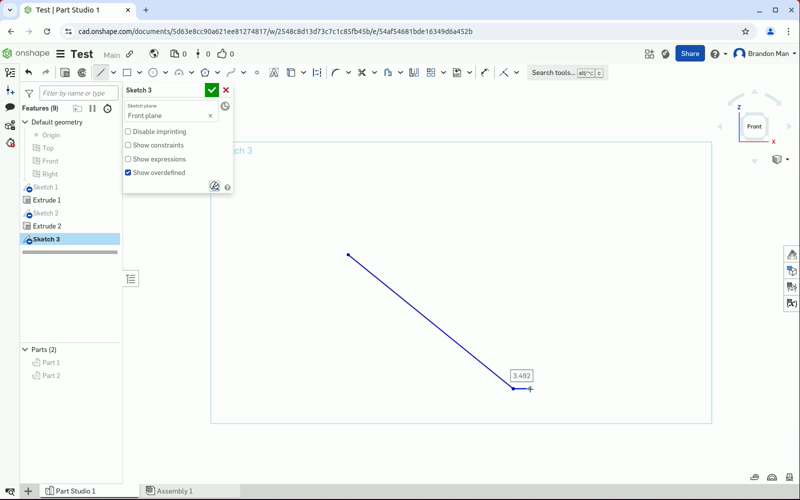
key_down(shift)
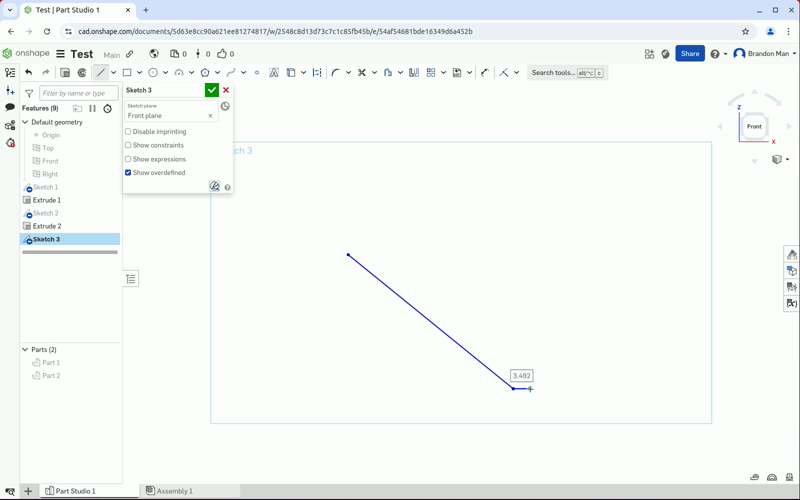
mouse_move(560, 388)
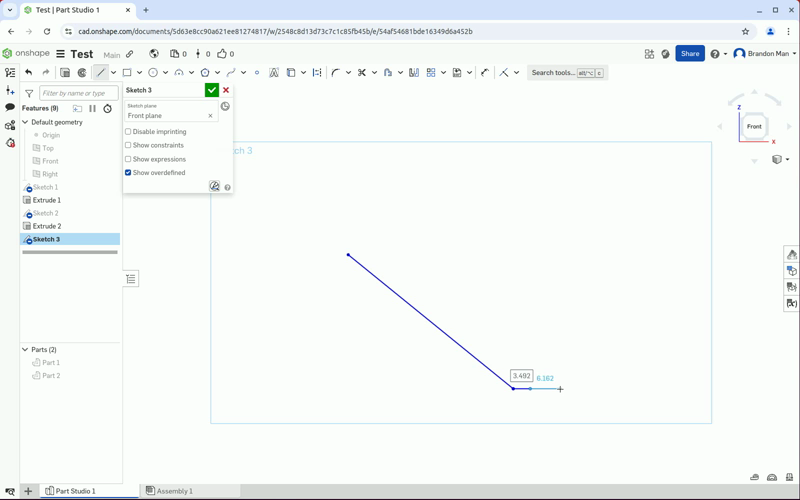
mouse_move(530, 369)
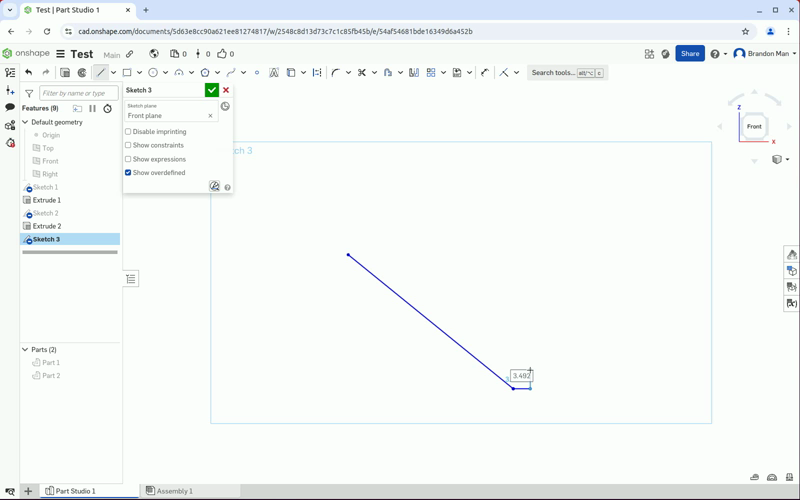
click(530, 369)
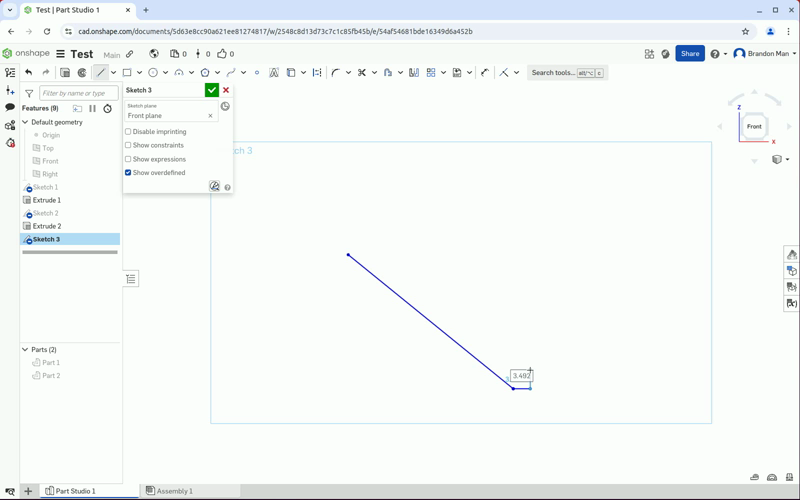
key_up(shift)
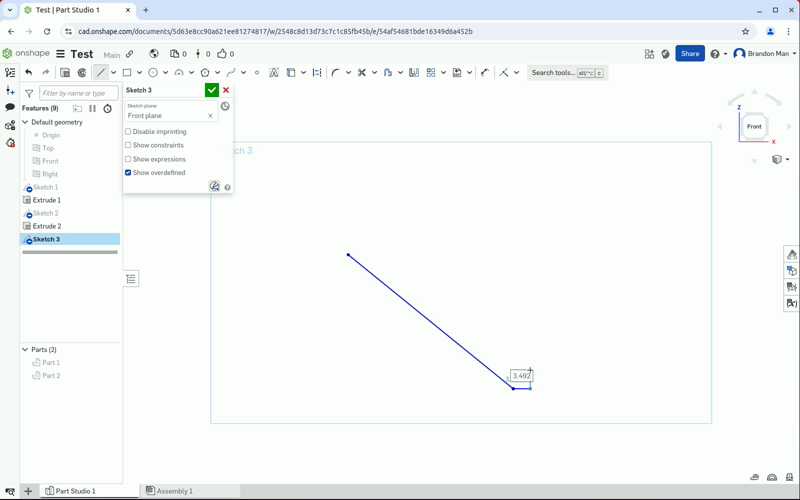
key_down(shift)
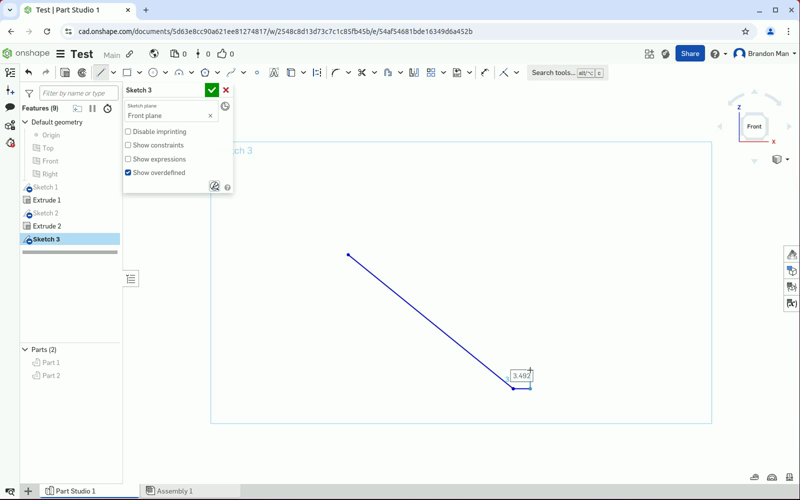
mouse_move(411, 224)
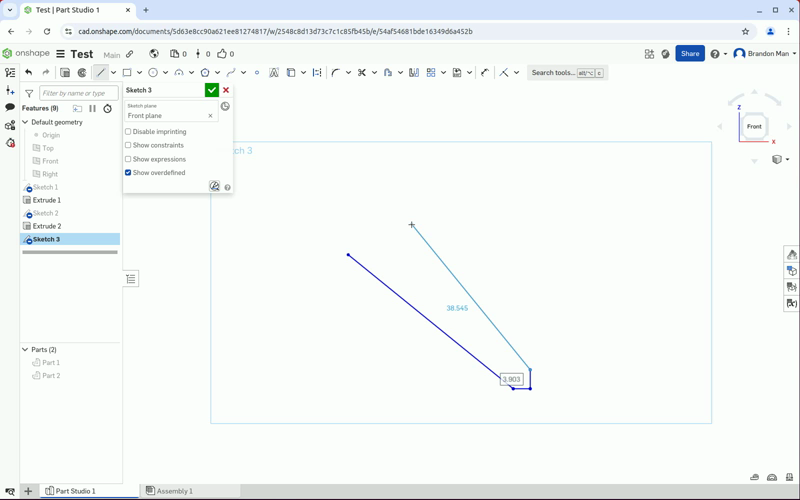
click(411, 224)
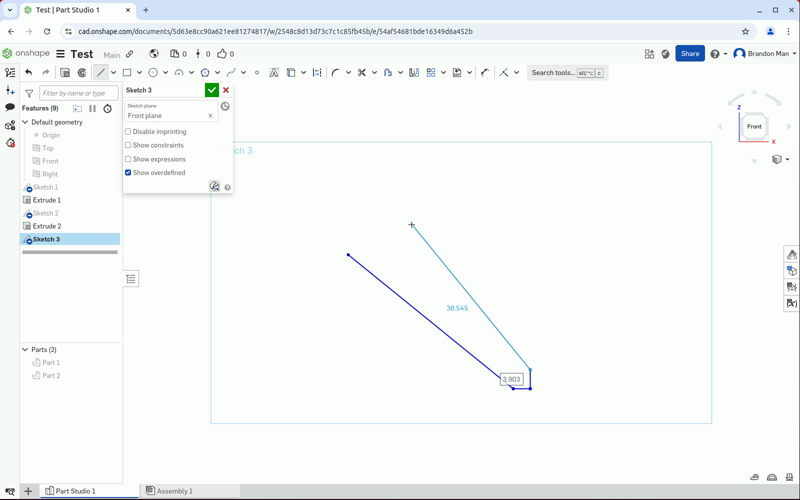
key_up(shift)
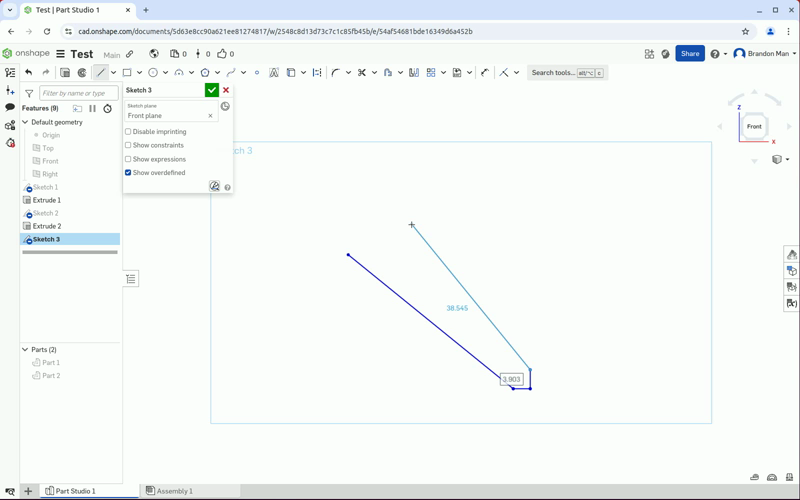
key_down(shift)
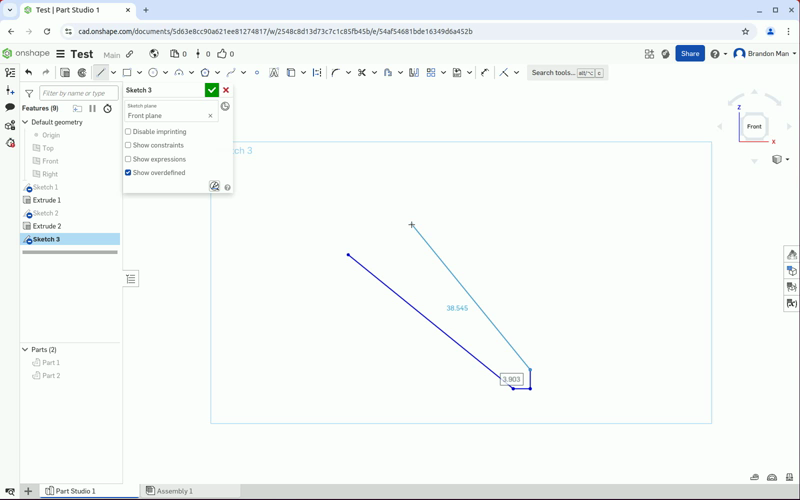
mouse_move(348, 224)
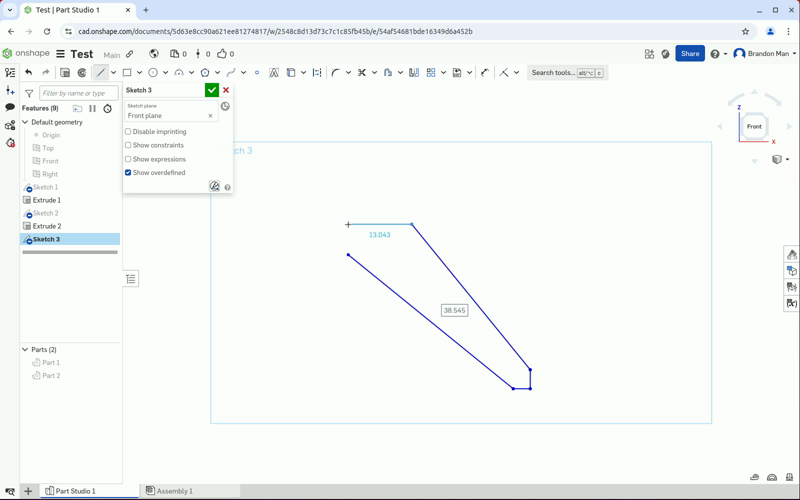
click(348, 224)
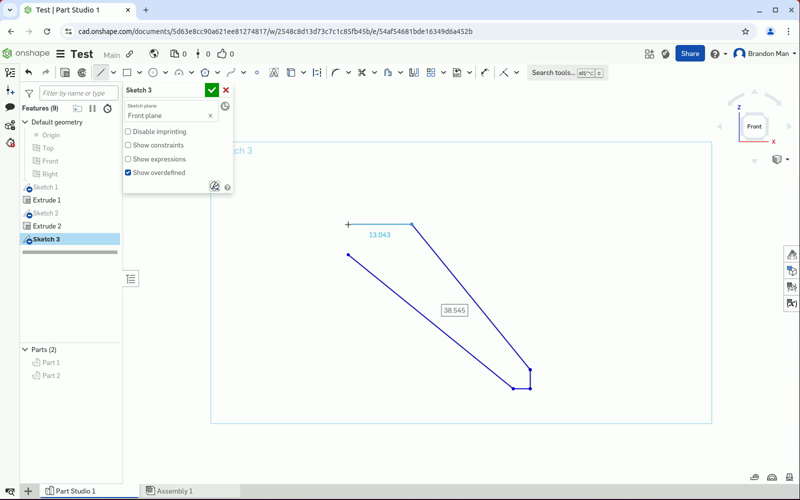
key_up(shift)
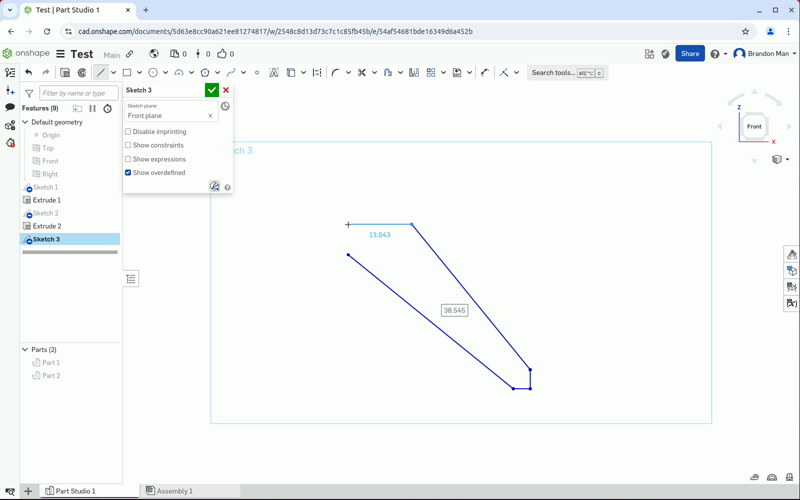
mouse_move(378, 224)
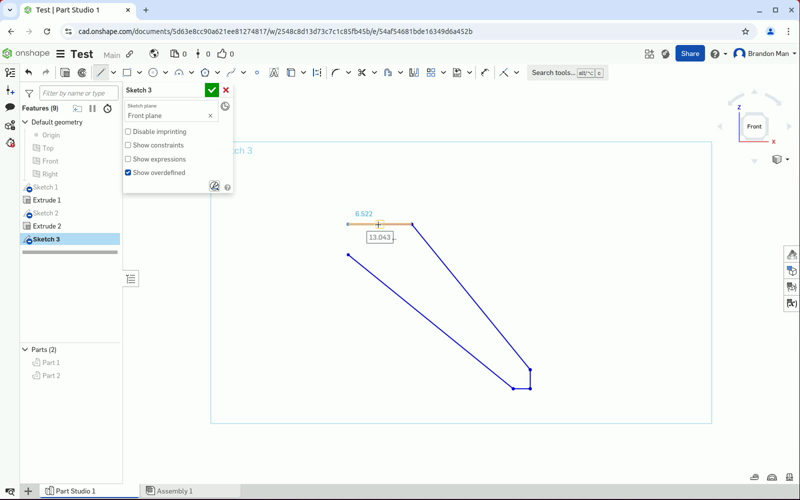
key_down(shift)
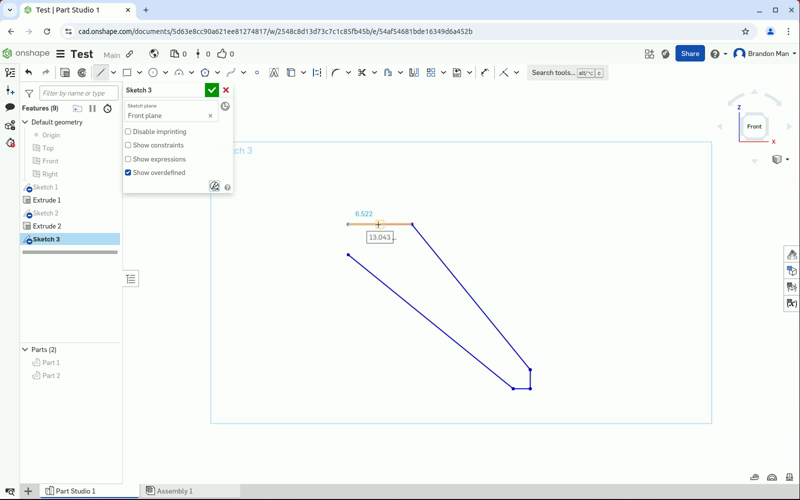
mouse_move(348, 254)
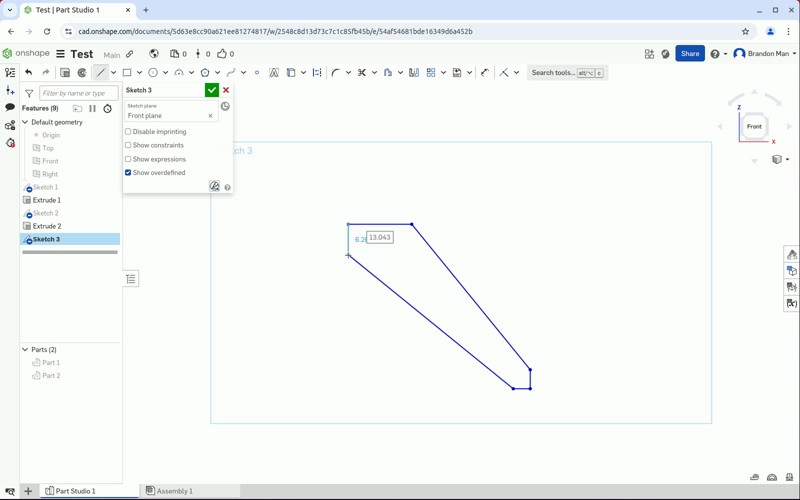
key_up(shift)
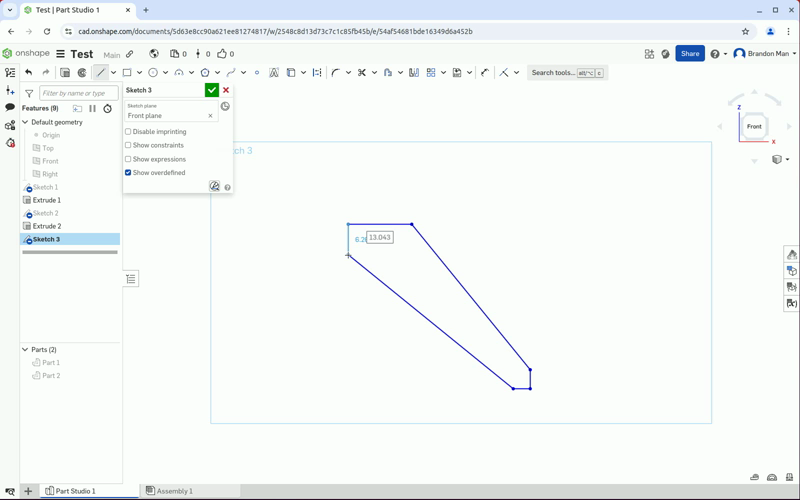
click(348, 254)
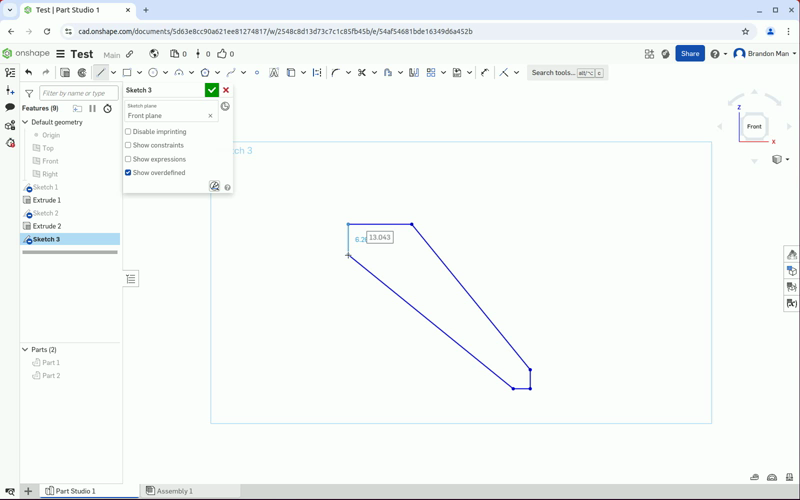
key(esc)
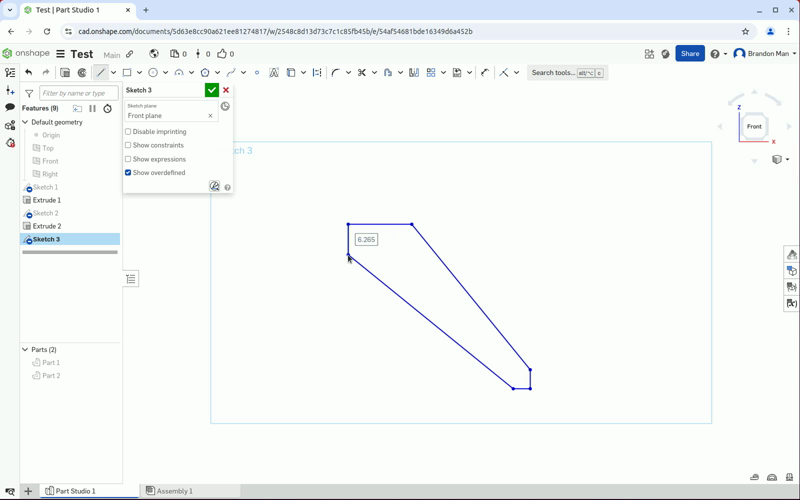
mouse_move(402, 265)
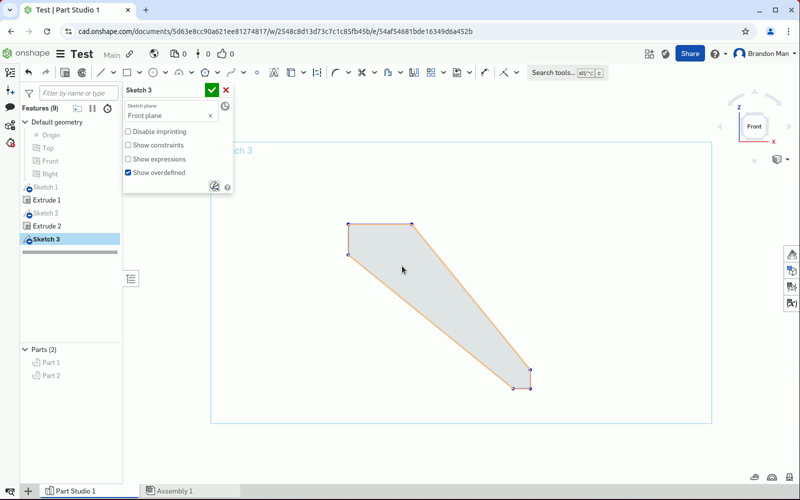
click(402, 265)
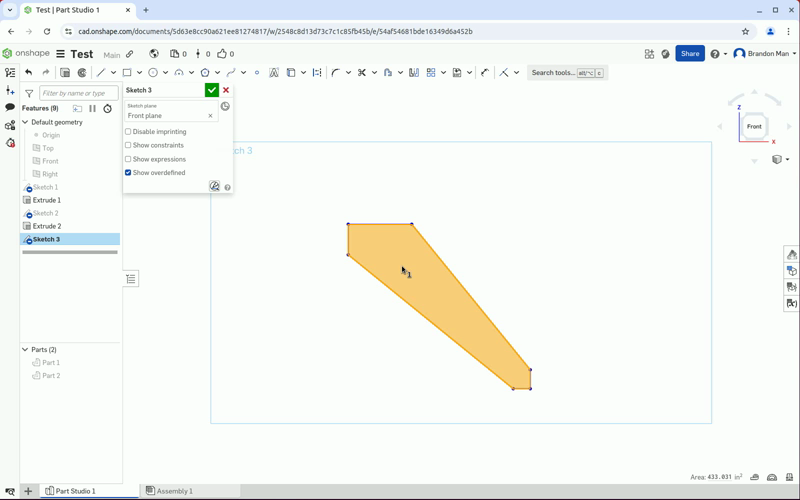
mouse_move(73, 352)
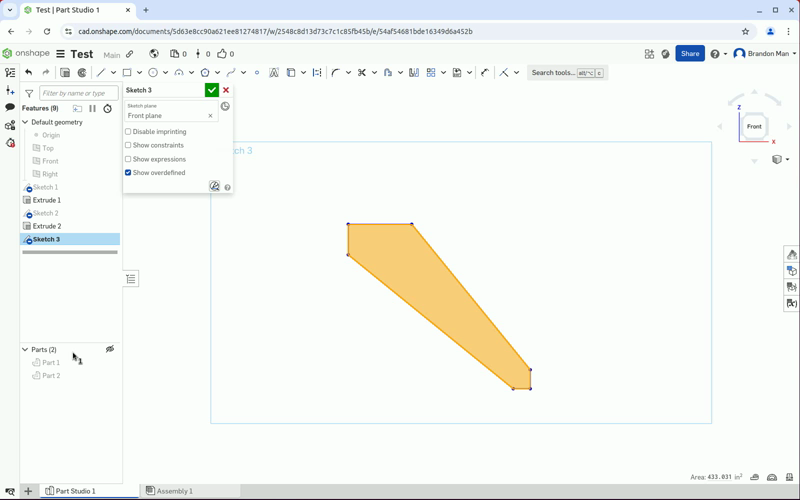
key(shift+y)
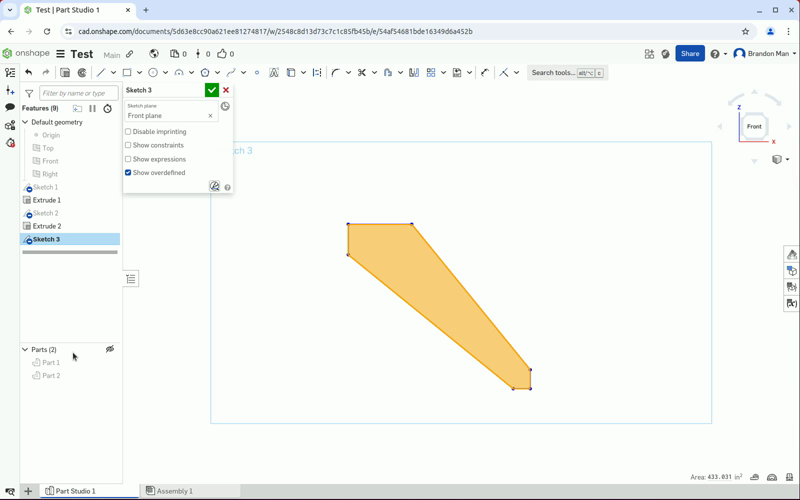
key(shift+e)
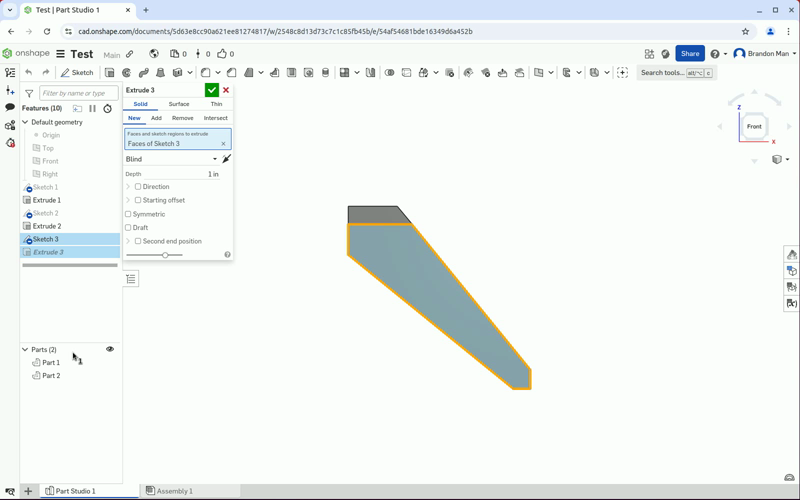
mouse_move(143, 106)
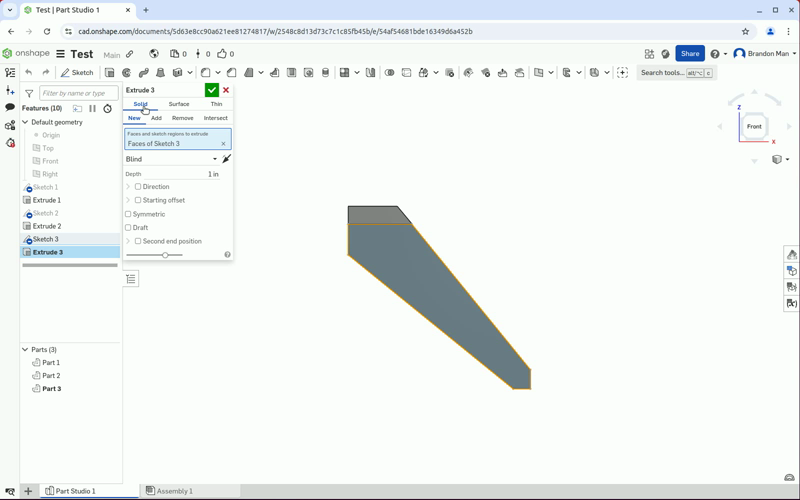
click(143, 106)
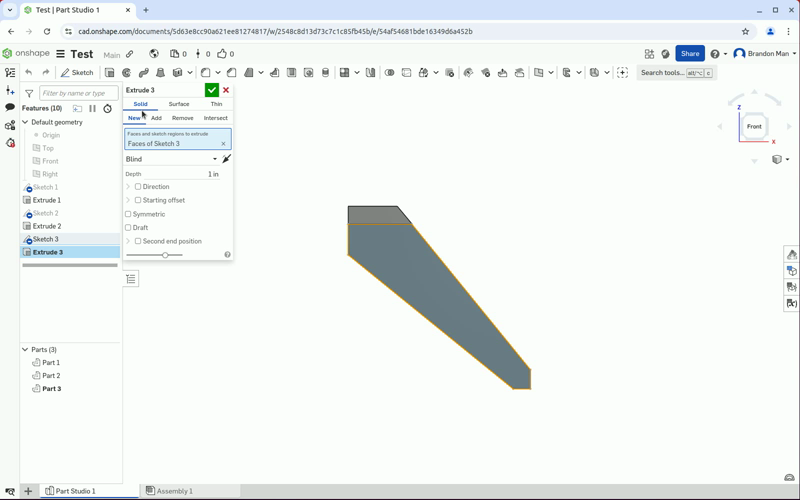
mouse_move(137, 120)
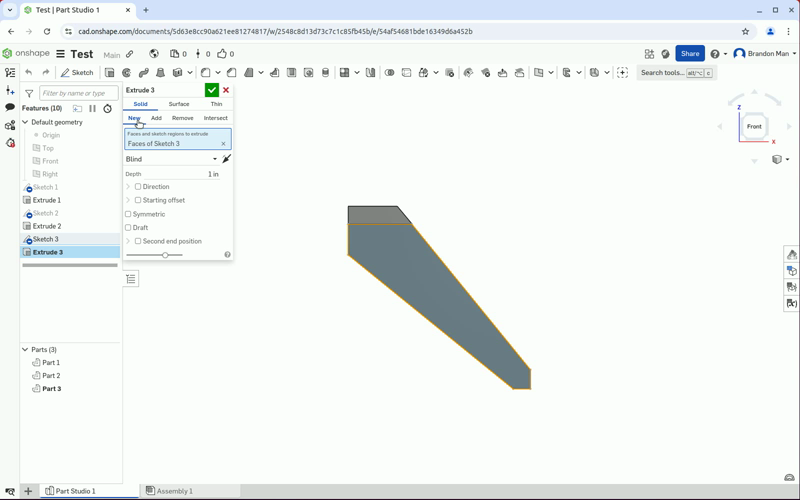
click(137, 120)
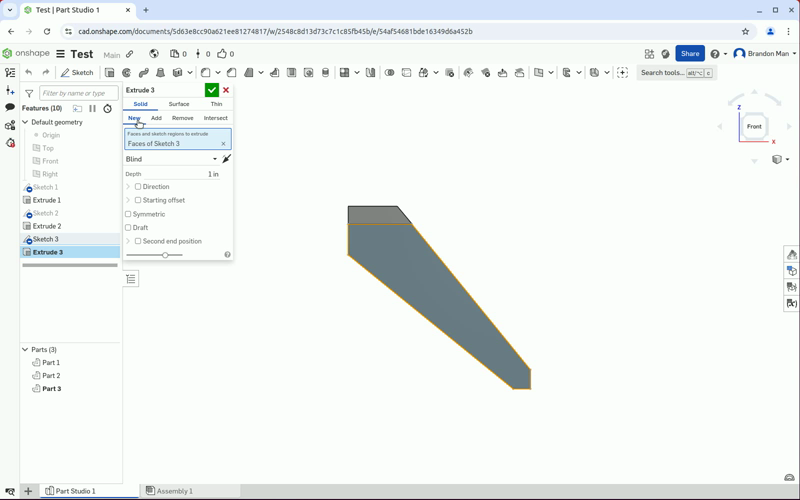
key(tab, 4)
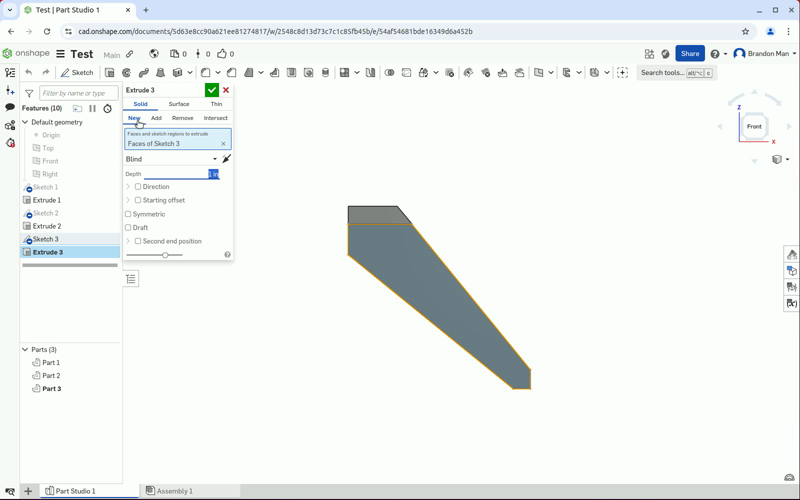
text(-1.926)
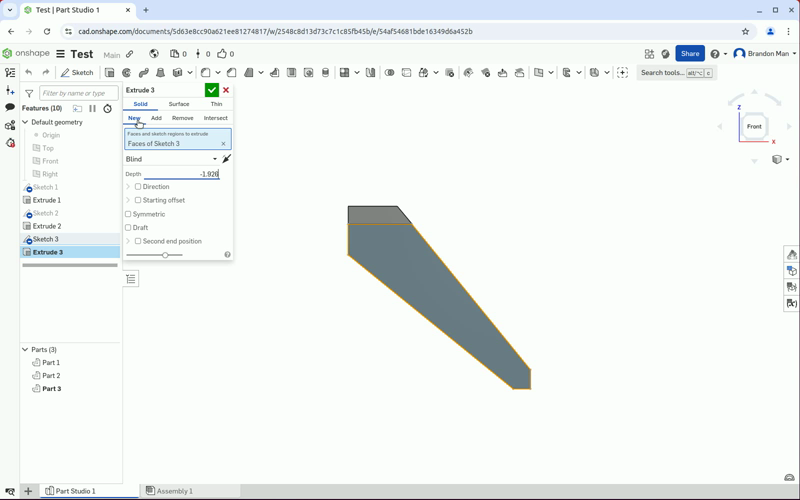
key(enter)
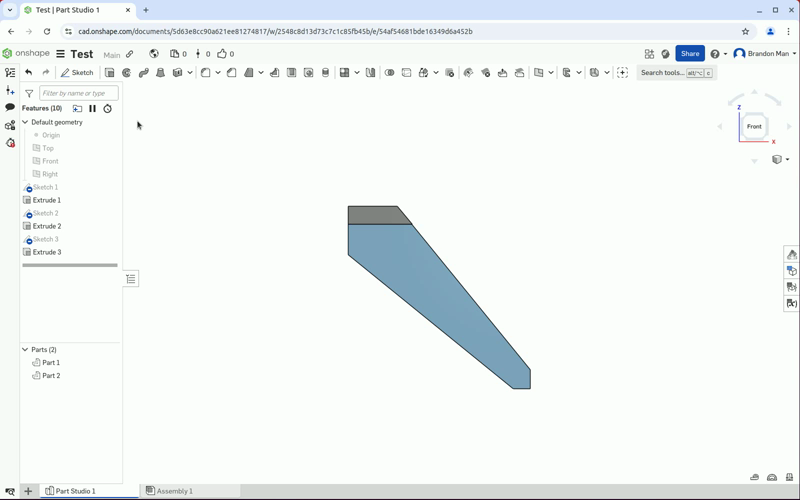
key(shift+h)
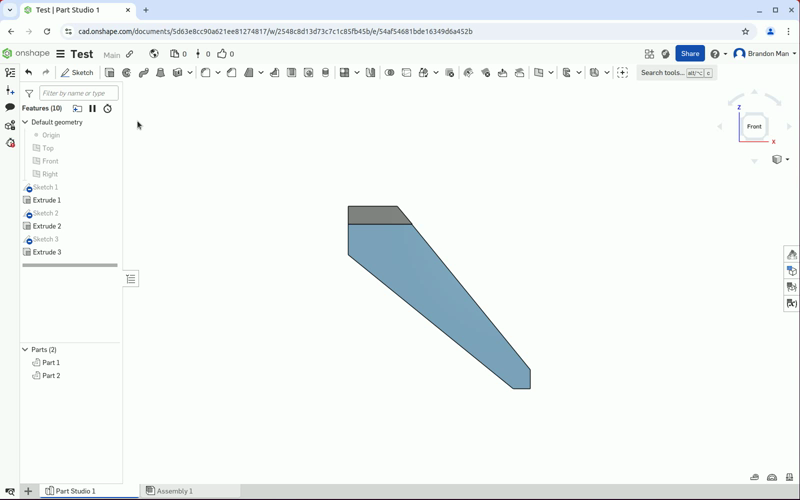
key(shift+h)
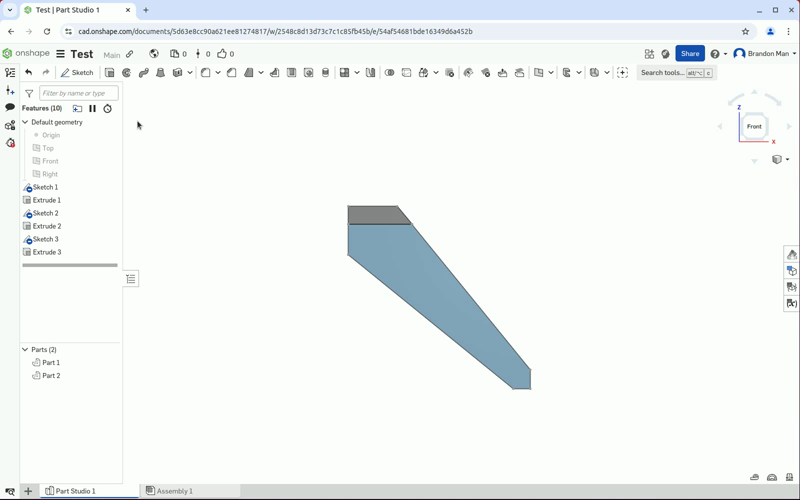
key(shift+7)
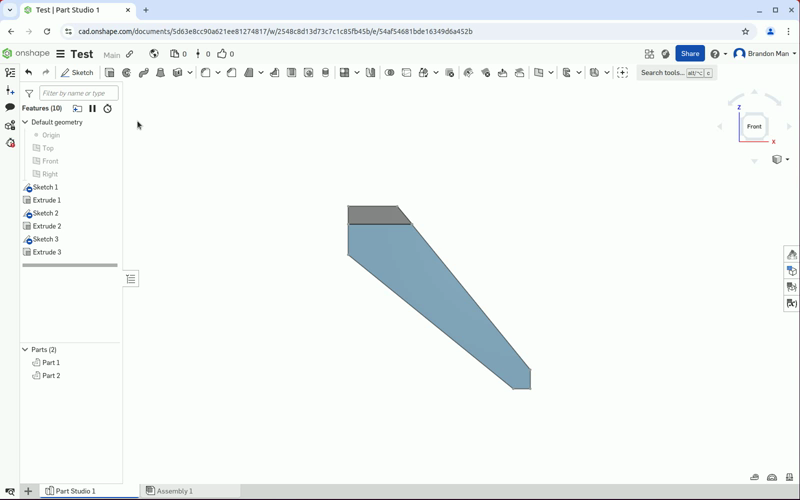
key(left, 2)
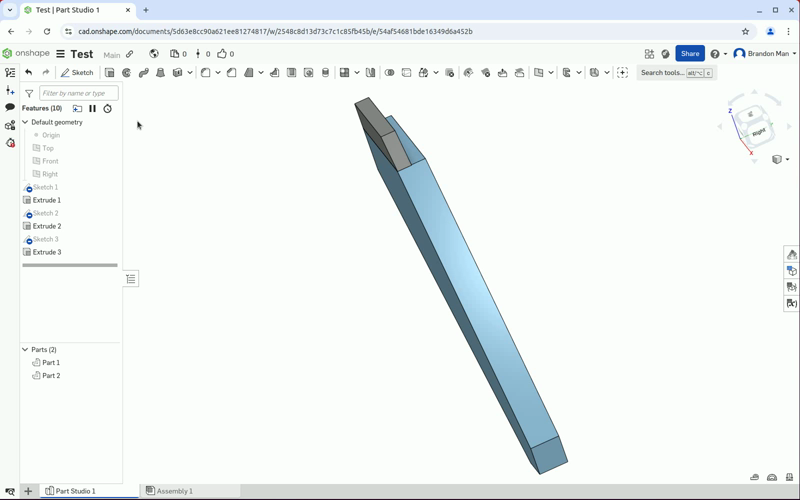
key(down, 2)
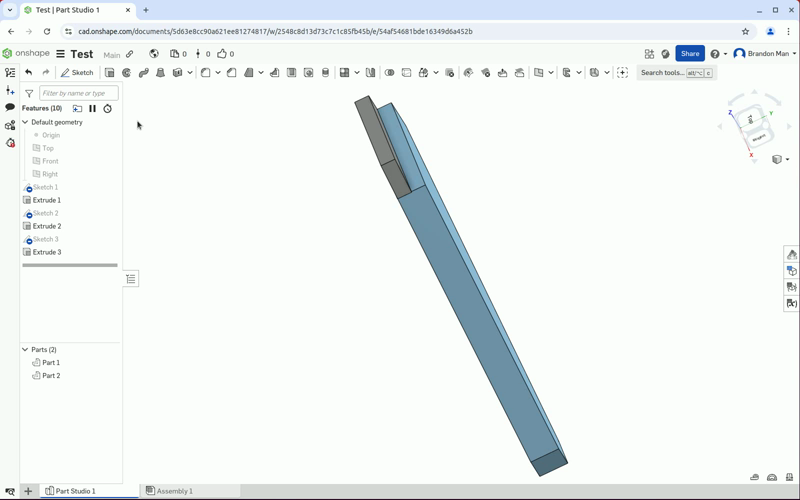
key(up, 2)
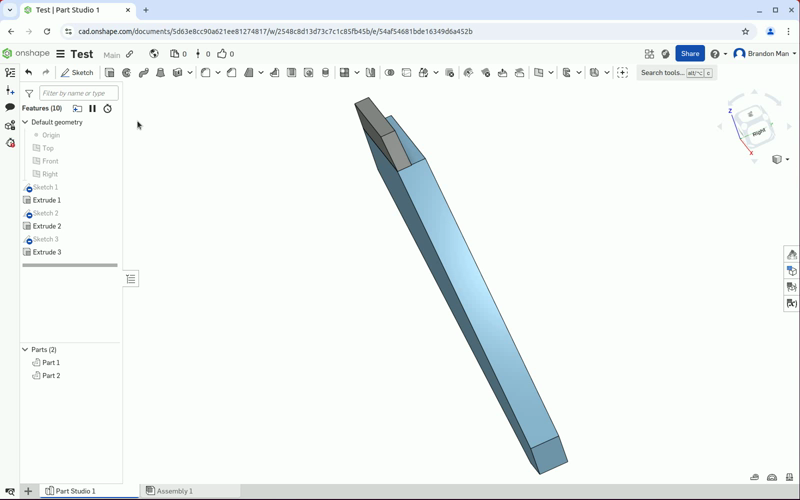
key(right, 2)
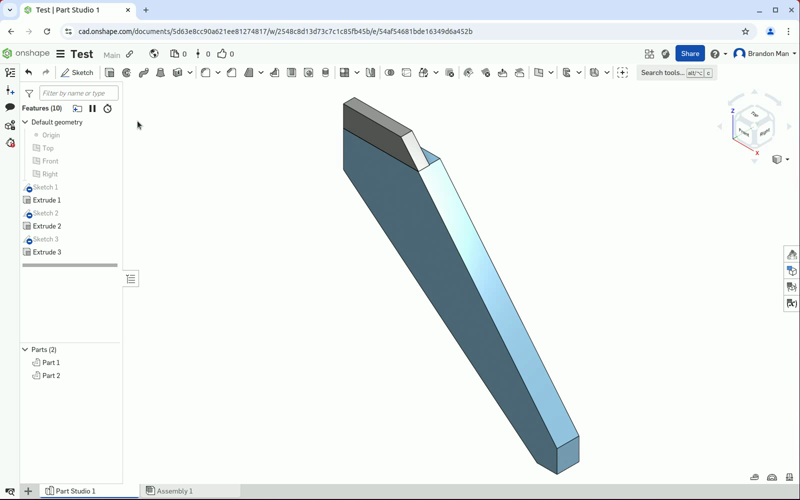
mouse_move(73, 189)
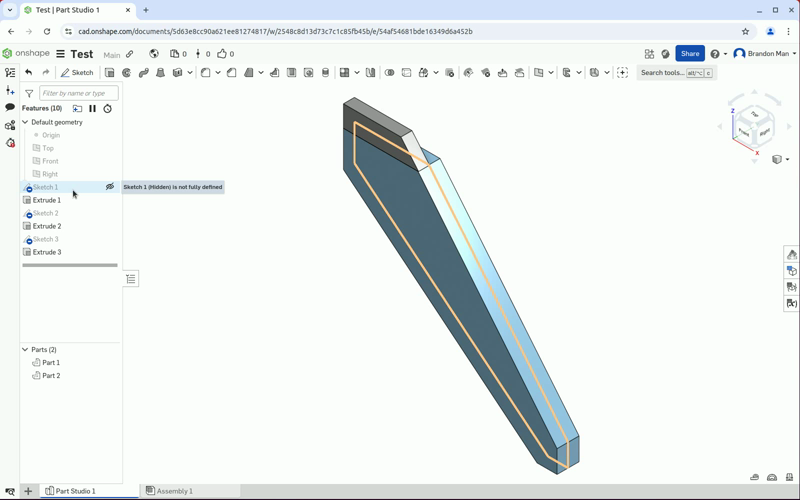
click(73, 189)